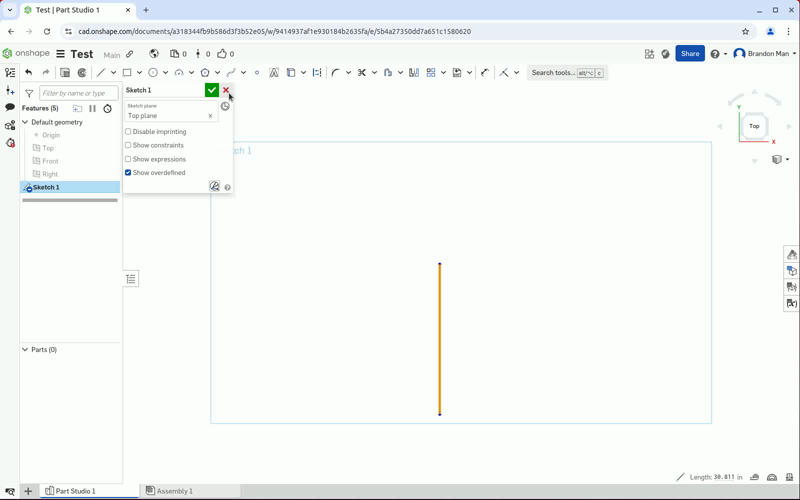
key(shift+h)
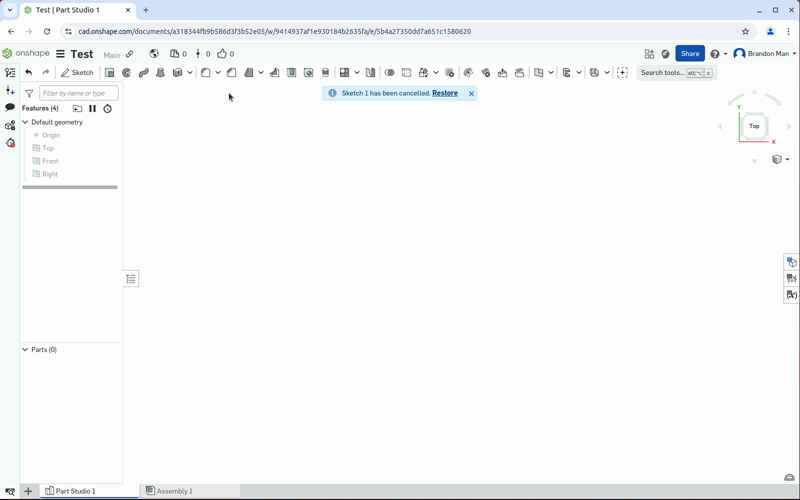
mouse_move(73, 352)
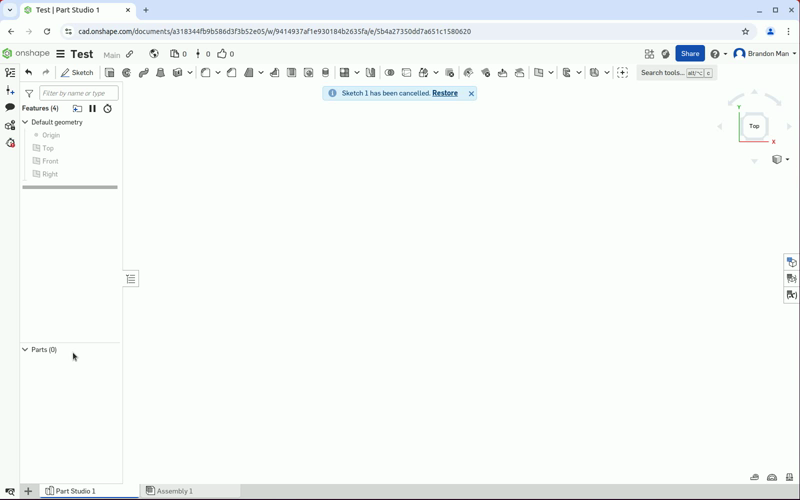
key(y)
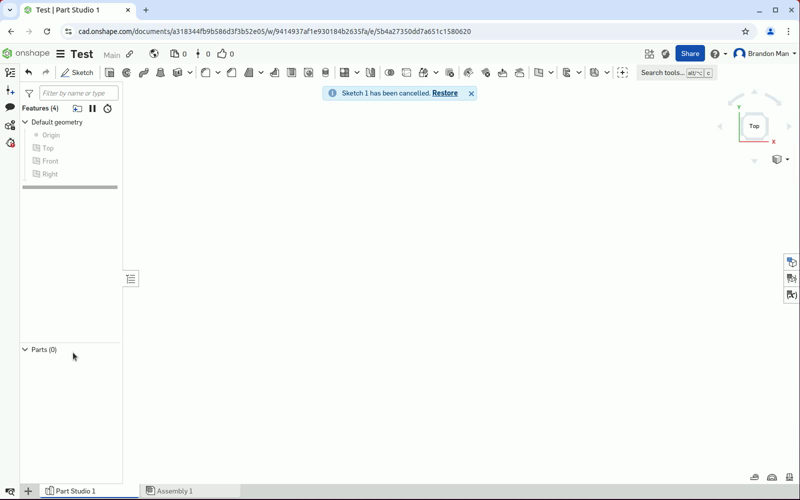
key(shift+p)
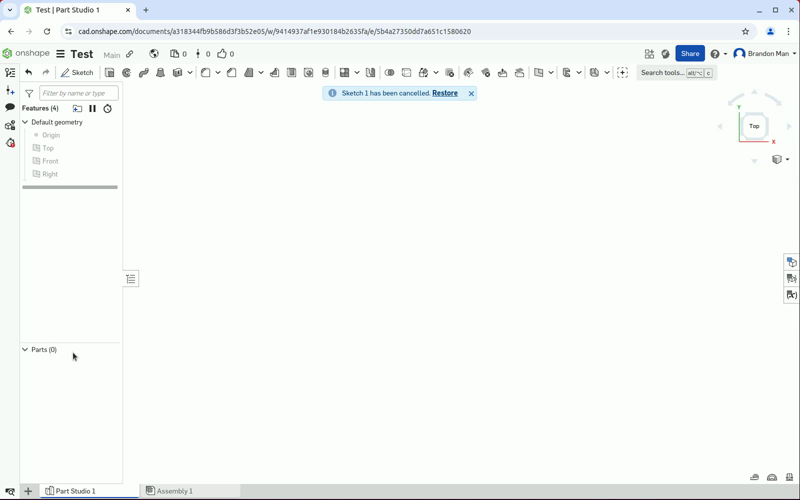
key(space)
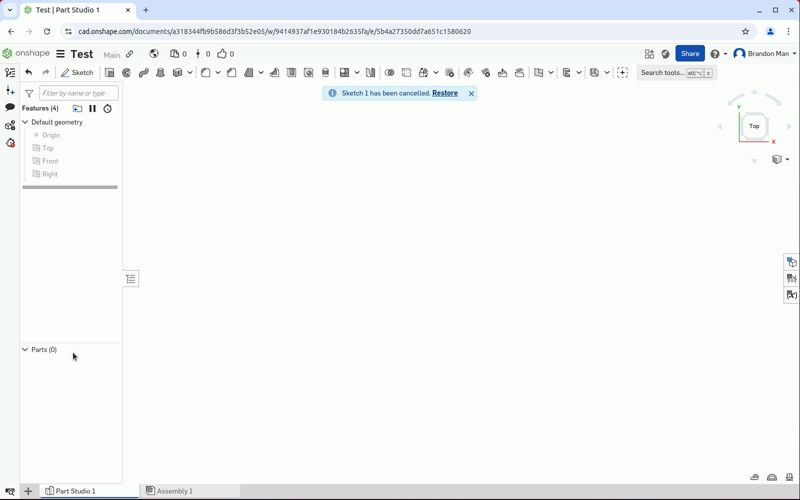
key_down(shift)
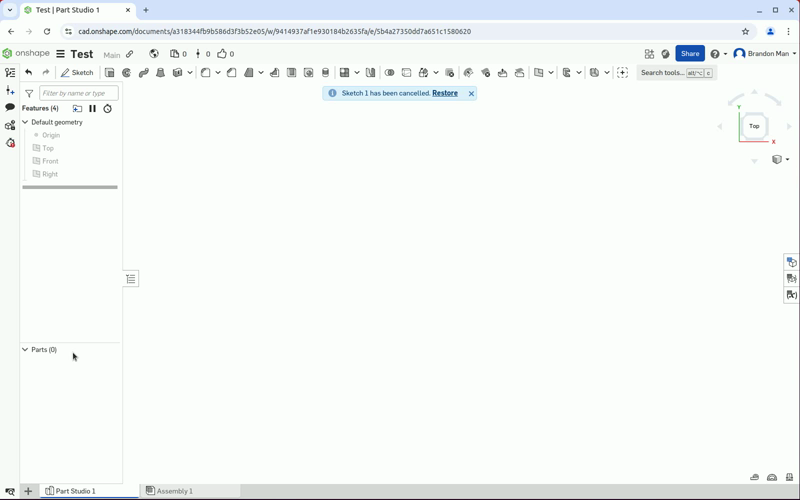
key(up)
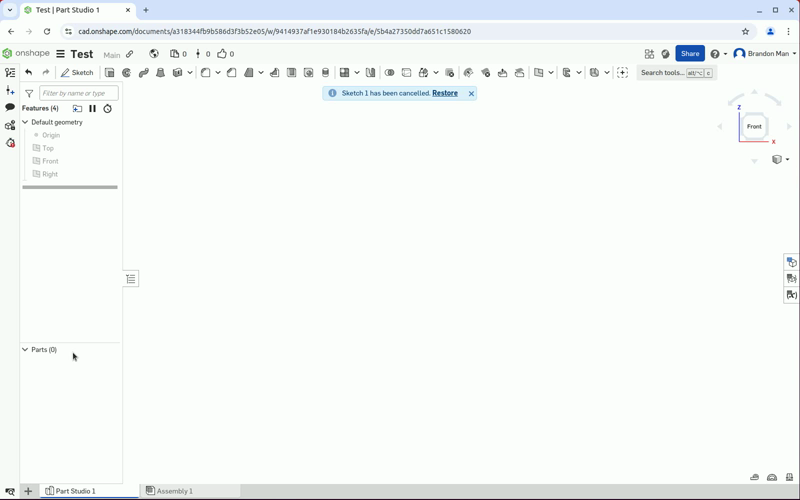
key_up(shift)
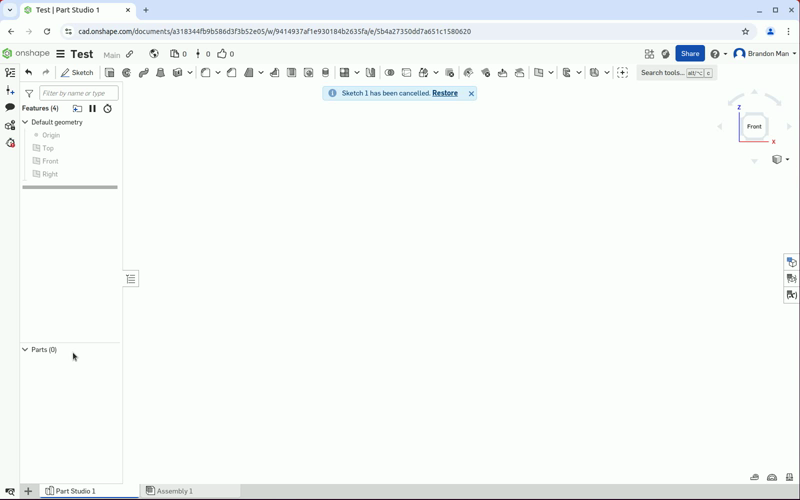
mouse_move(73, 352)
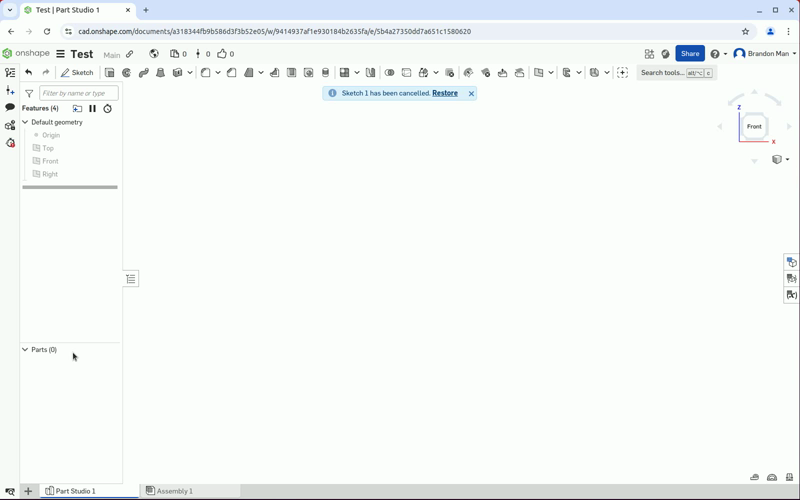
key(shift+y)
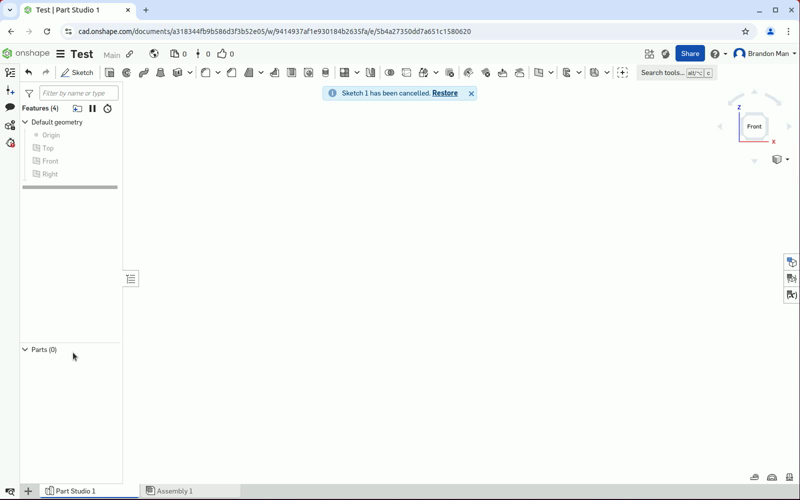
key(shift+s)
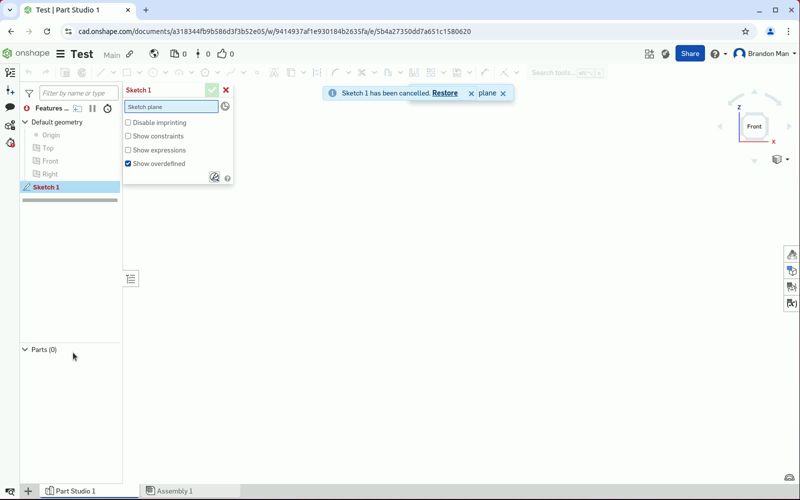
mouse_move(73, 163)
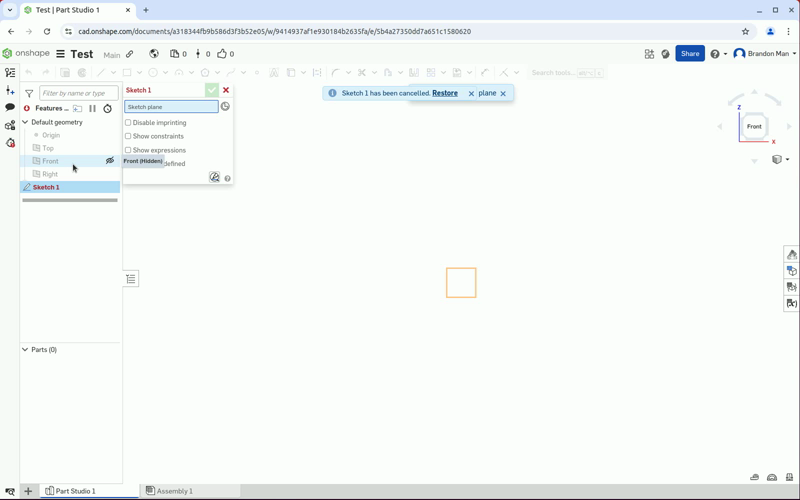
click(73, 163)
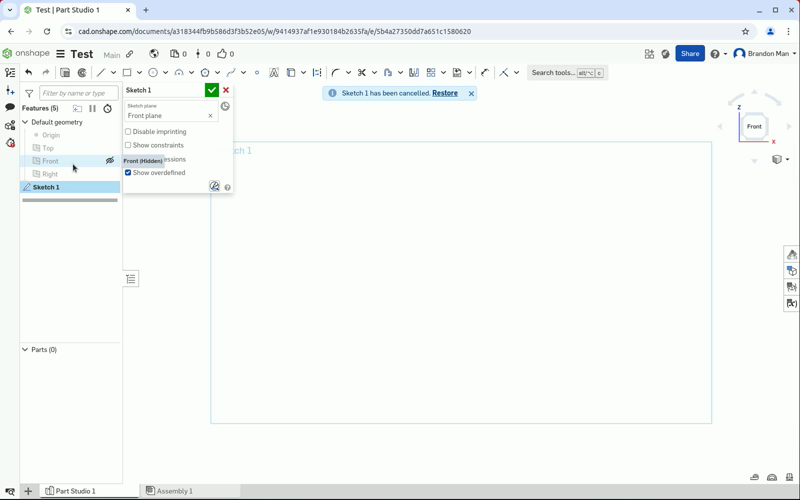
mouse_move(73, 352)
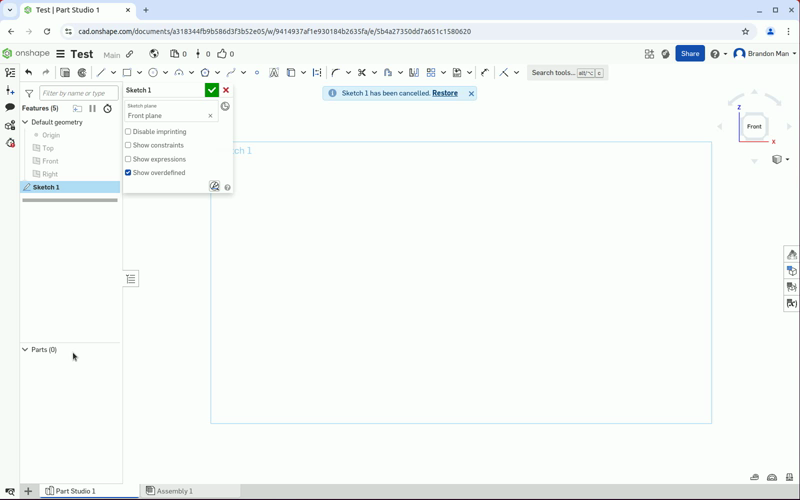
key(y)
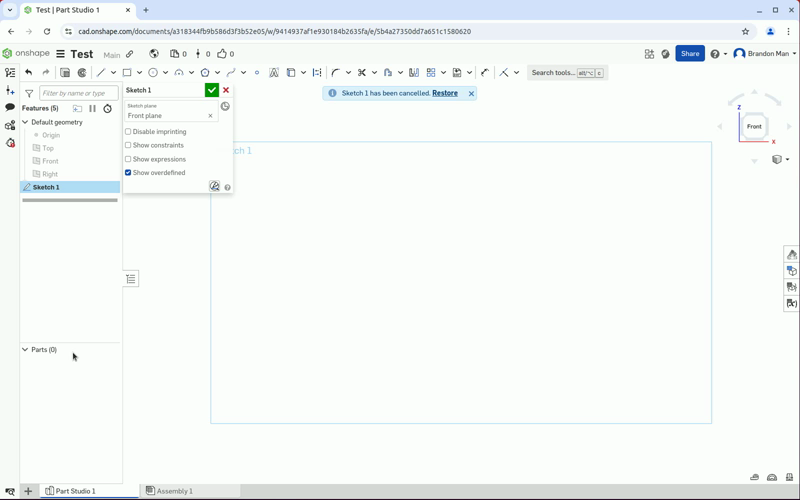
key(l)
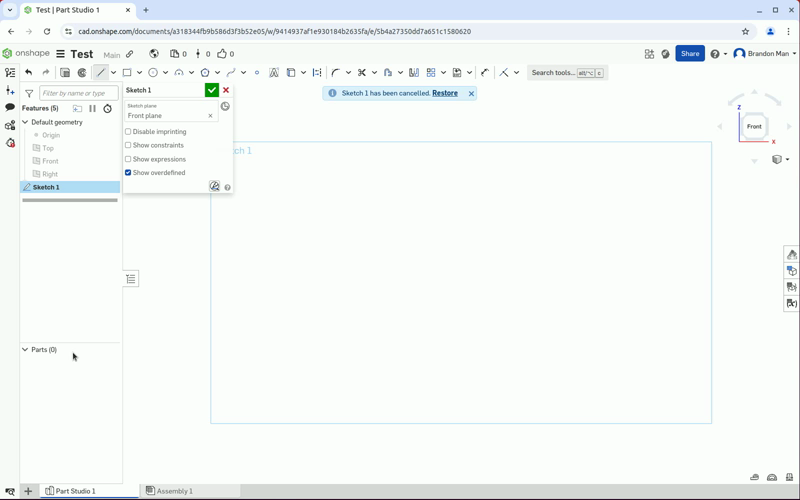
key_down(shift)
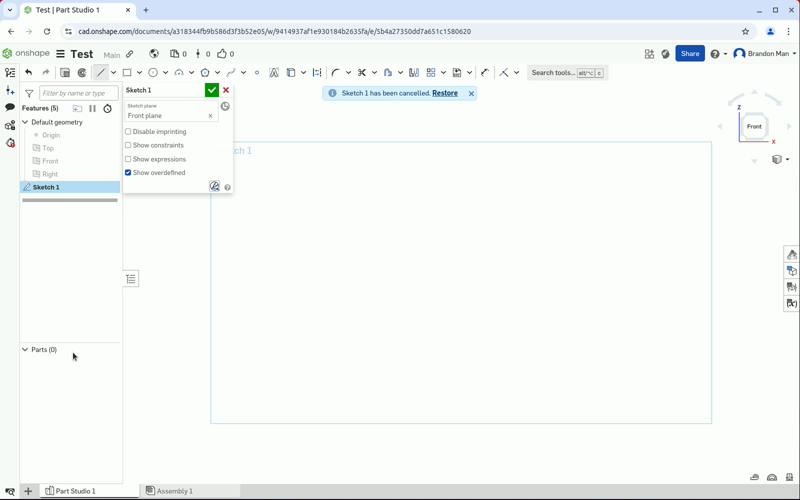
mouse_move(410, 262)
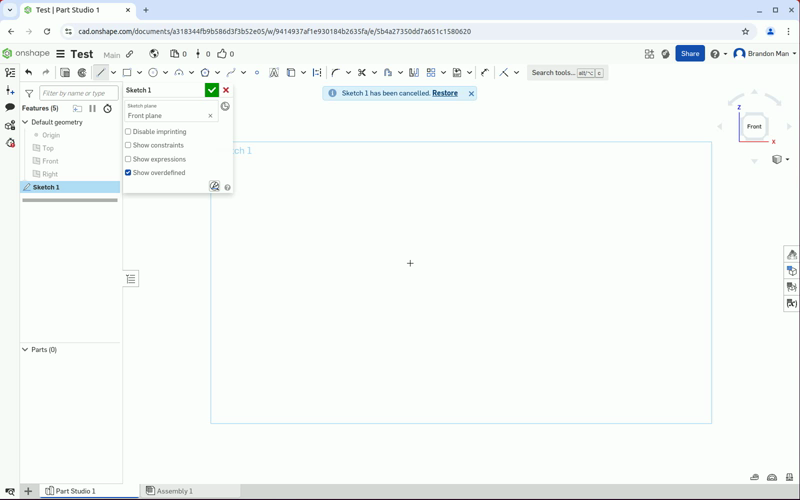
click(410, 262)
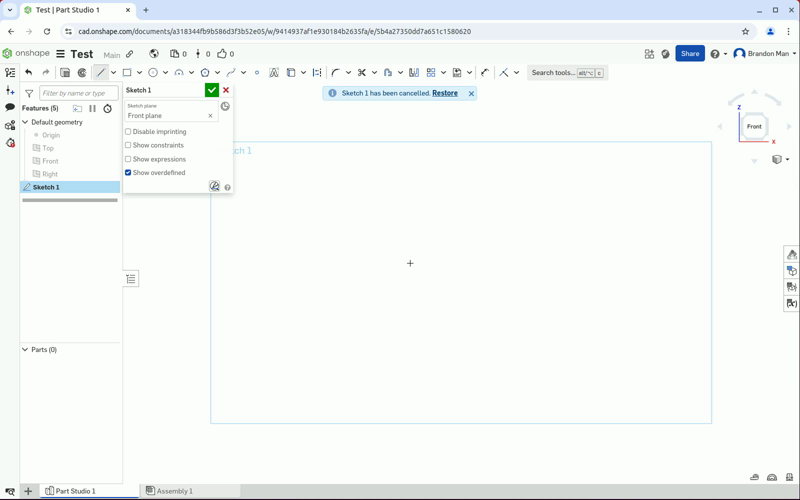
key_up(shift)
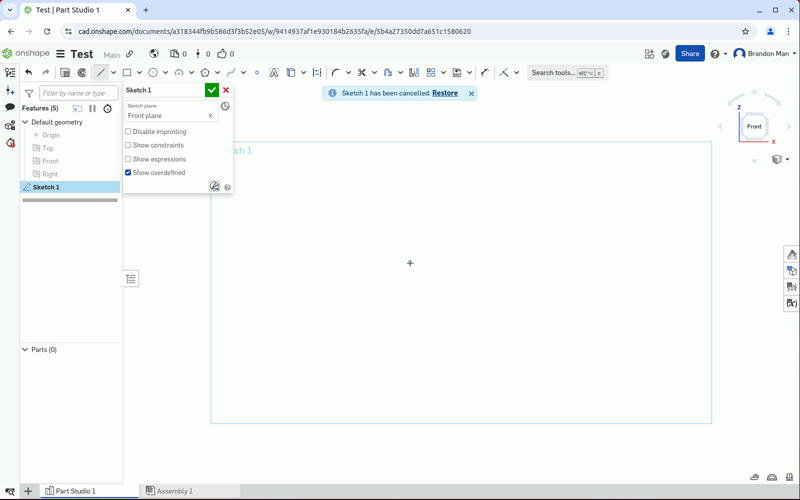
key_down(shift)
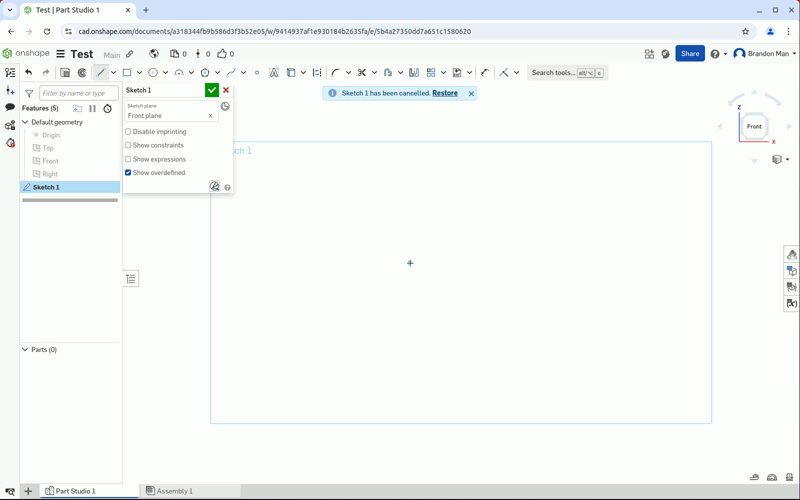
mouse_move(440, 262)
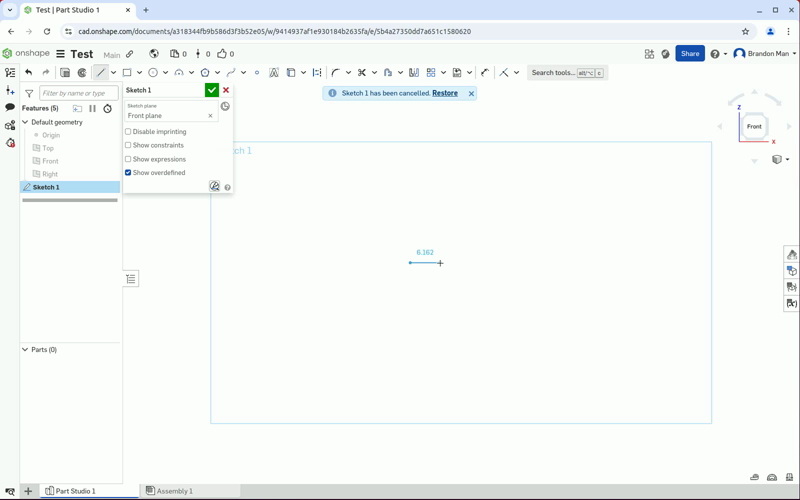
mouse_move(438, 262)
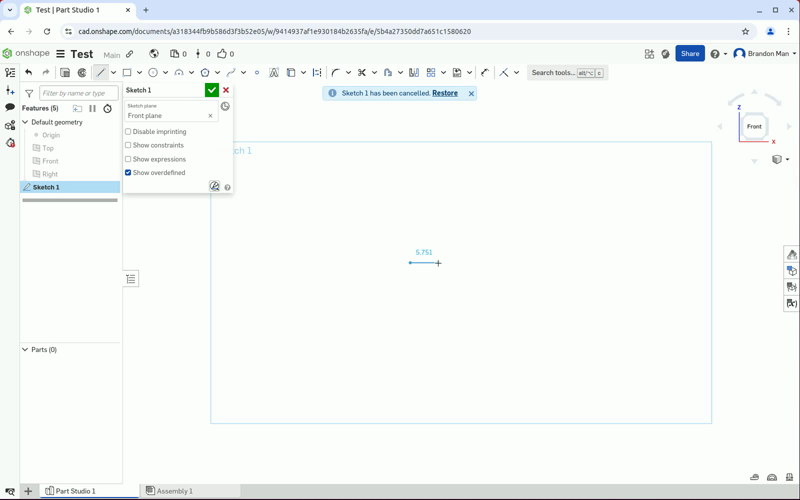
click(438, 262)
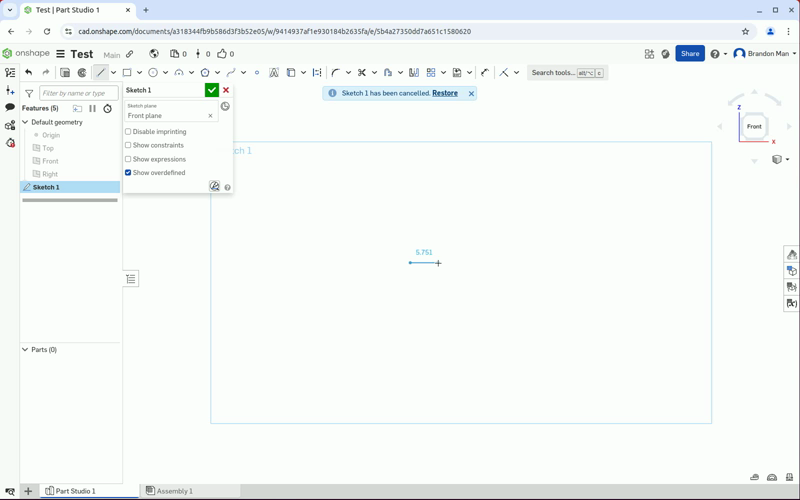
key_up(shift)
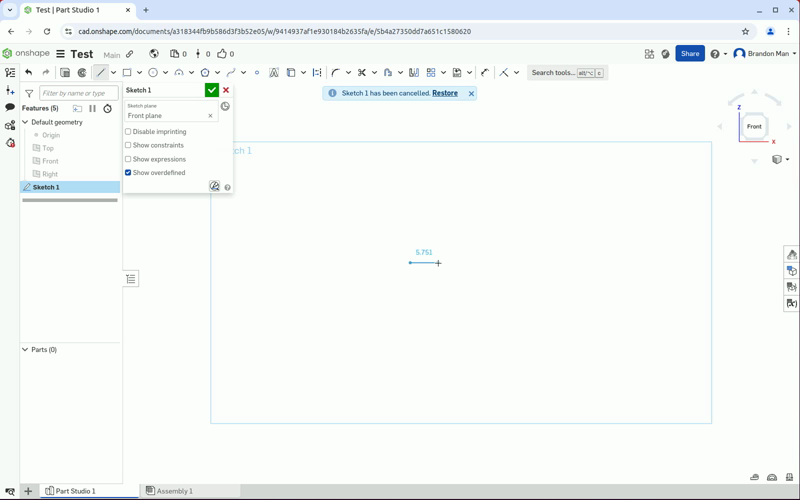
key_down(shift)
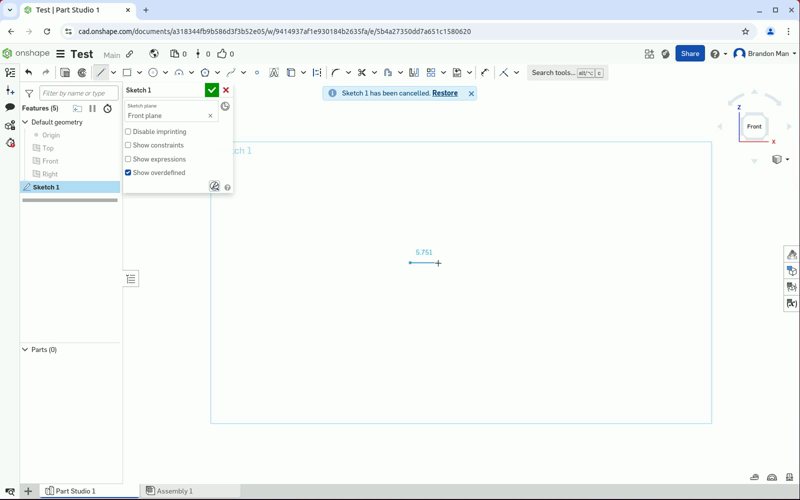
mouse_move(468, 262)
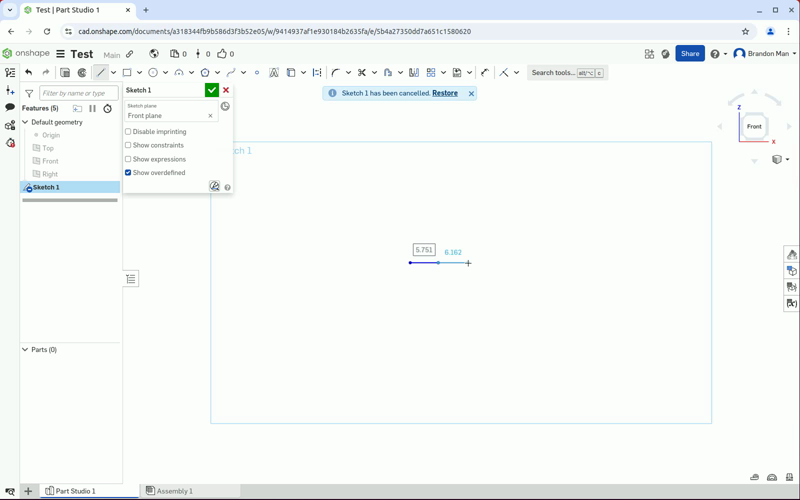
mouse_move(438, 235)
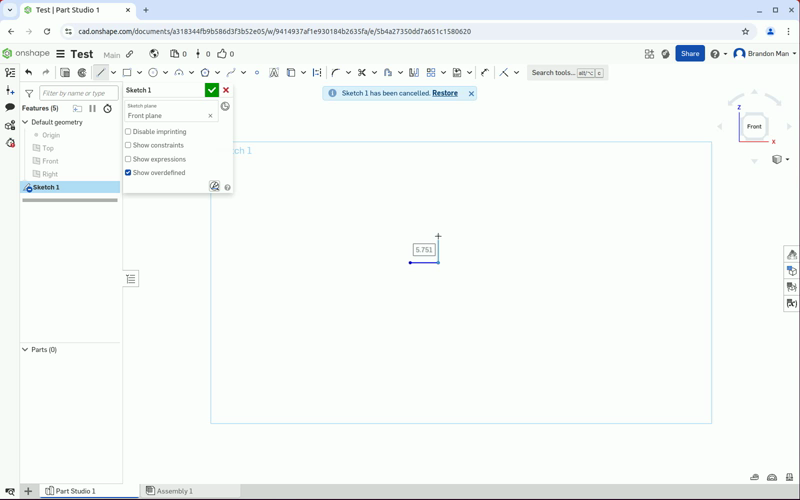
click(438, 235)
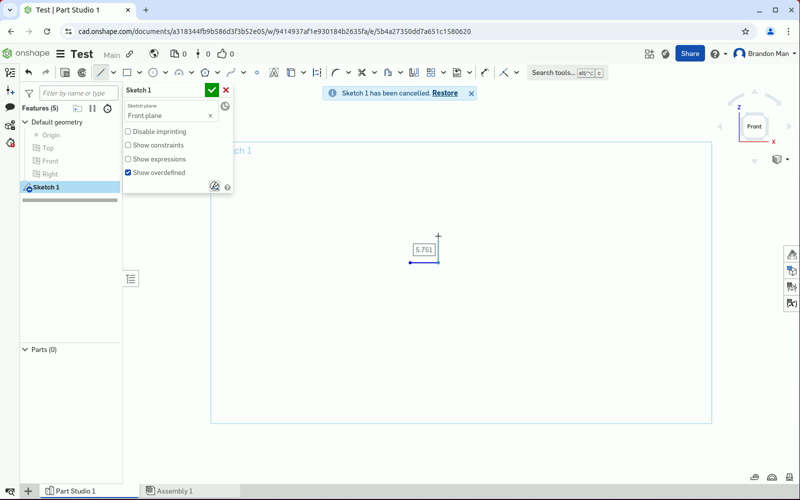
key_up(shift)
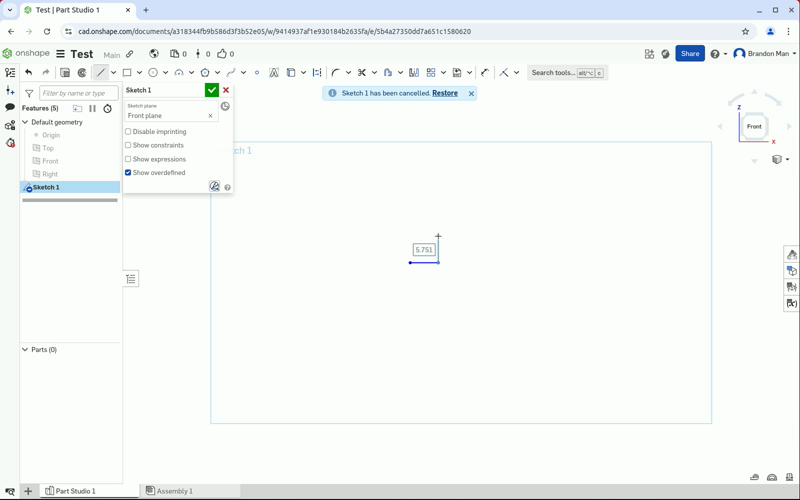
key_down(shift)
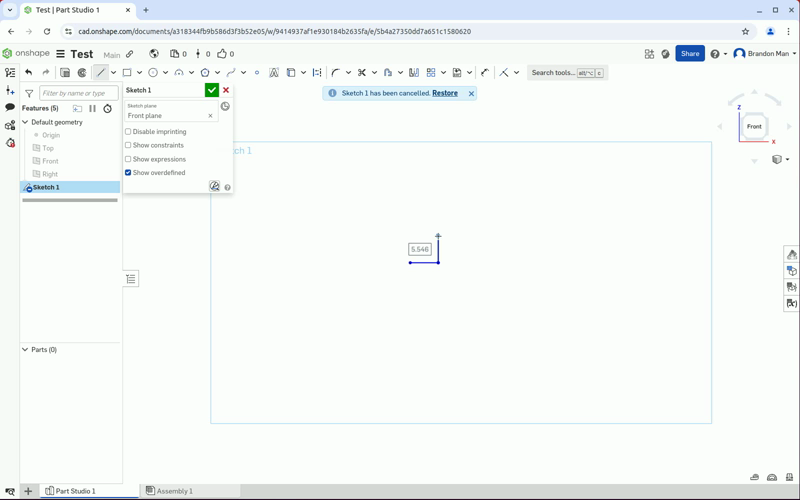
mouse_move(468, 235)
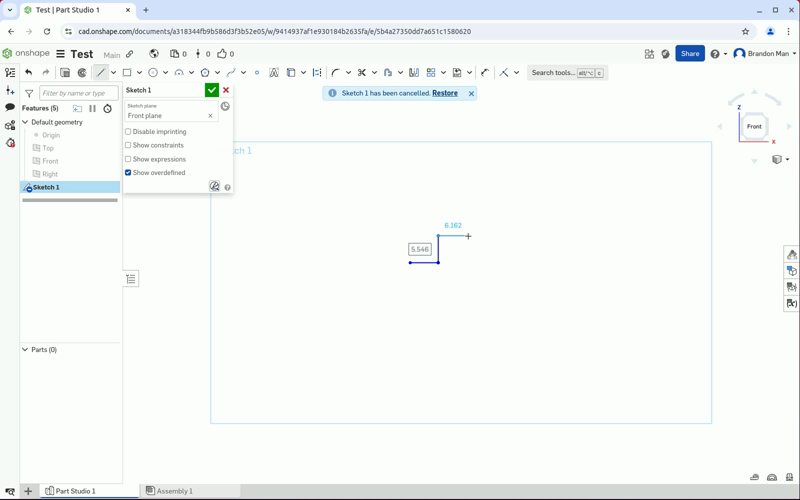
mouse_move(410, 235)
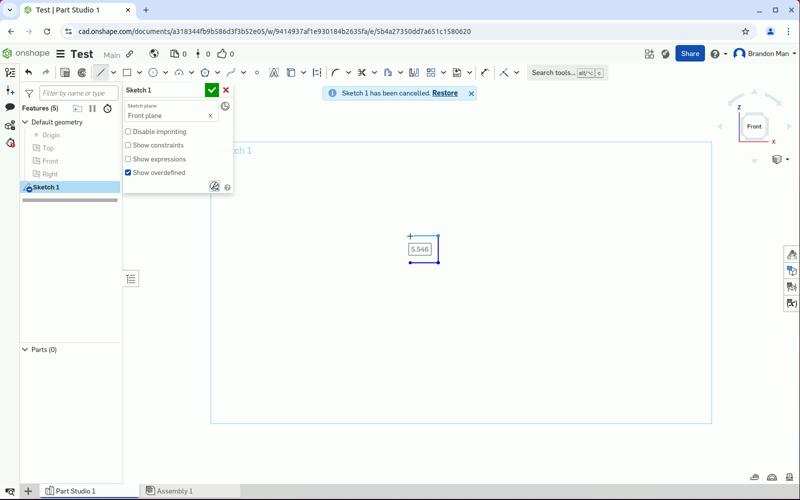
click(410, 235)
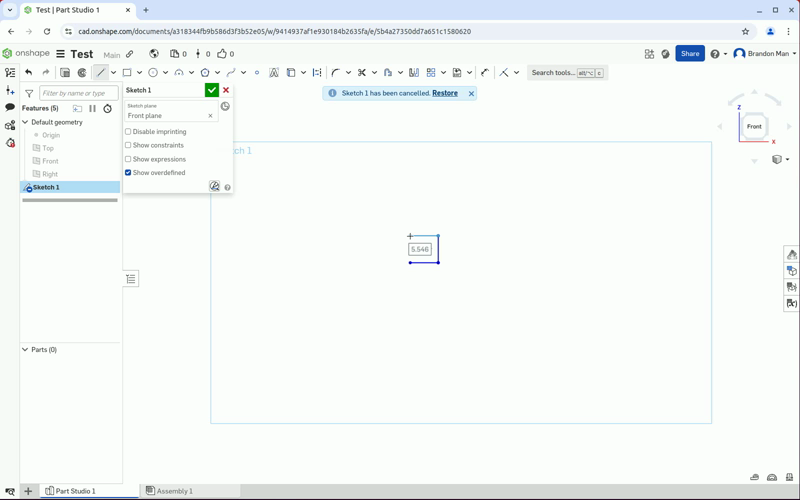
key_up(shift)
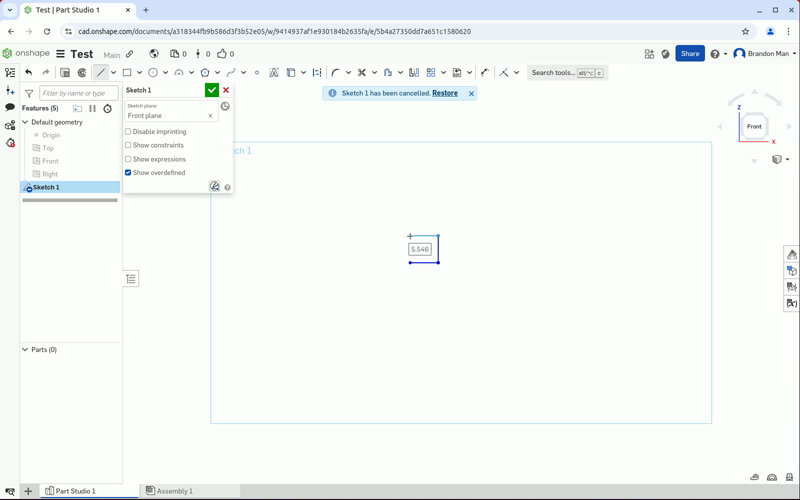
mouse_move(440, 235)
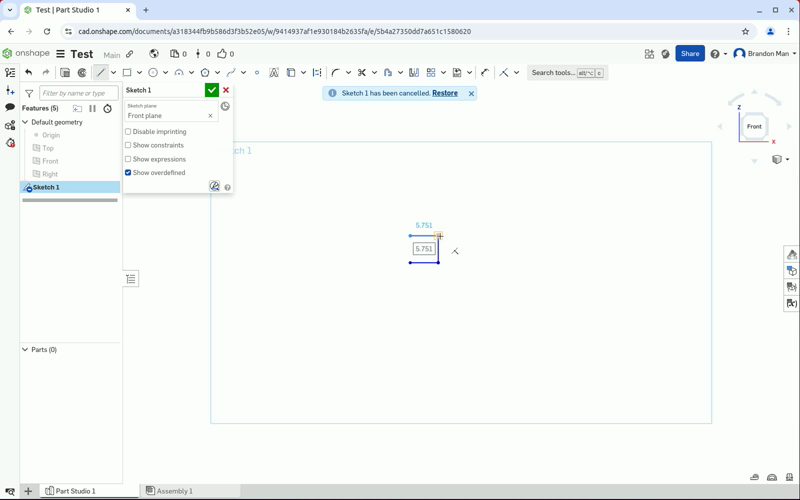
key_down(shift)
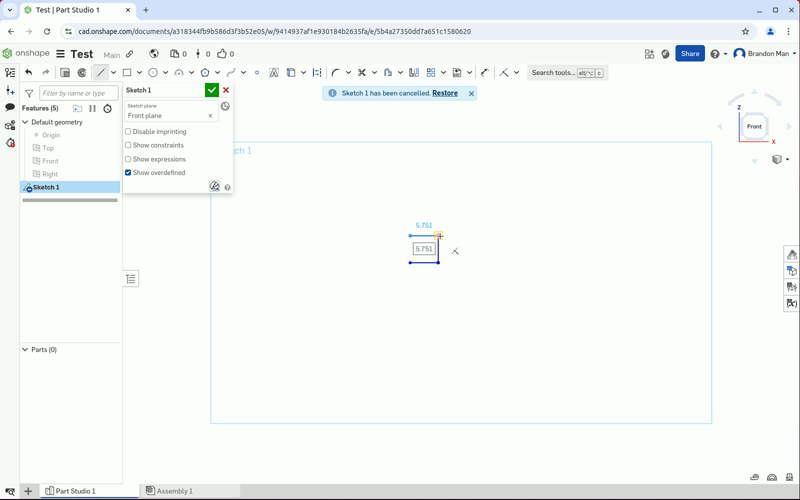
mouse_move(410, 262)
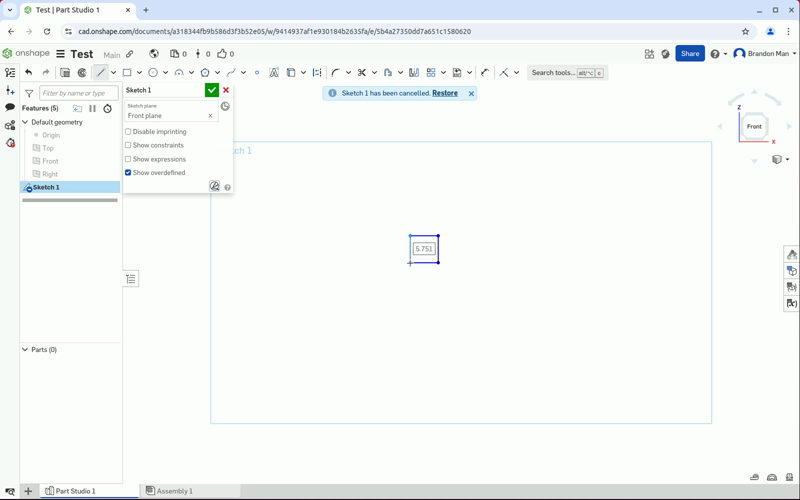
key_up(shift)
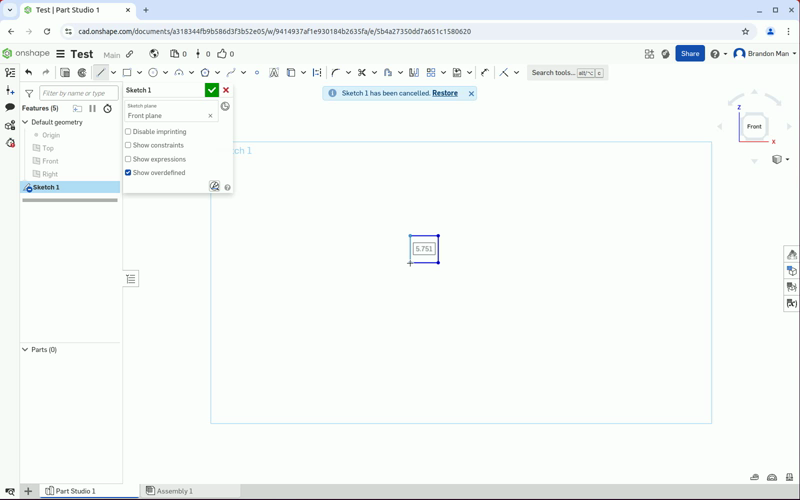
click(410, 262)
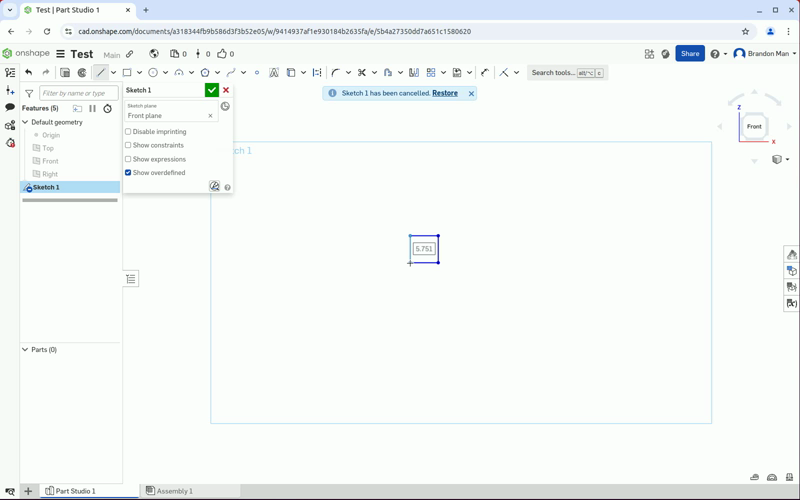
key(esc)
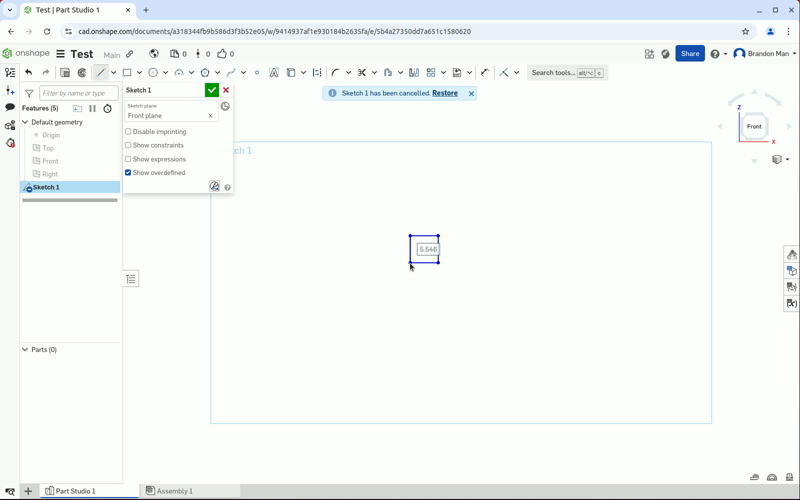
mouse_move(416, 259)
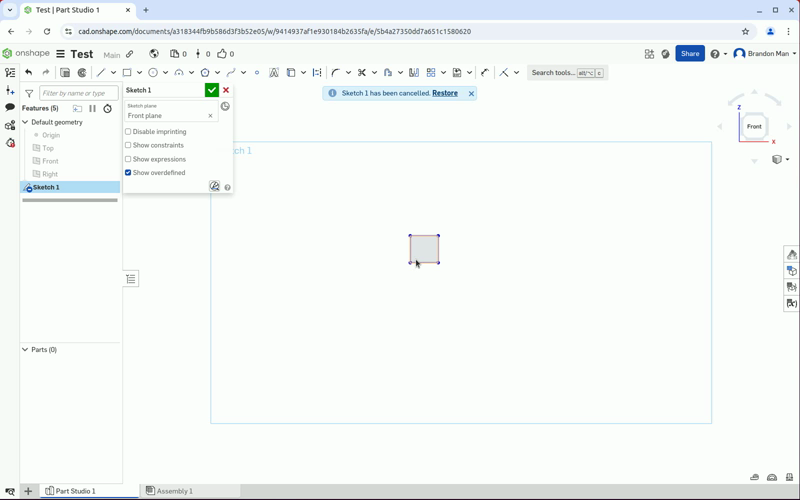
scroll(6)
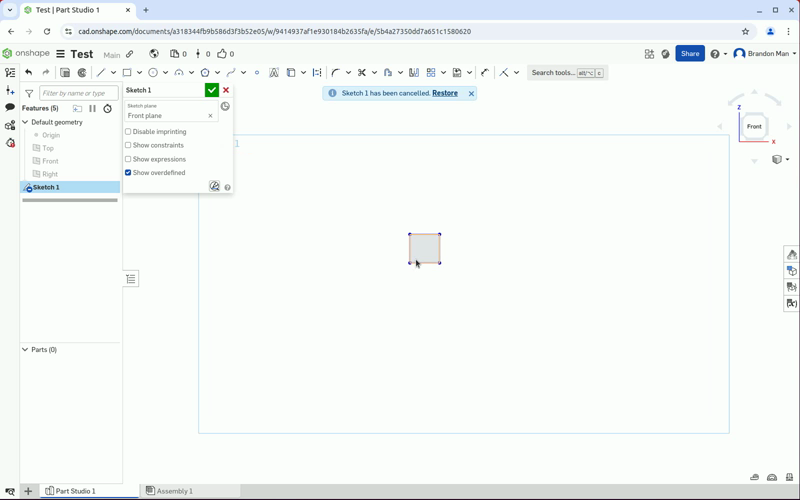
scroll(6)
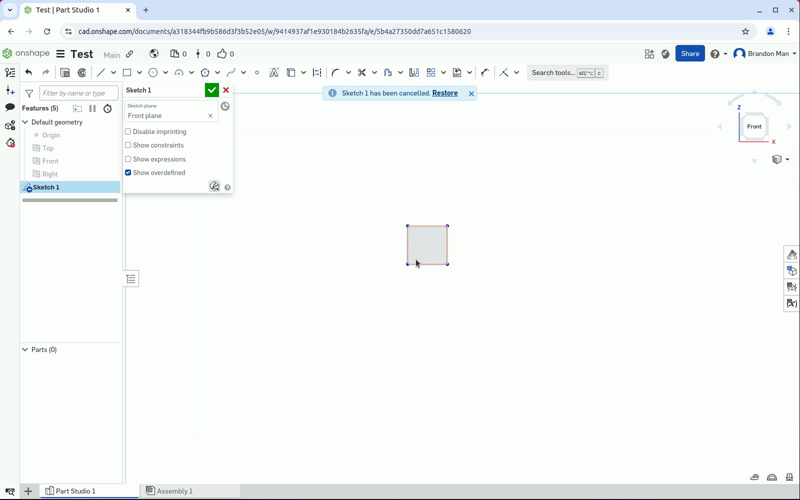
scroll(6)
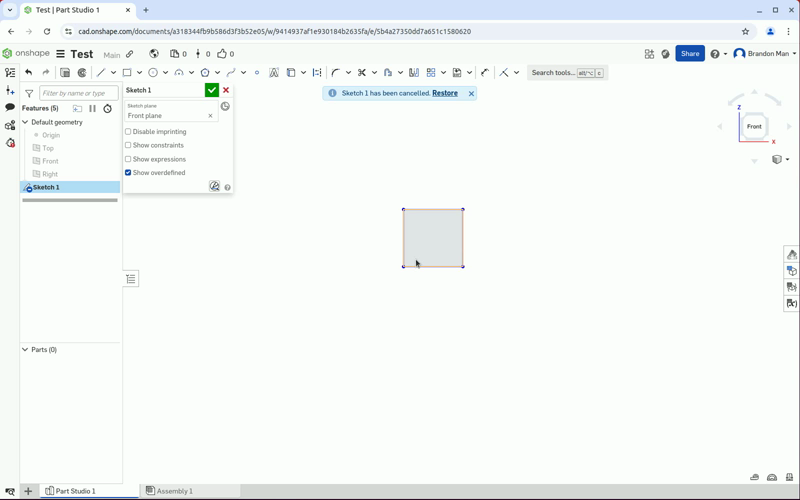
scroll(6)
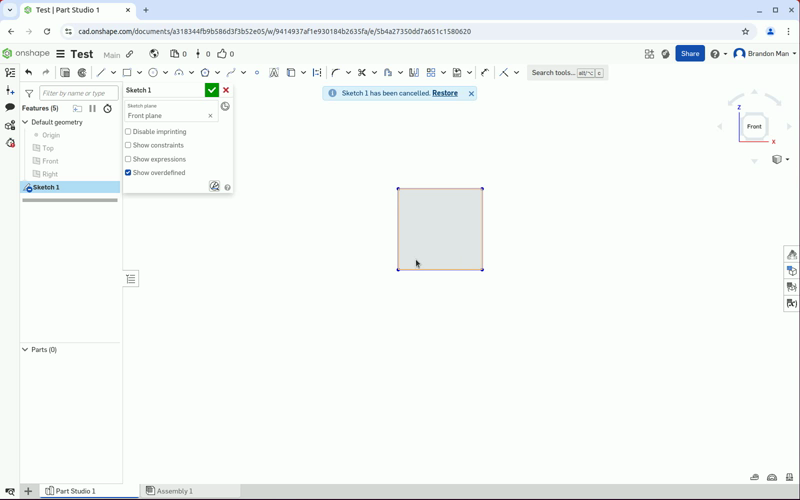
scroll(6)
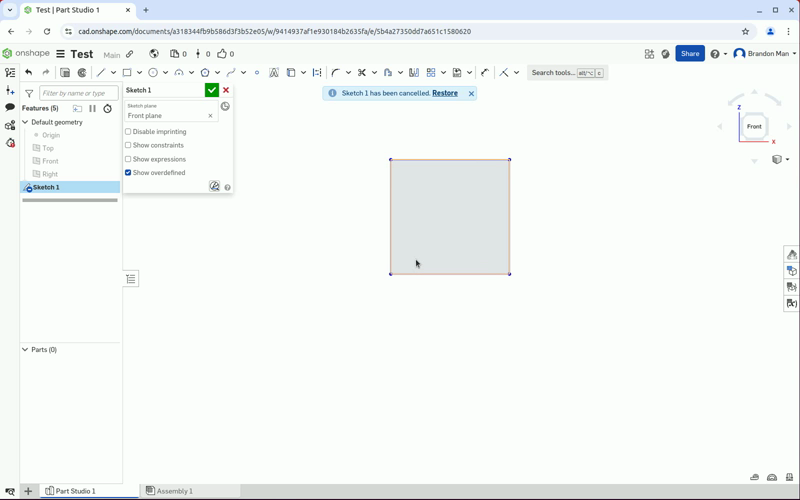
scroll(6)
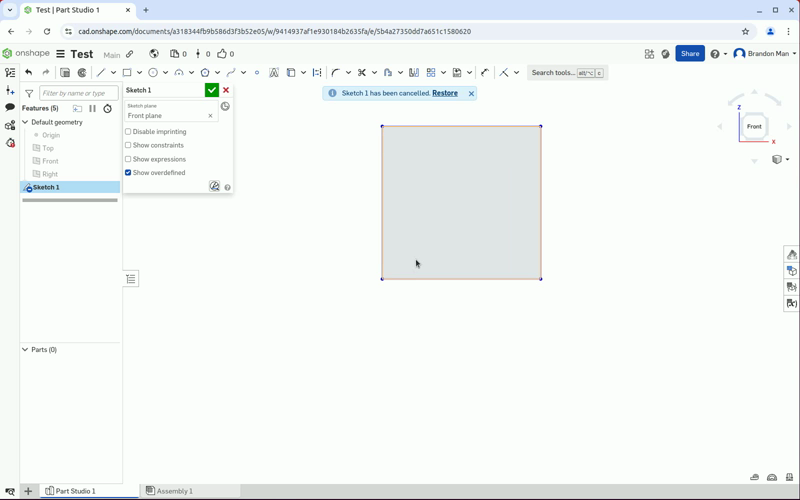
scroll(6)
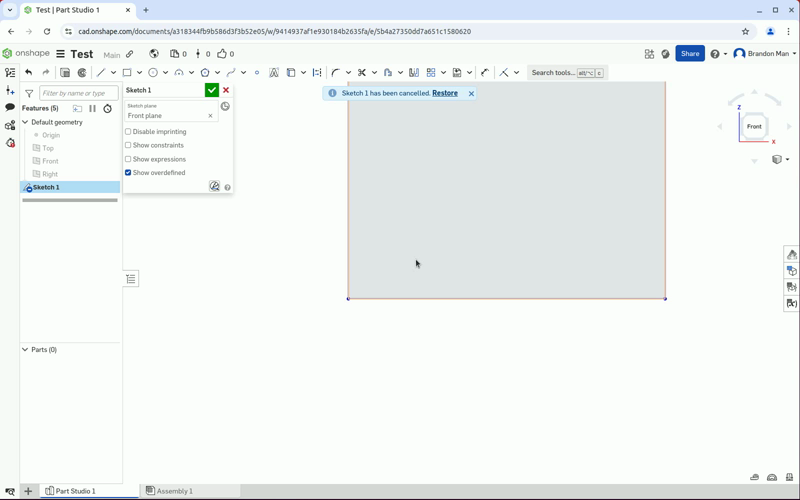
click(416, 259)
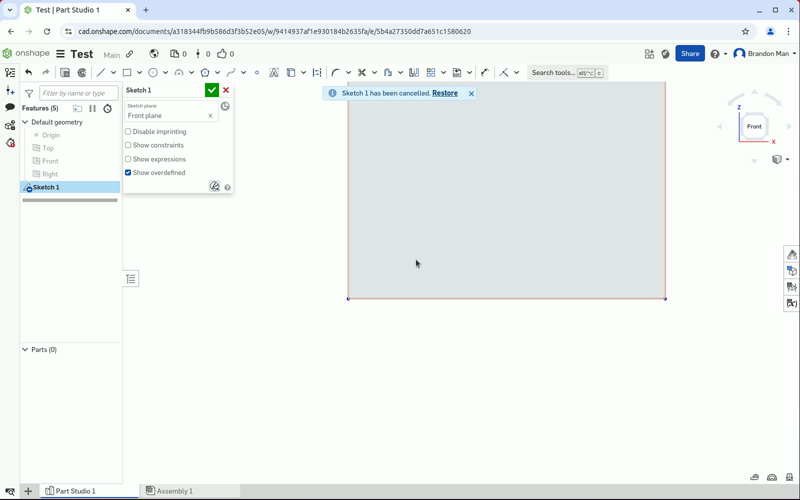
scroll(-6)
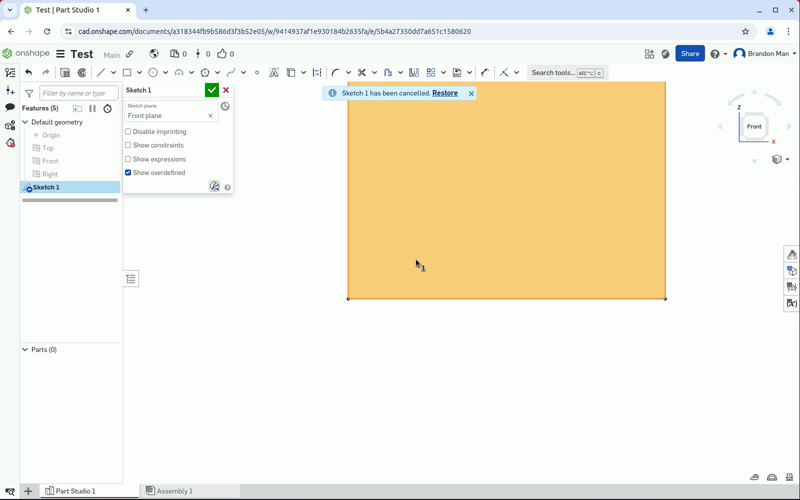
scroll(-6)
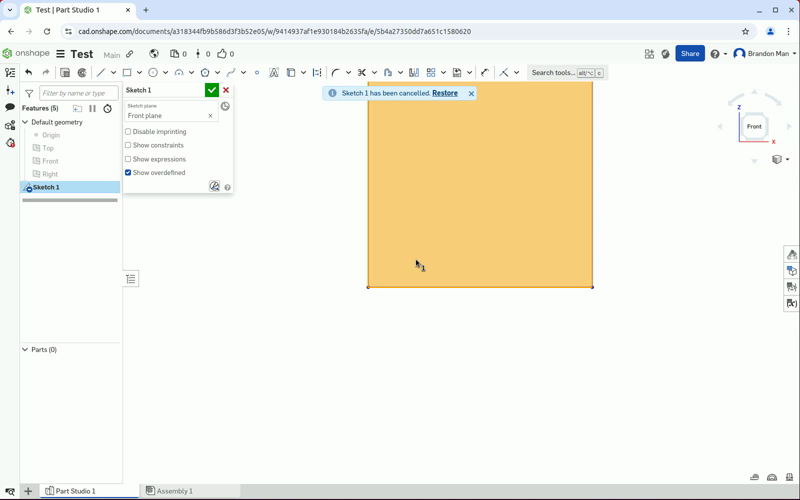
scroll(-6)
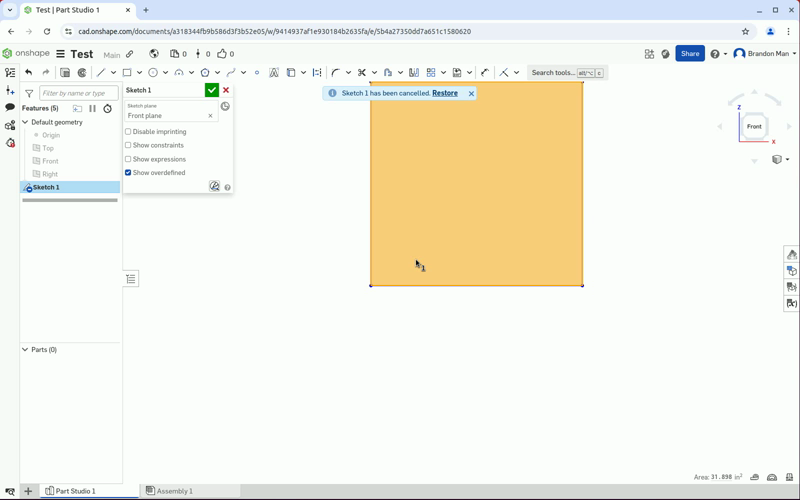
scroll(-6)
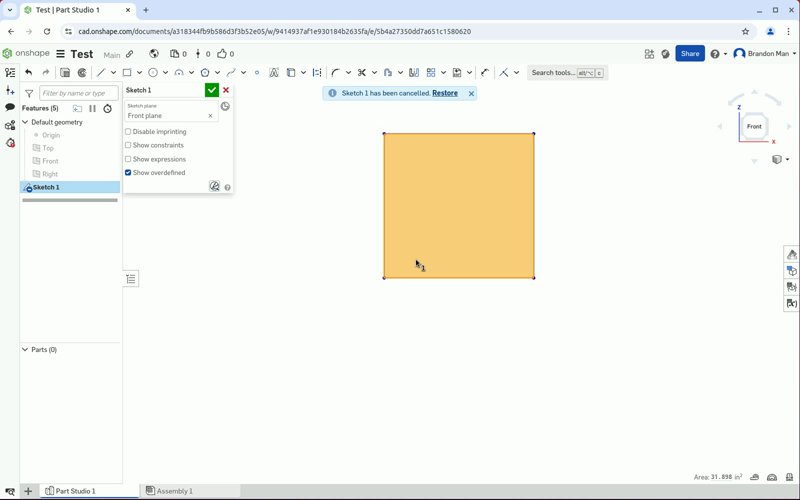
scroll(-6)
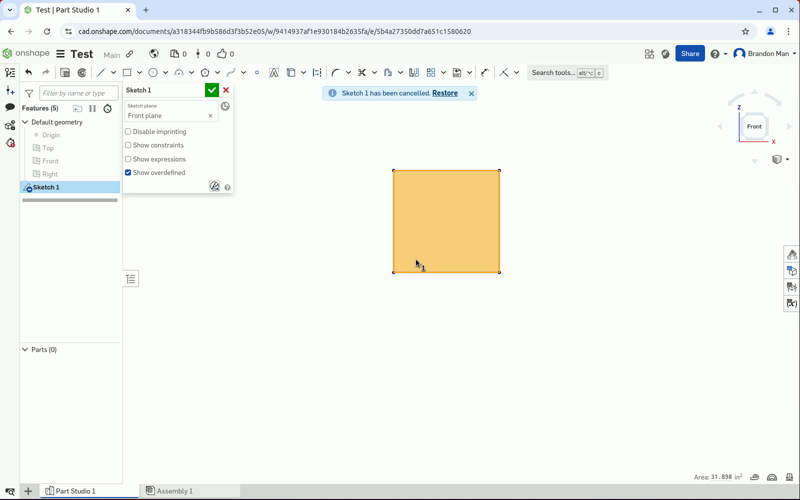
scroll(-6)
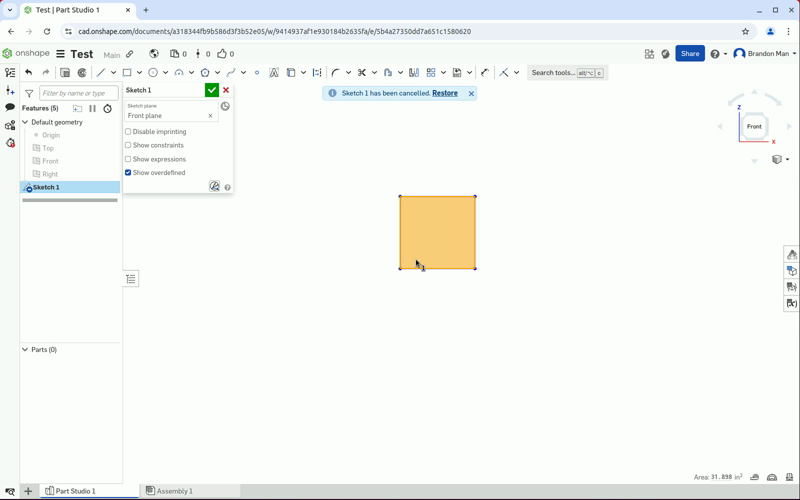
scroll(-6)
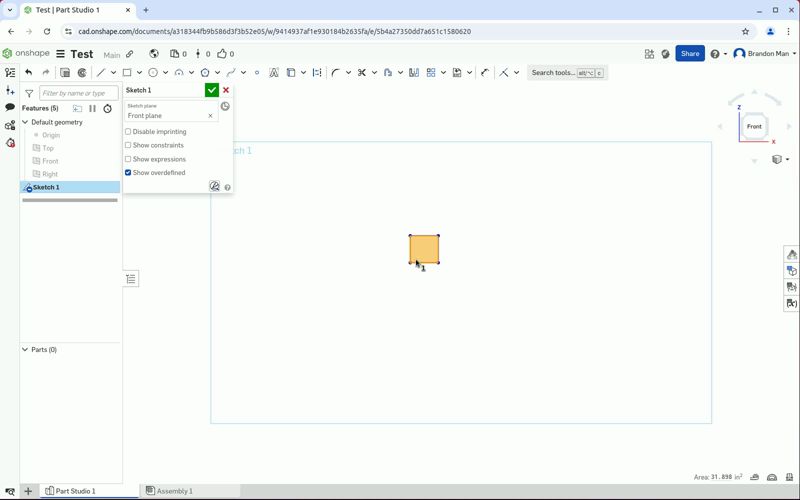
mouse_move(73, 352)
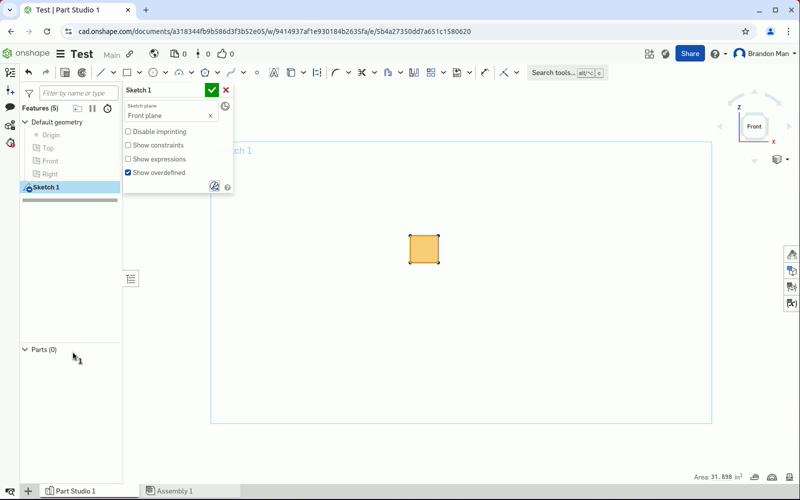
key(shift+y)
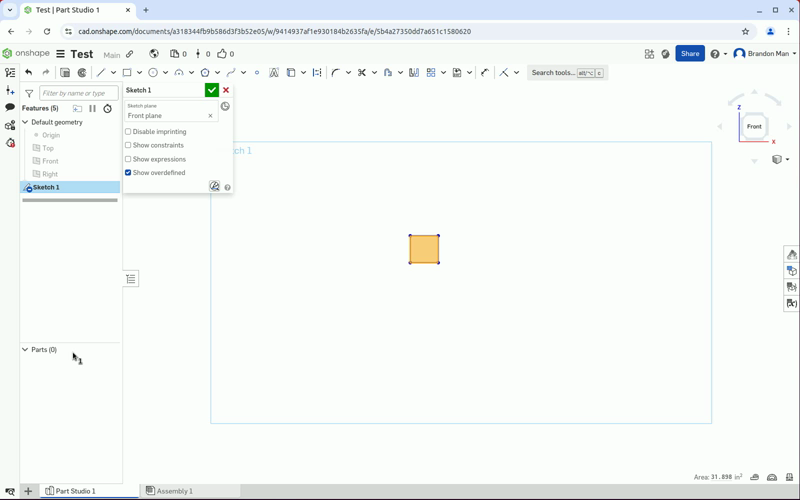
key(shift+e)
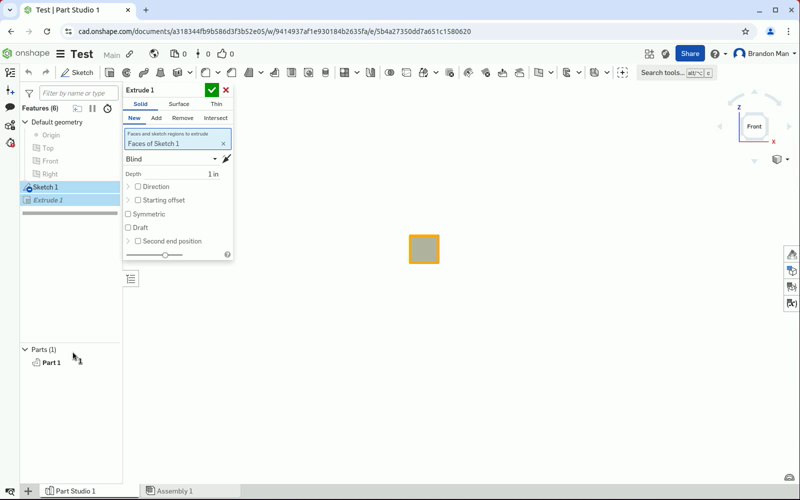
mouse_move(143, 106)
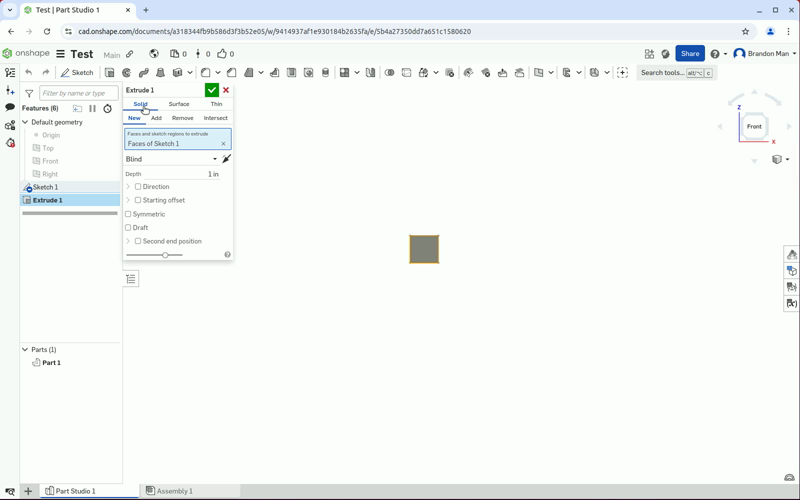
click(143, 106)
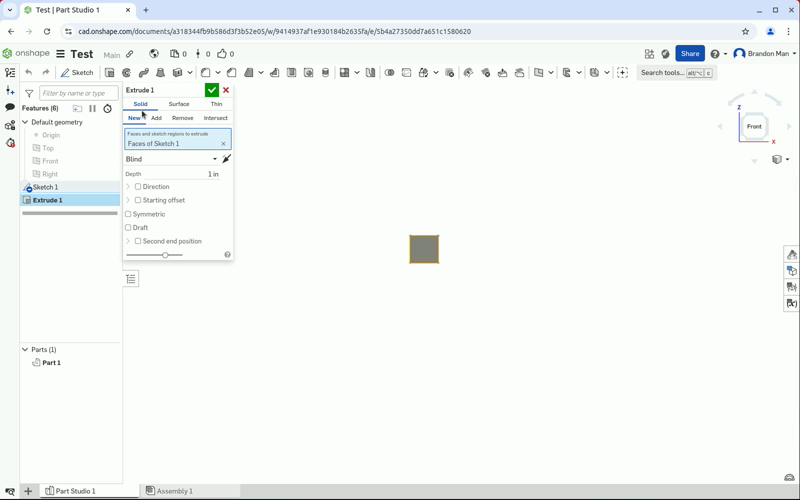
mouse_move(137, 120)
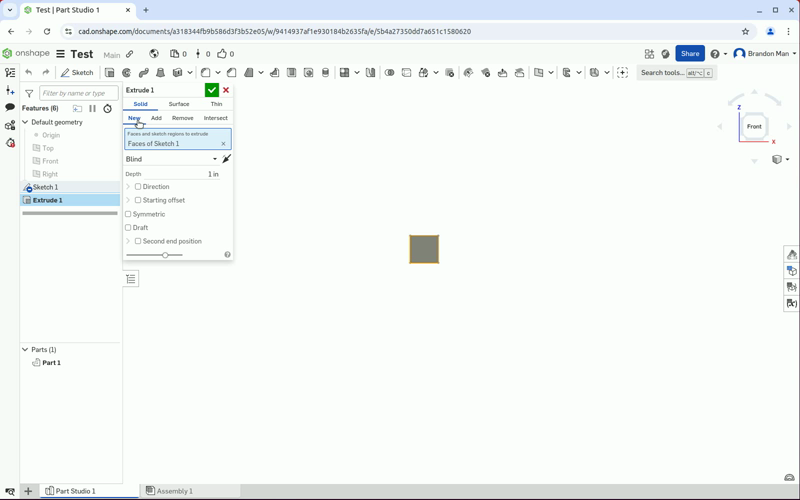
click(137, 120)
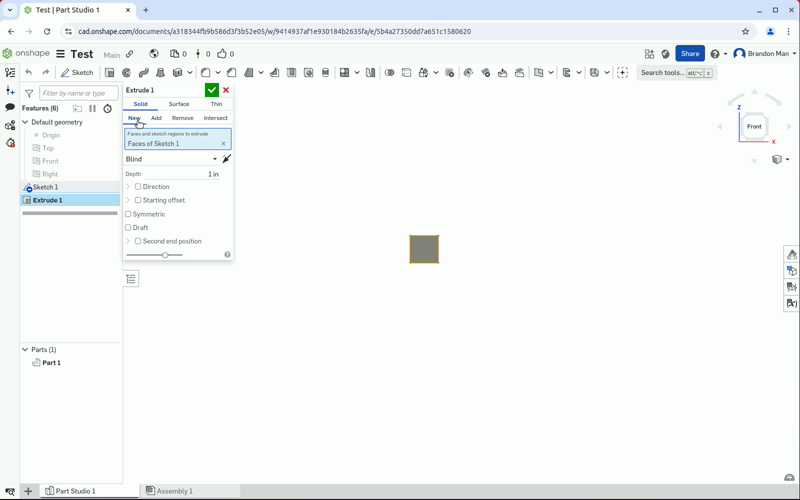
key(tab, 4)
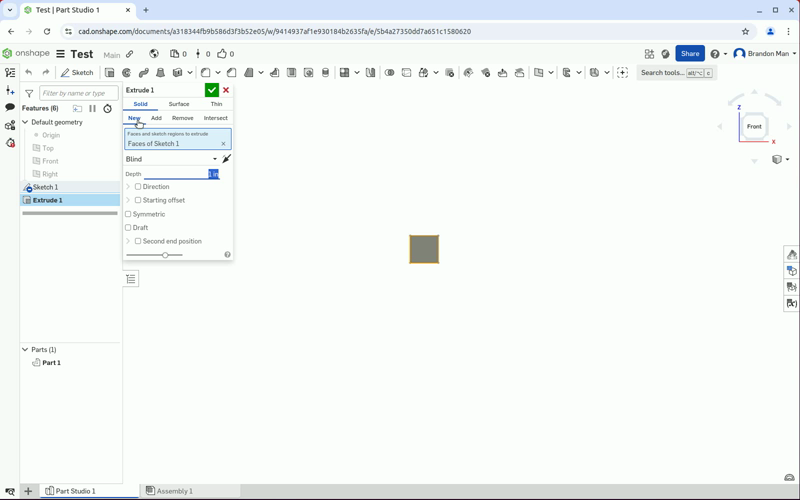
text(4.092)
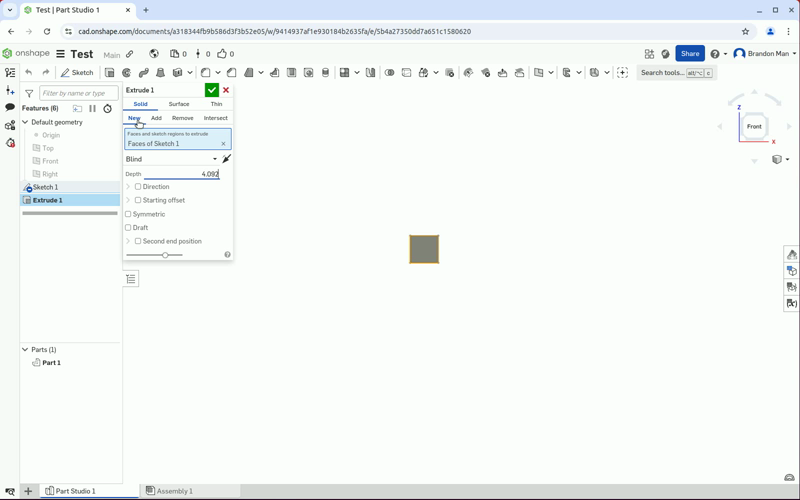
key(enter)
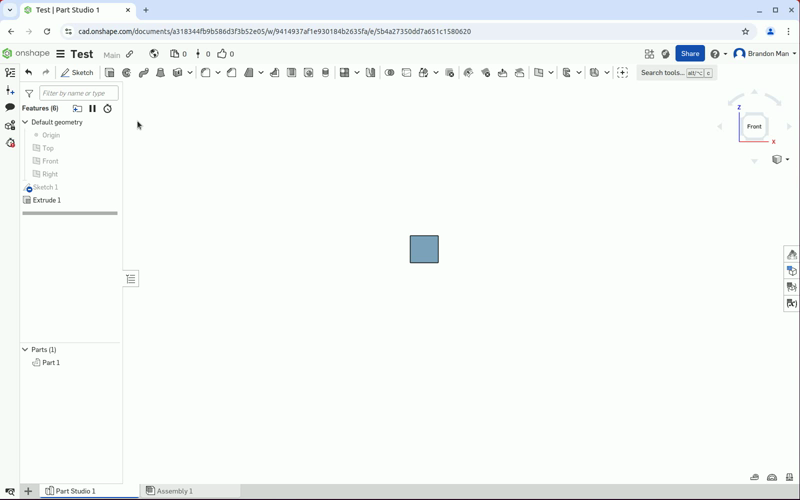
key(shift+h)
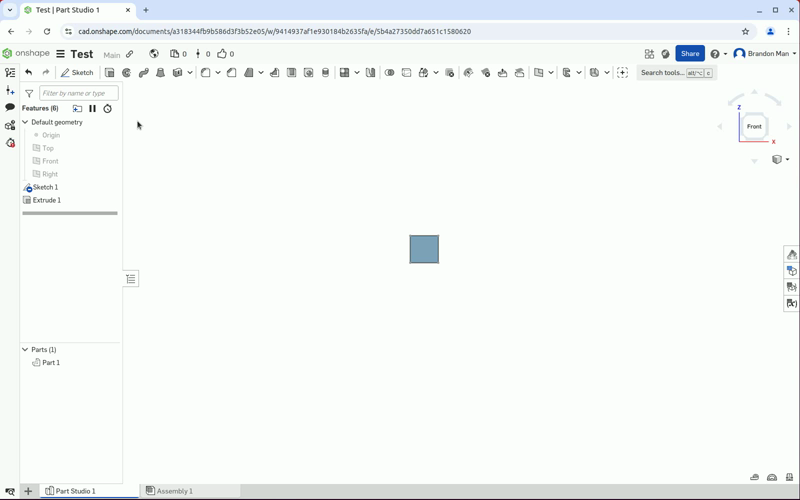
key(shift+h)
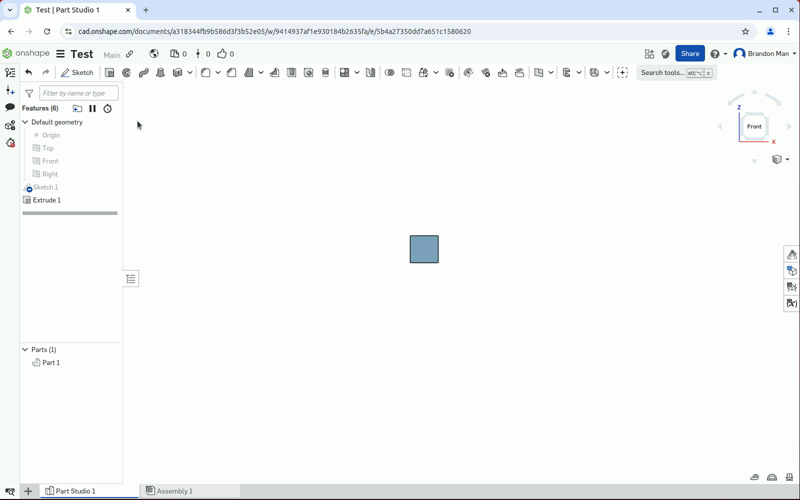
mouse_move(73, 189)
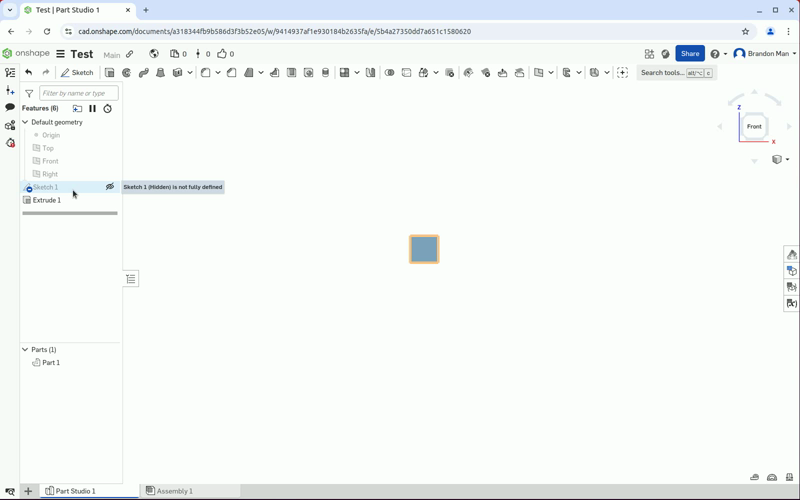
click(73, 189)
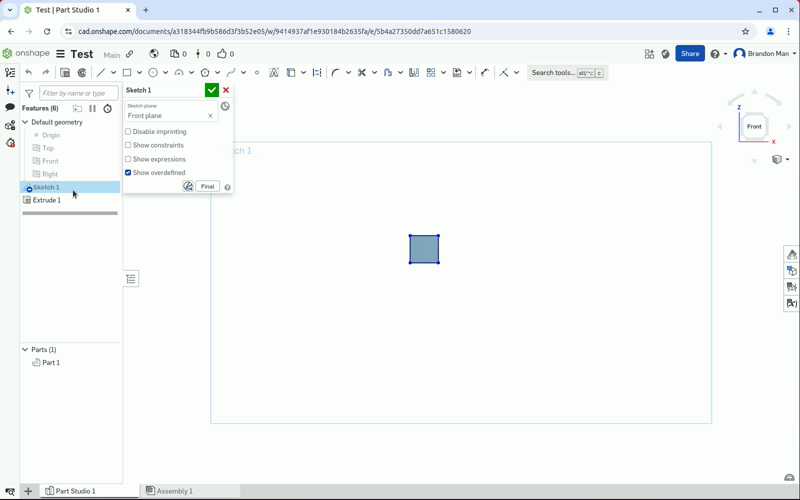
mouse_move(229, 92)
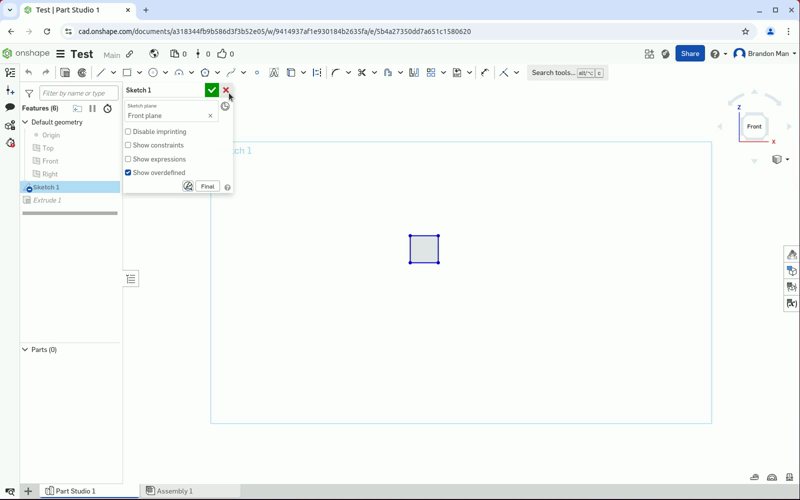
click(229, 92)
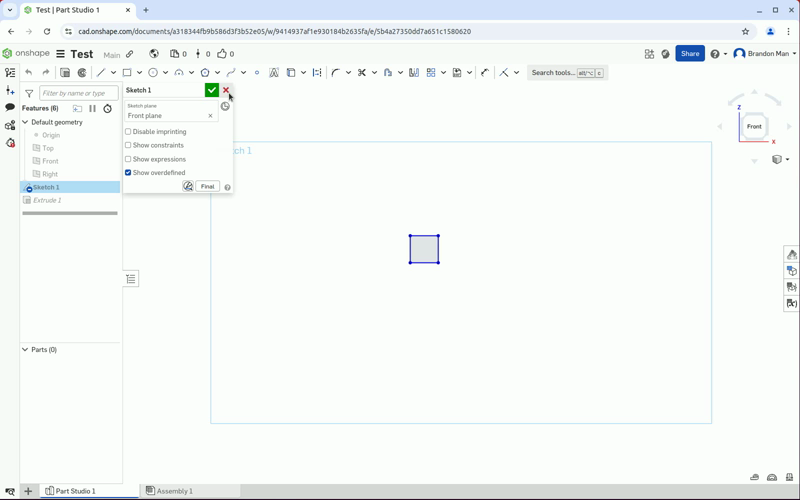
key(shift+s)
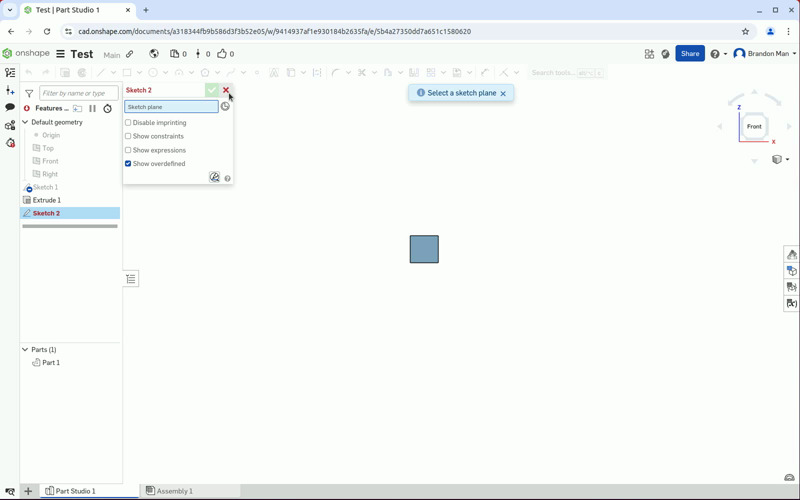
mouse_move(73, 163)
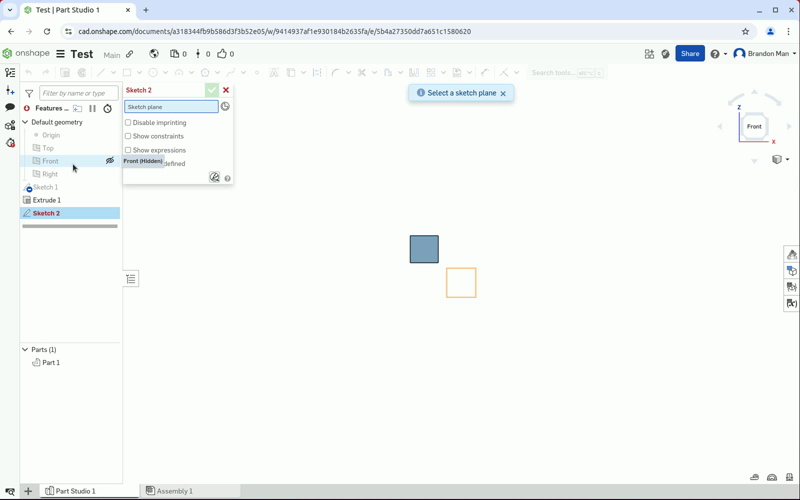
click(73, 163)
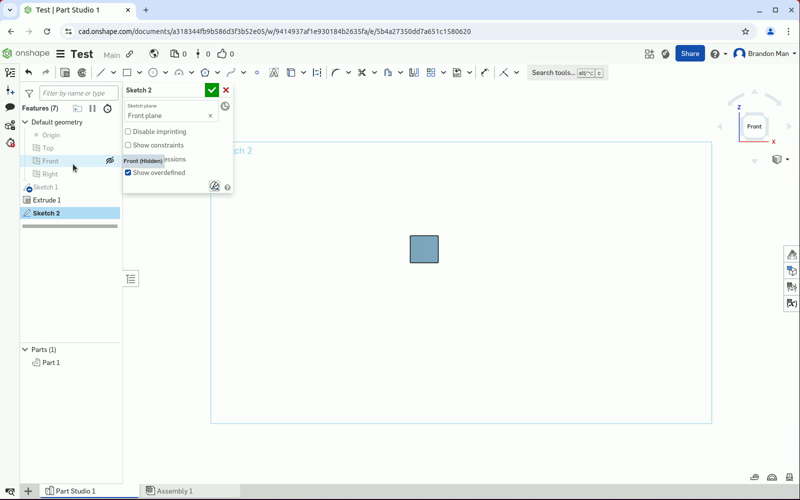
mouse_move(73, 352)
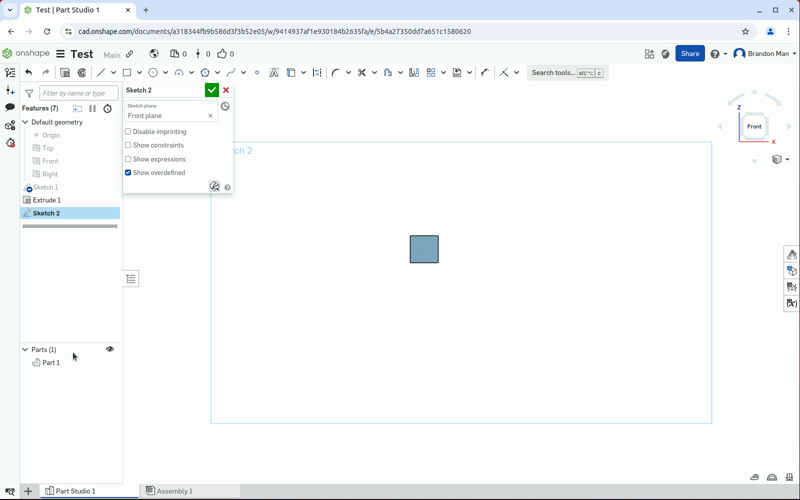
key(y)
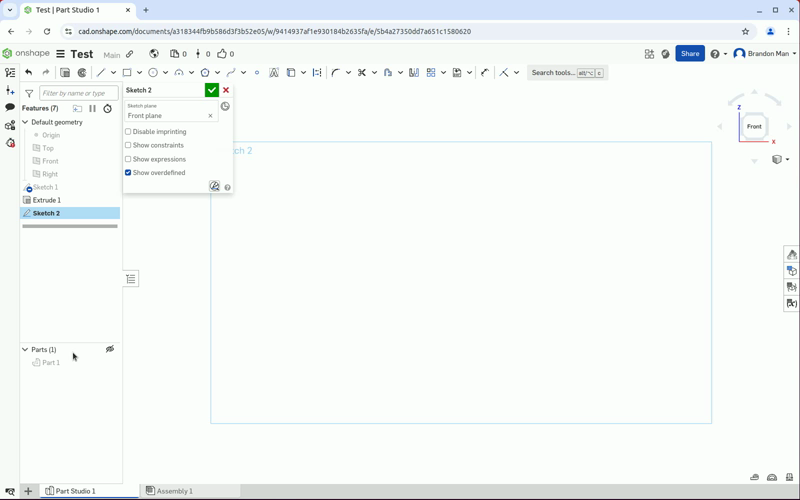
key(l)
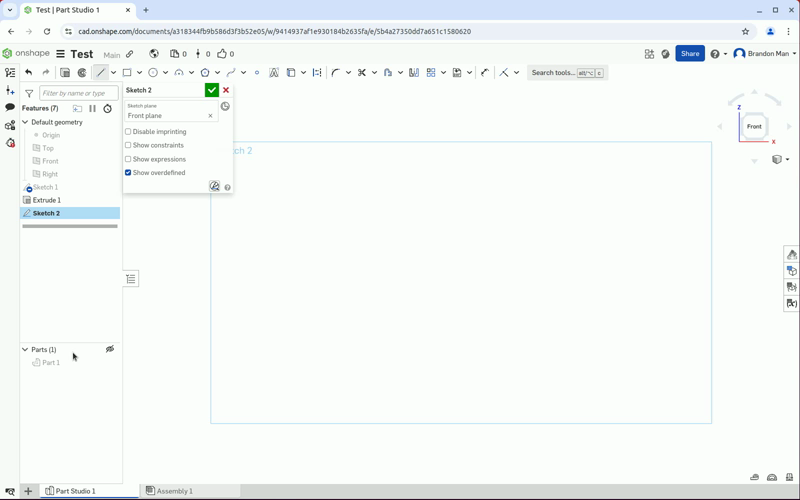
key_down(shift)
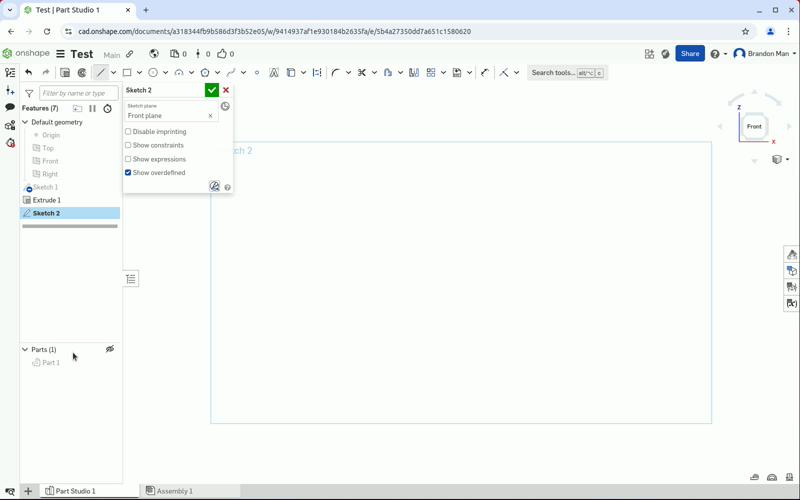
mouse_move(472, 265)
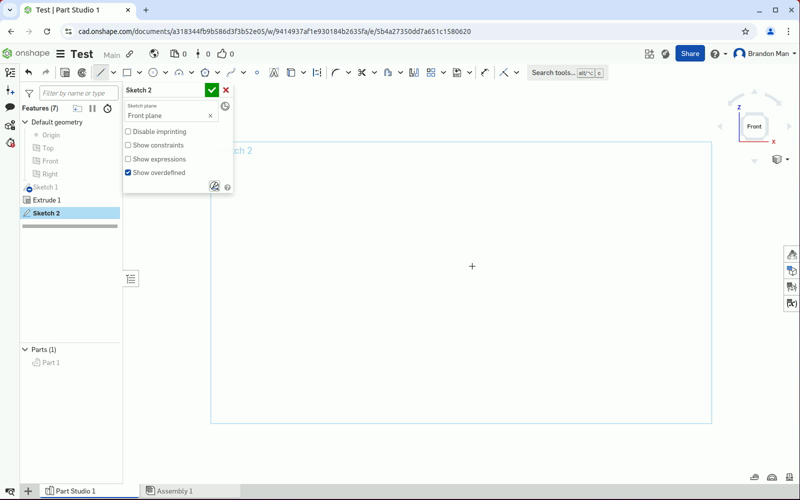
click(472, 265)
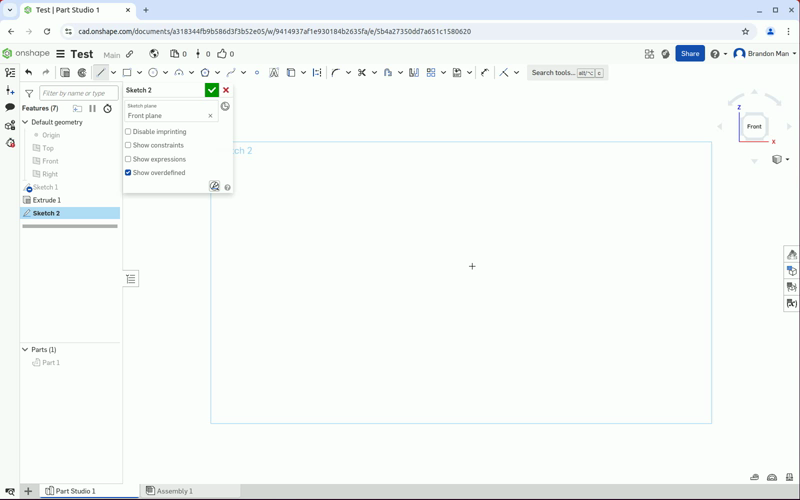
key_up(shift)
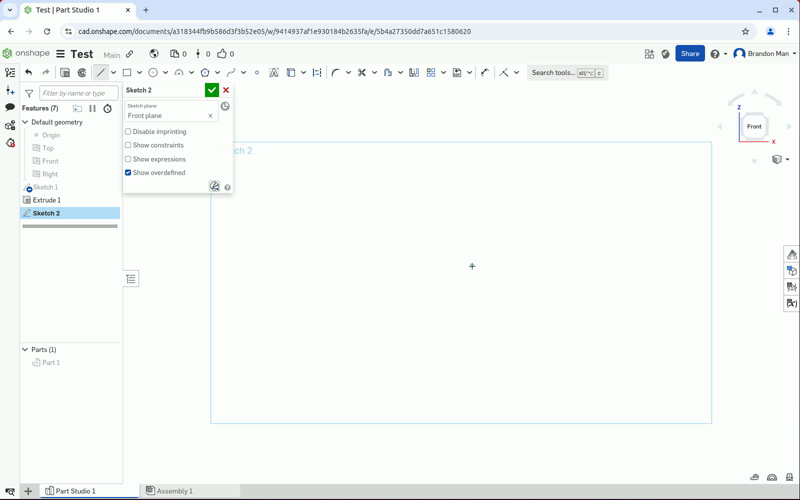
key_down(shift)
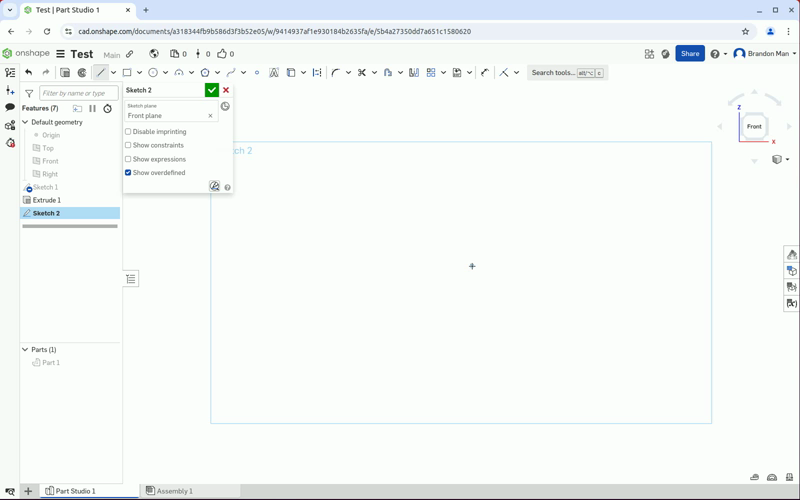
mouse_move(502, 265)
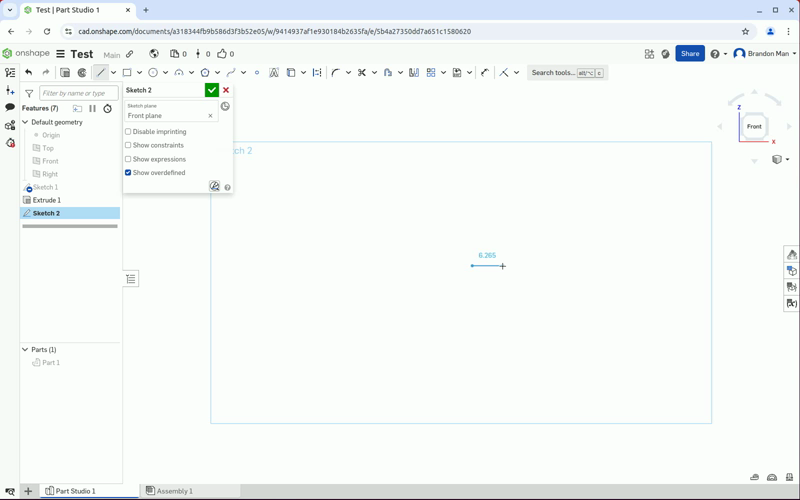
mouse_move(499, 265)
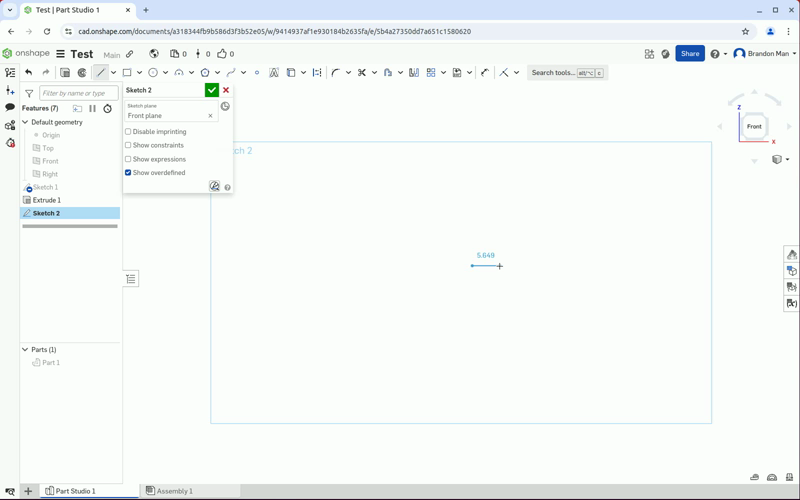
click(499, 265)
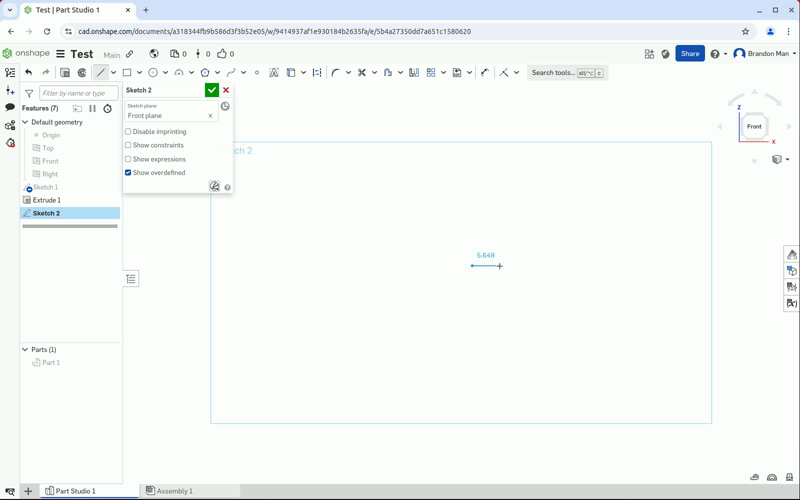
key_up(shift)
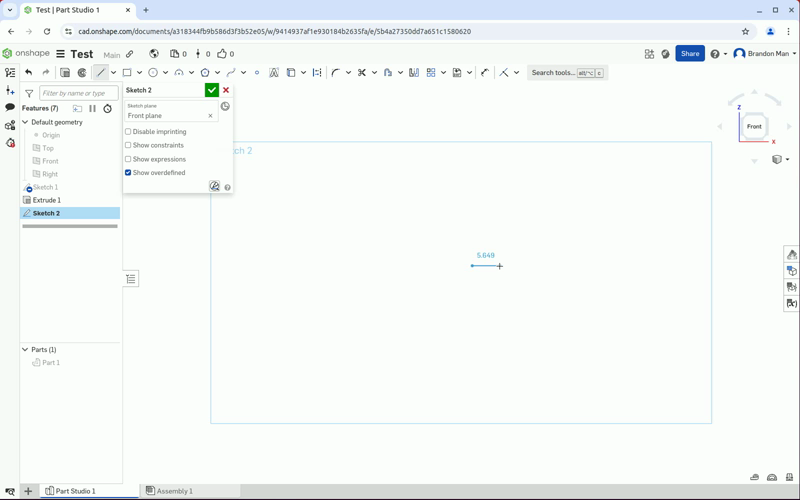
key_down(shift)
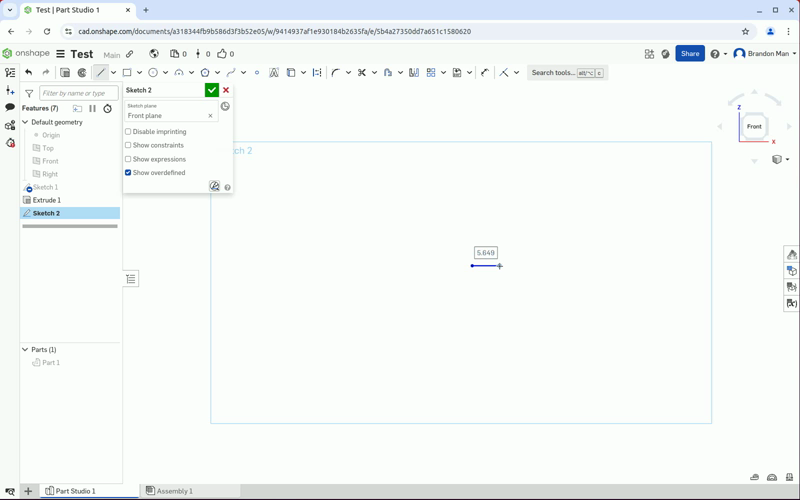
mouse_move(529, 265)
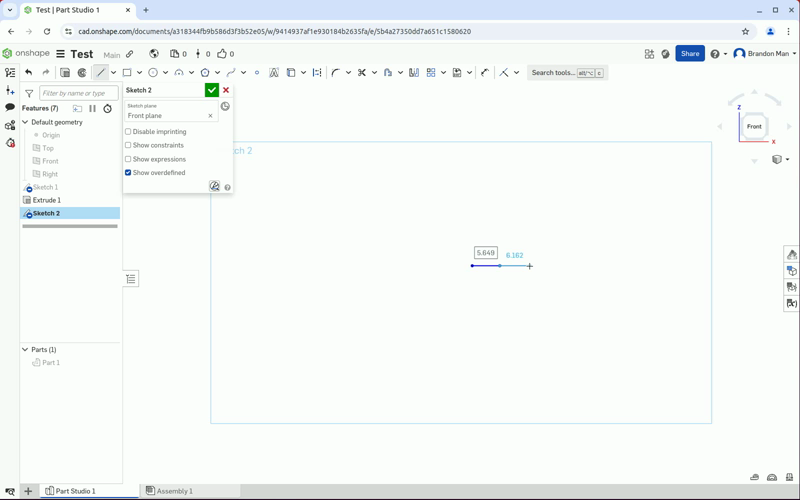
mouse_move(499, 235)
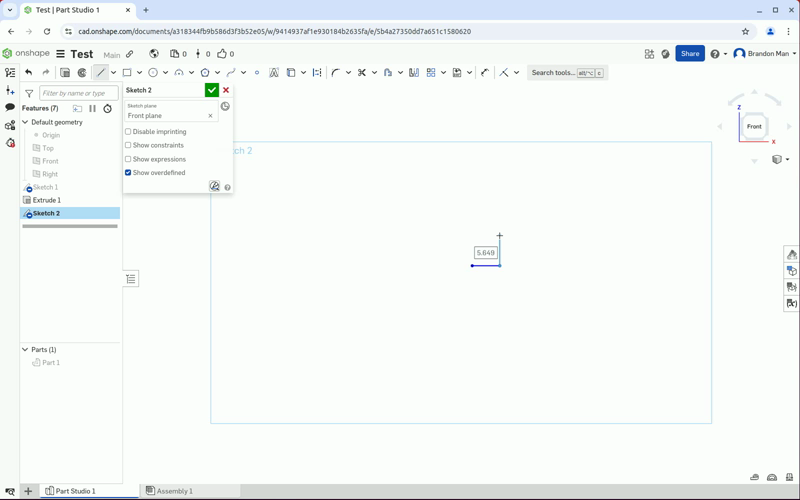
click(499, 235)
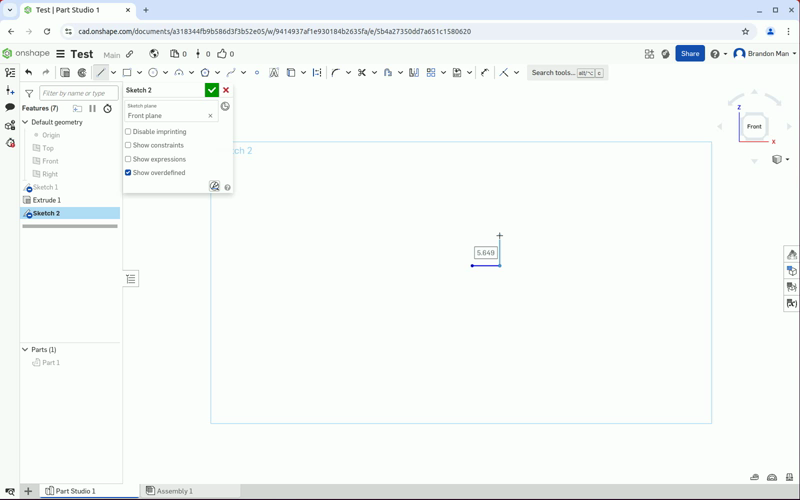
key_up(shift)
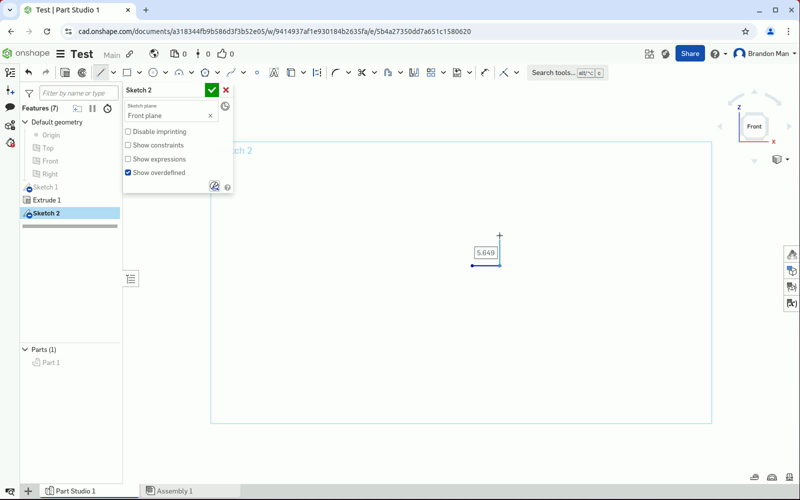
key_down(shift)
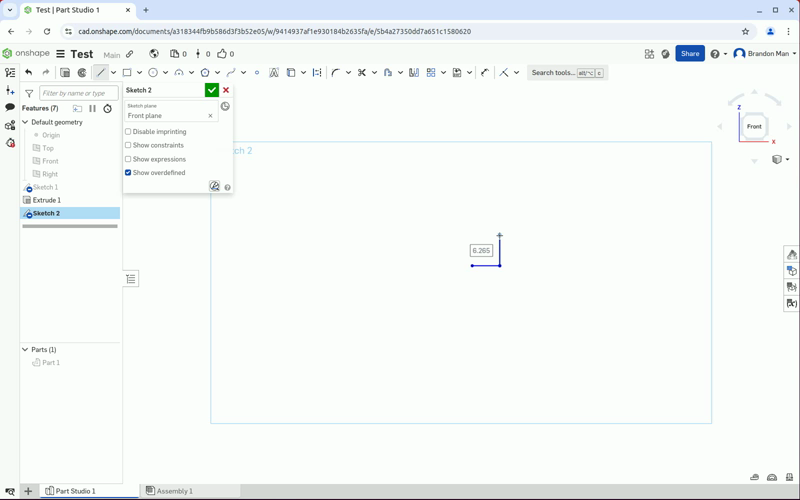
mouse_move(529, 235)
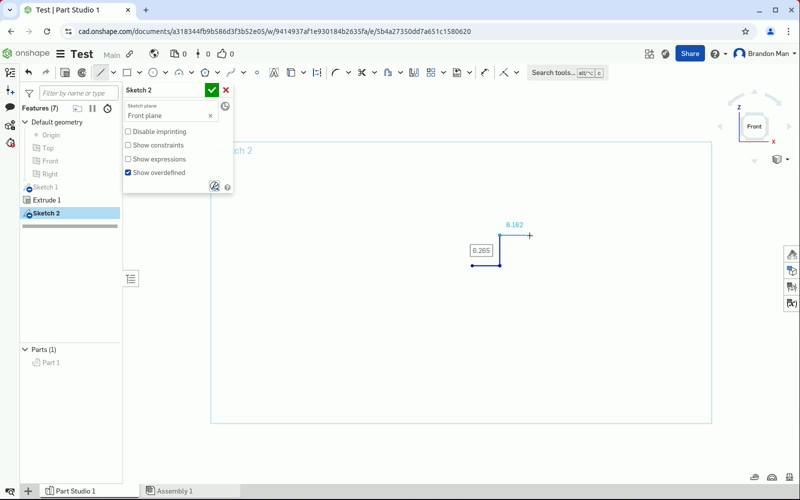
mouse_move(472, 235)
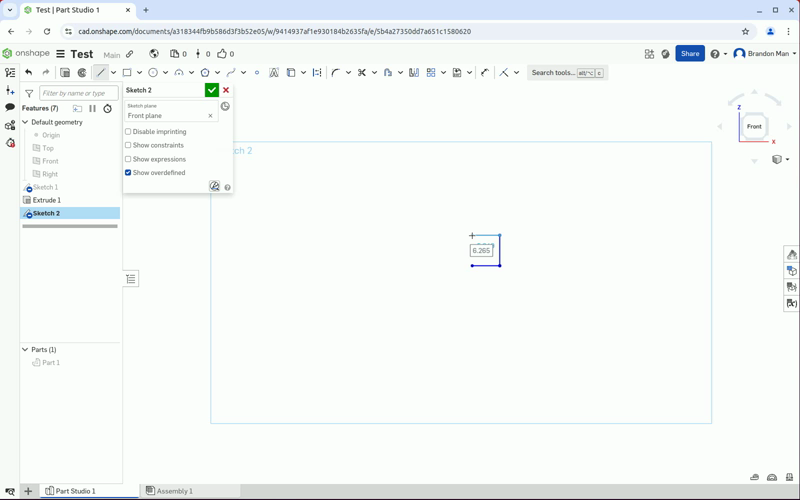
click(472, 235)
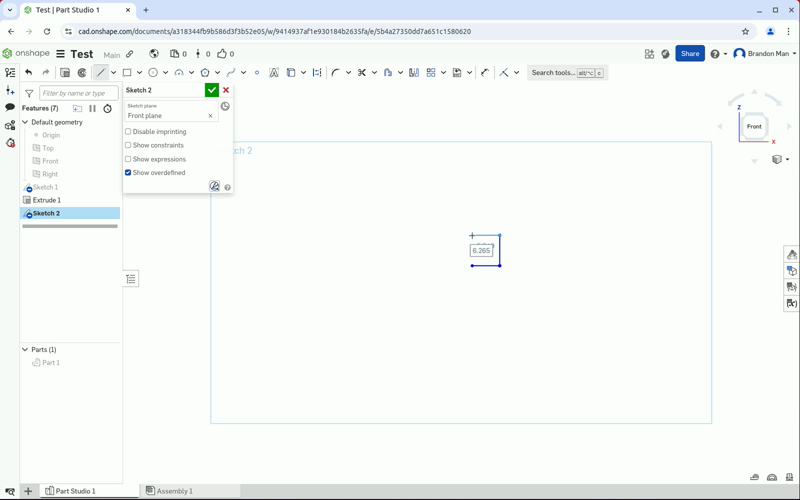
key_up(shift)
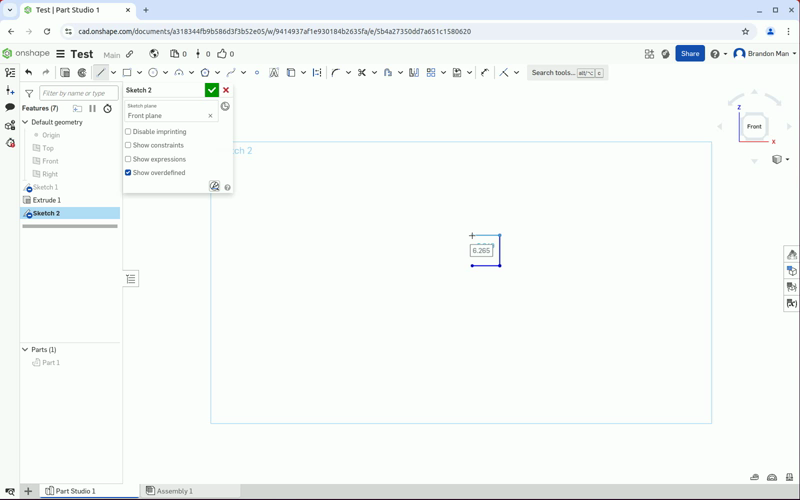
mouse_move(502, 235)
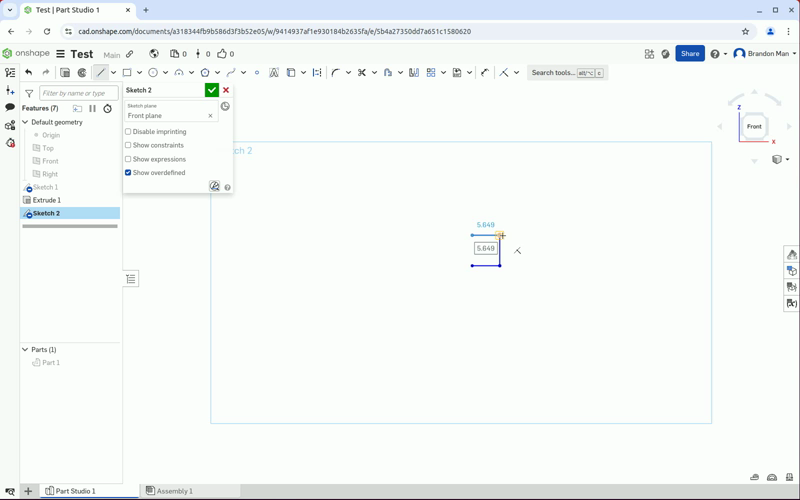
key_down(shift)
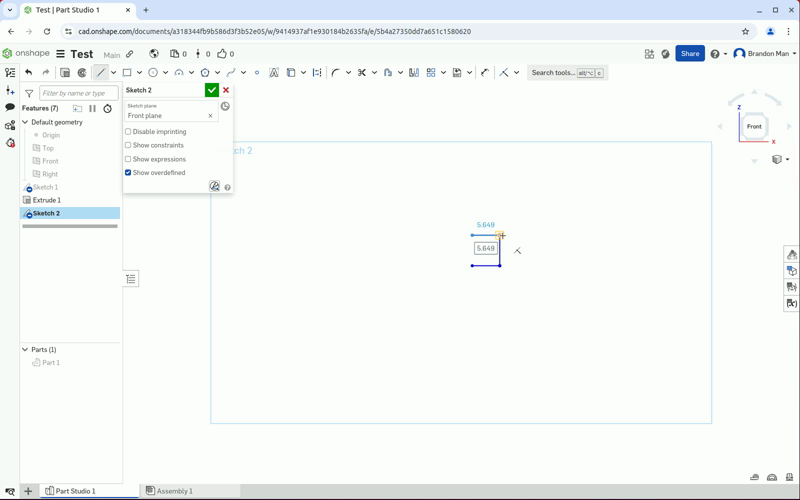
mouse_move(472, 265)
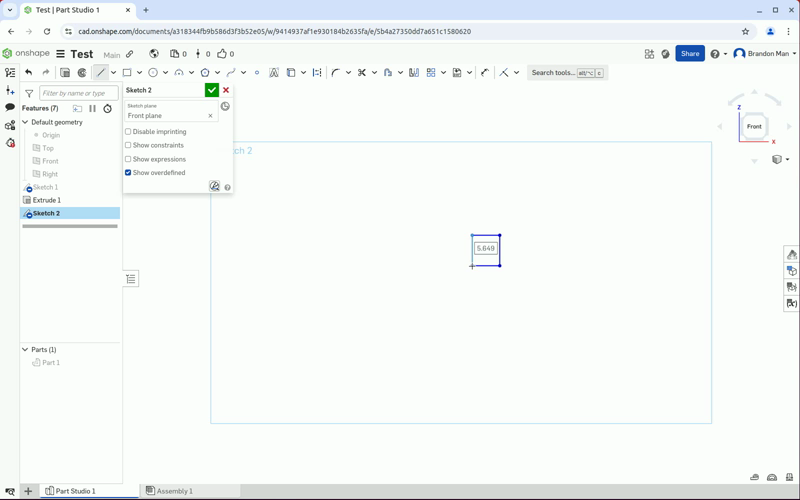
key_up(shift)
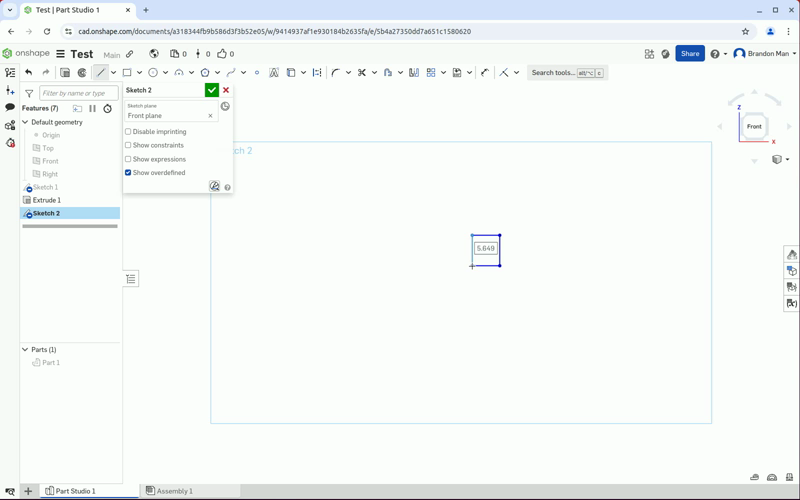
click(472, 265)
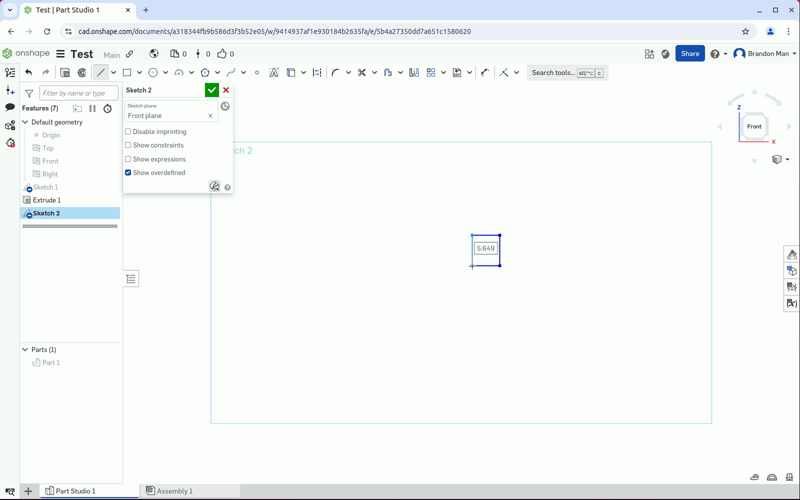
key(esc)
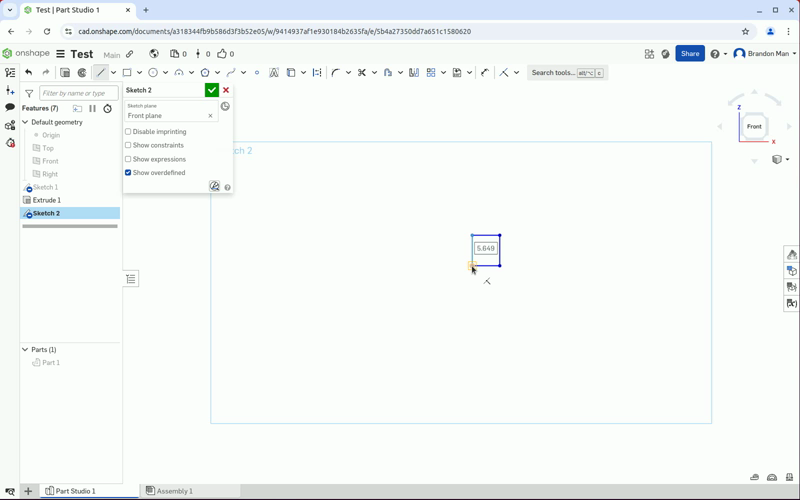
mouse_move(497, 251)
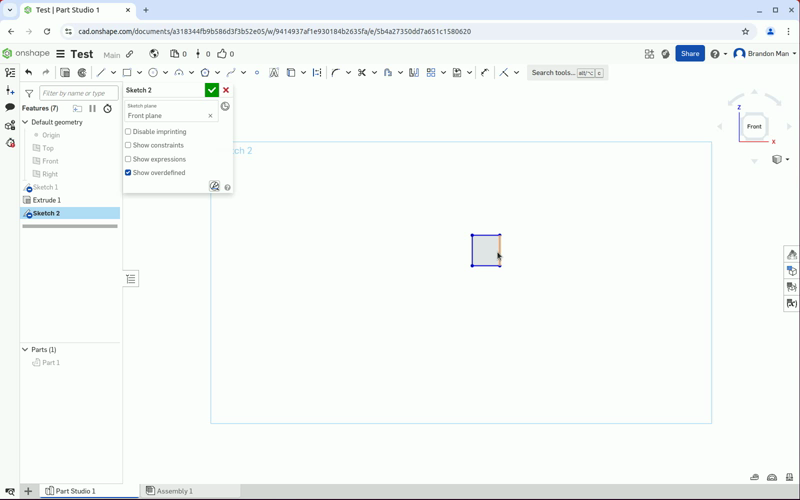
scroll(6)
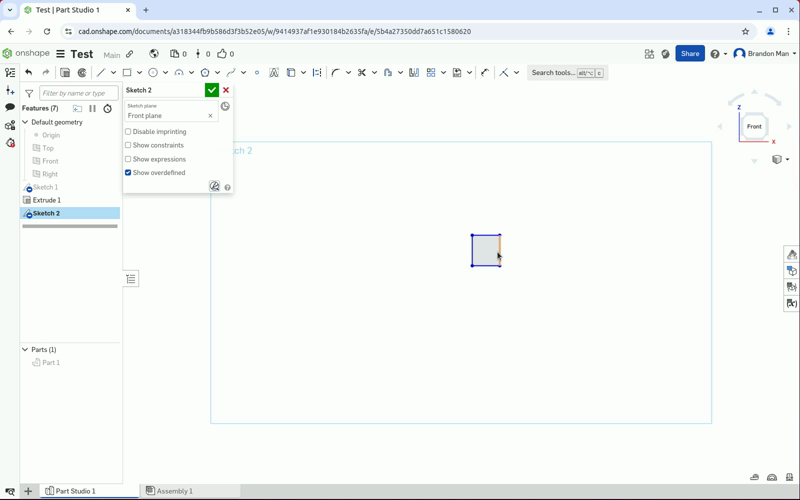
scroll(6)
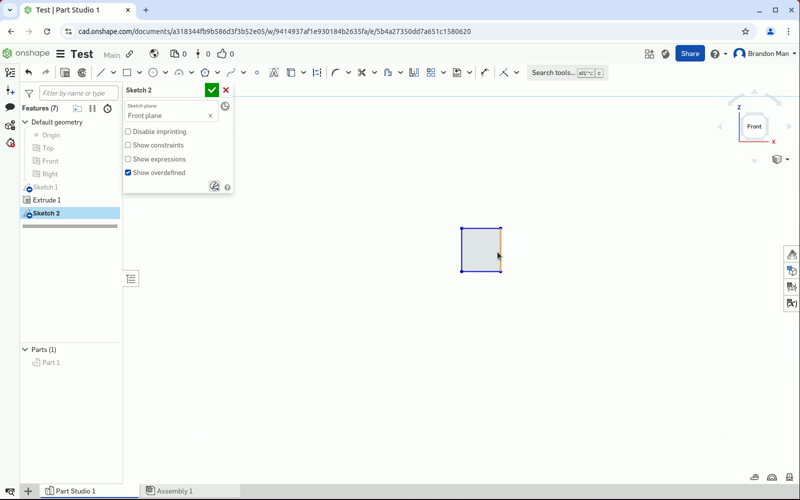
scroll(6)
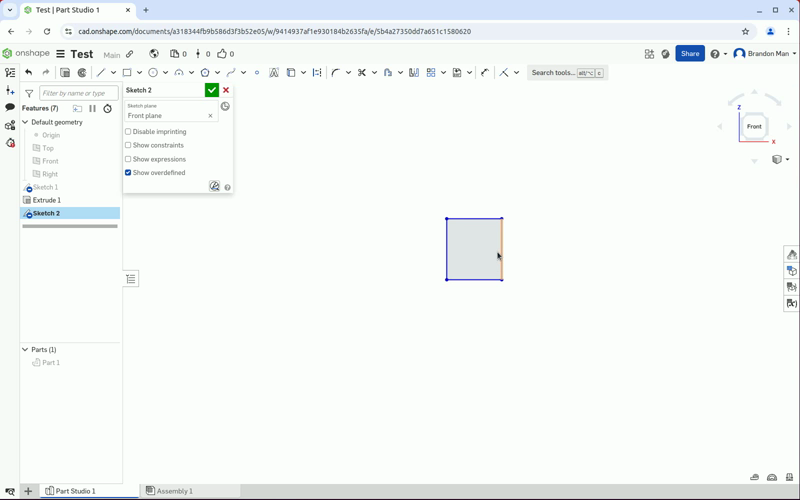
scroll(6)
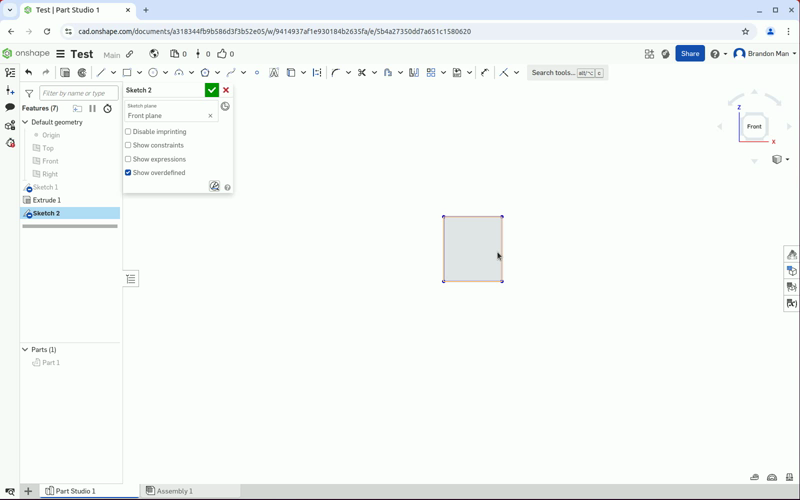
scroll(6)
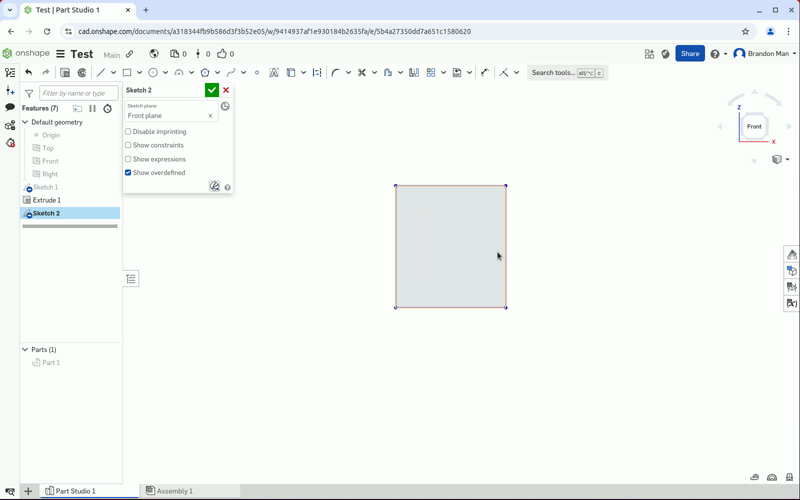
scroll(6)
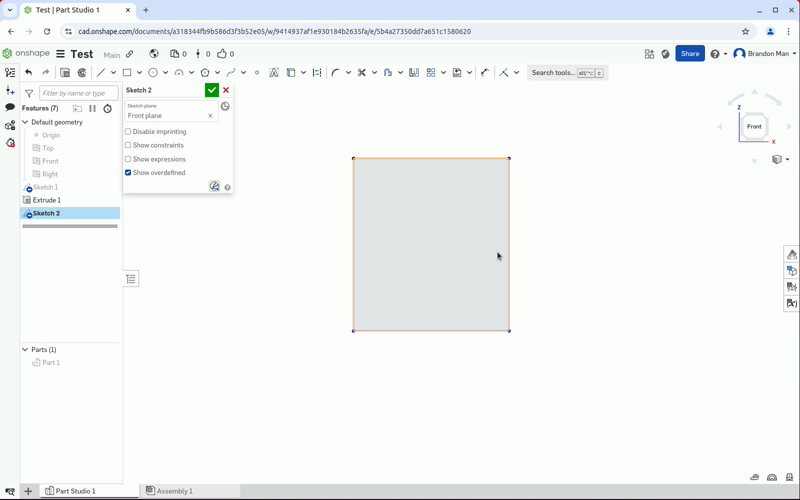
scroll(6)
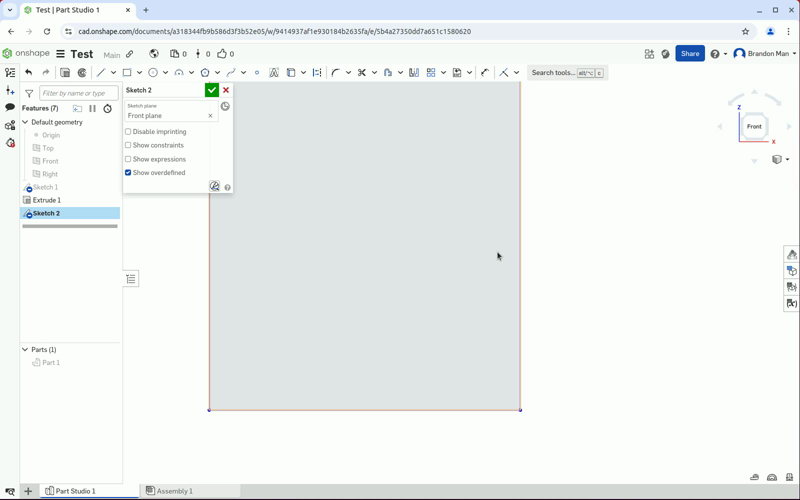
click(497, 251)
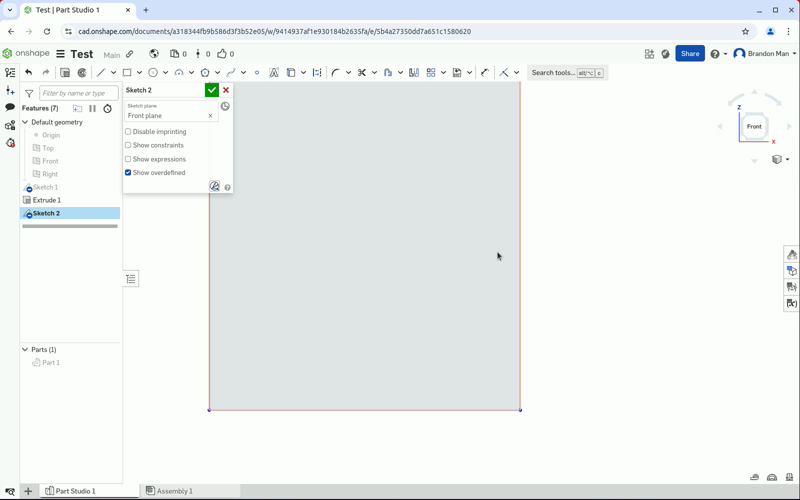
scroll(-6)
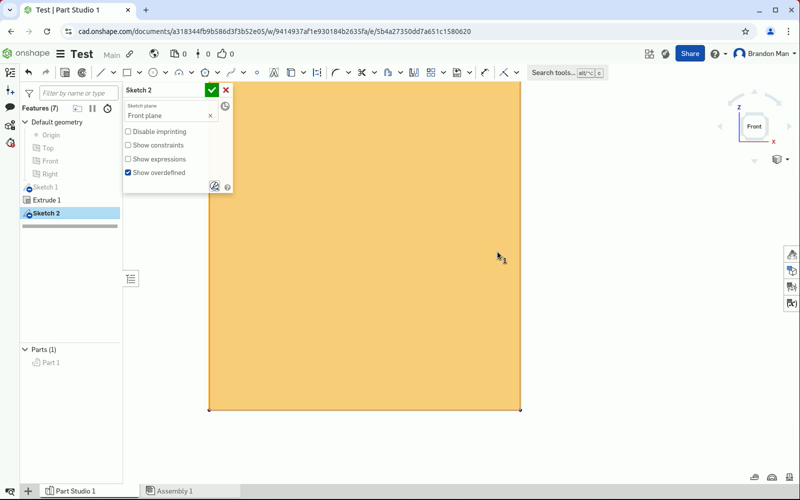
scroll(-6)
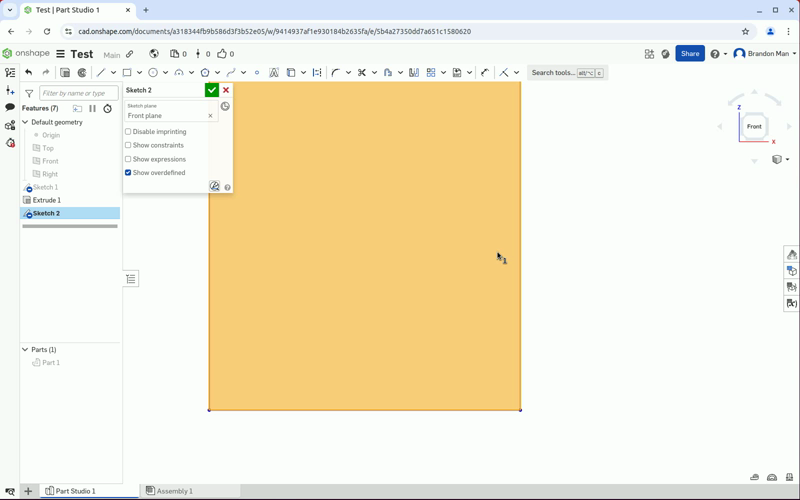
scroll(-6)
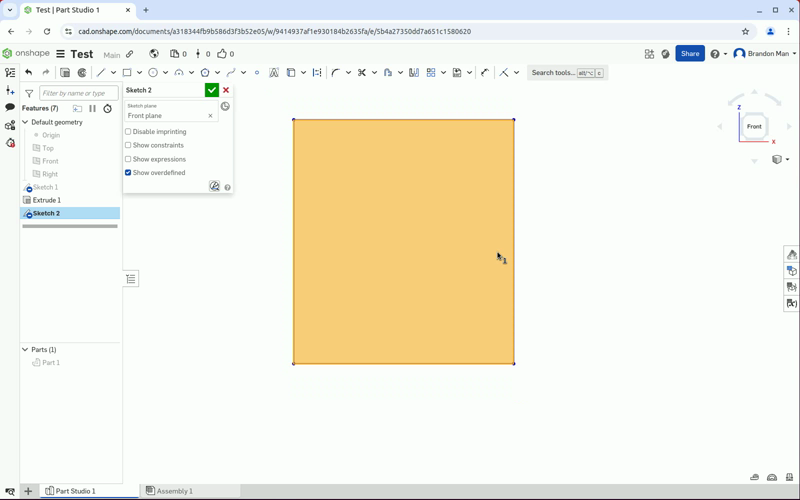
scroll(-6)
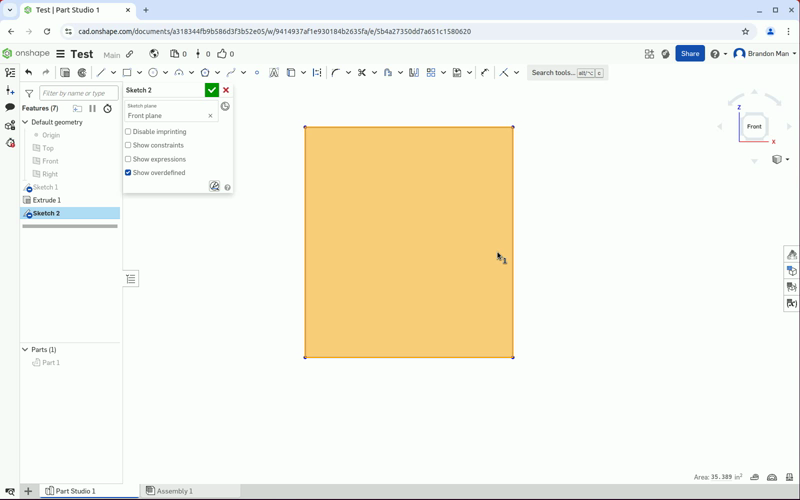
scroll(-6)
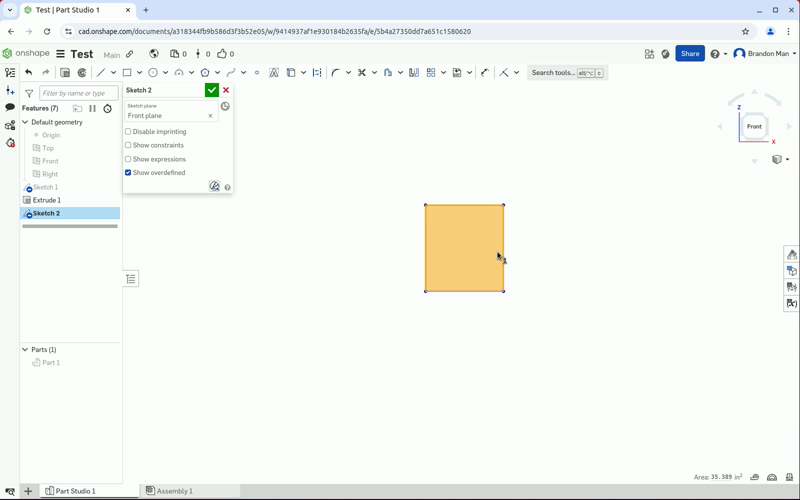
scroll(-6)
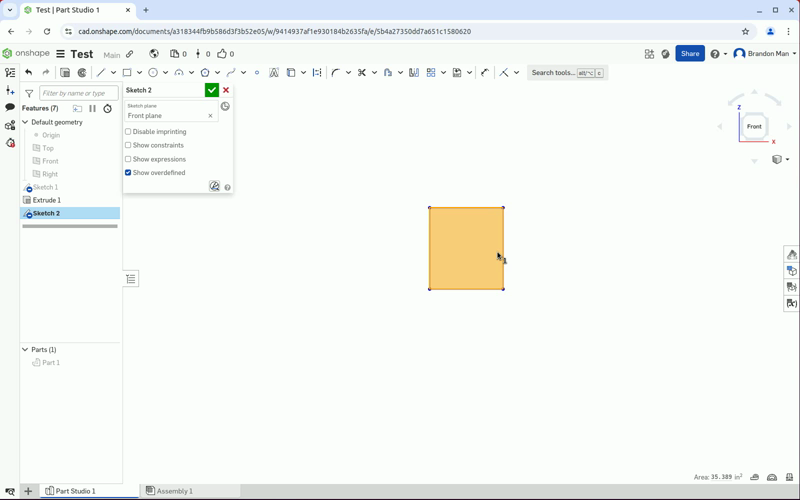
scroll(-6)
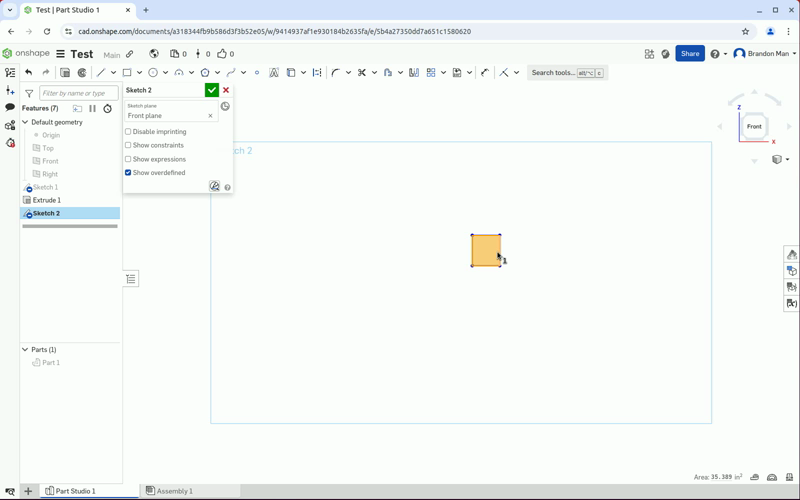
mouse_move(73, 352)
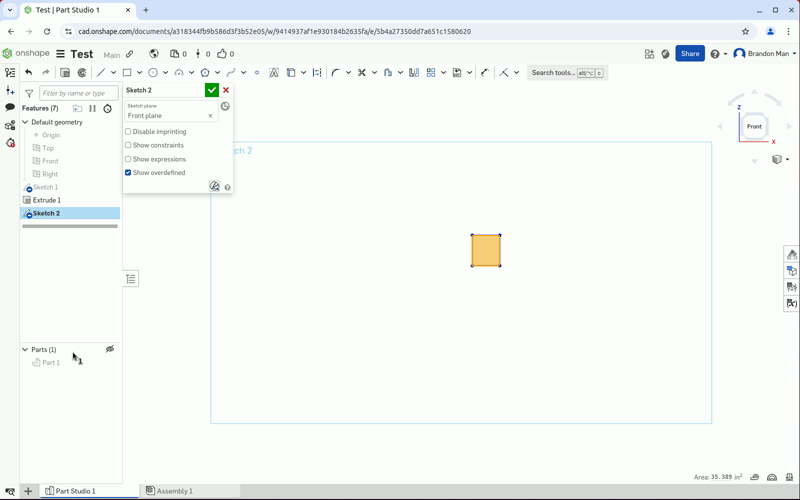
key(shift+y)
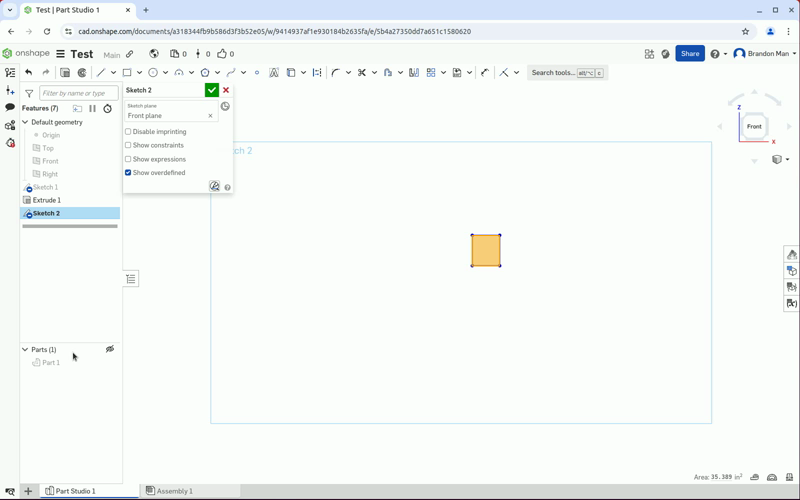
key(shift+e)
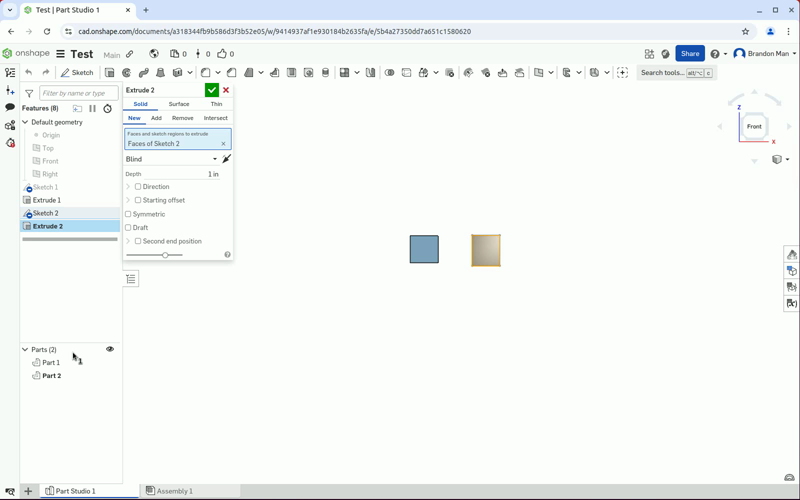
mouse_move(143, 106)
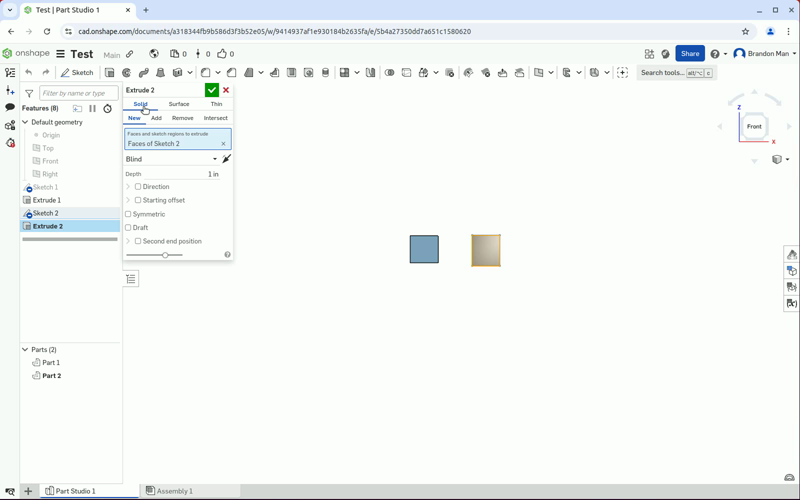
click(143, 106)
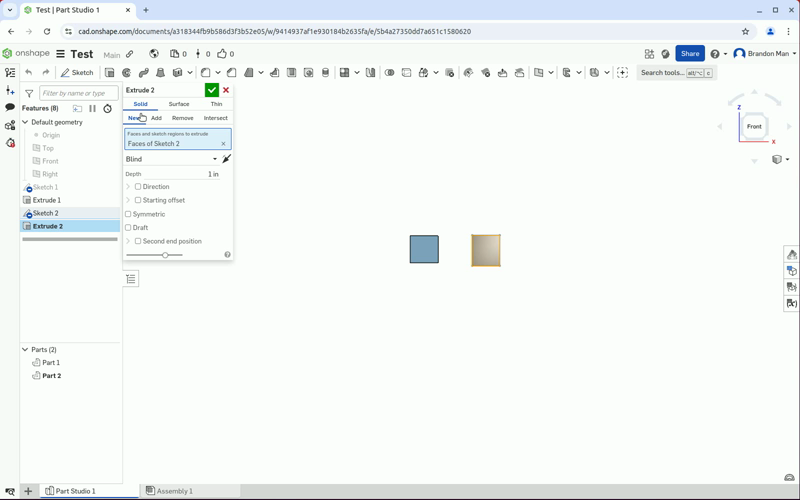
mouse_move(137, 120)
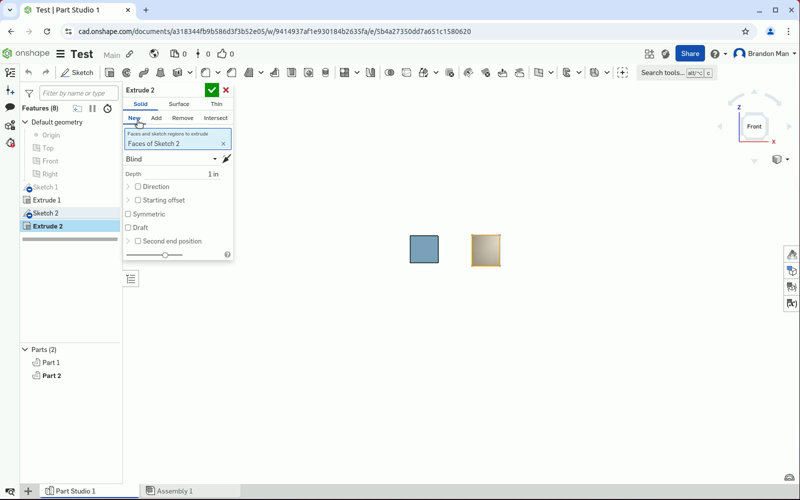
click(137, 120)
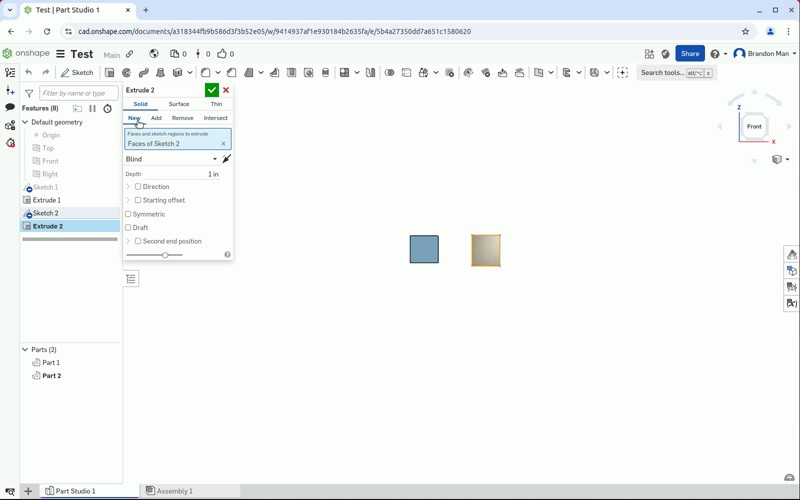
key(tab, 4)
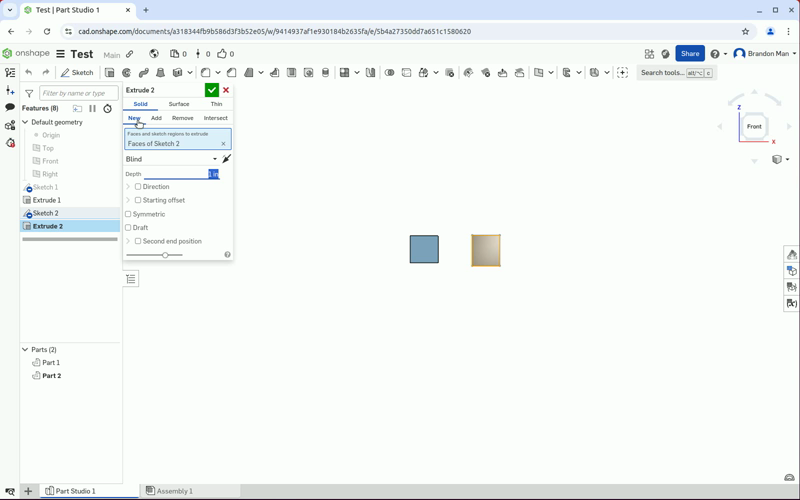
text(4.092)
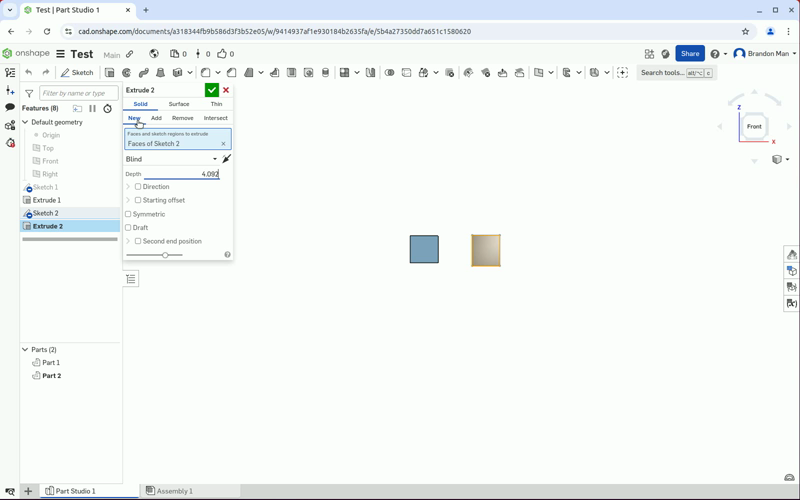
key(enter)
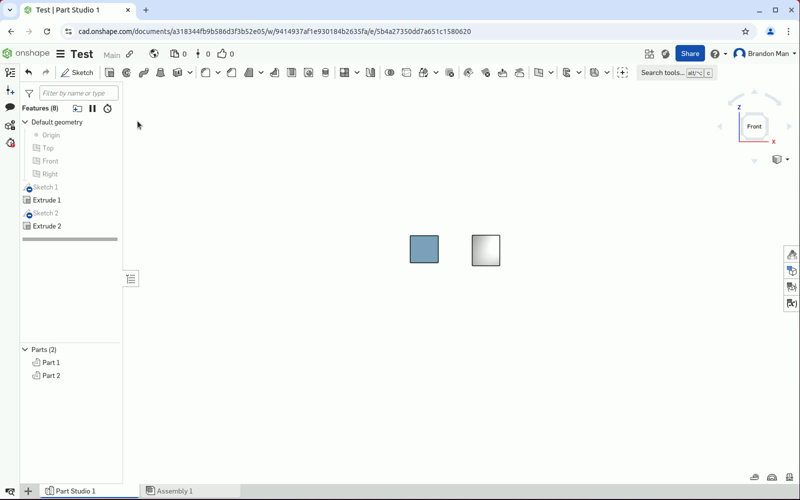
key(shift+h)
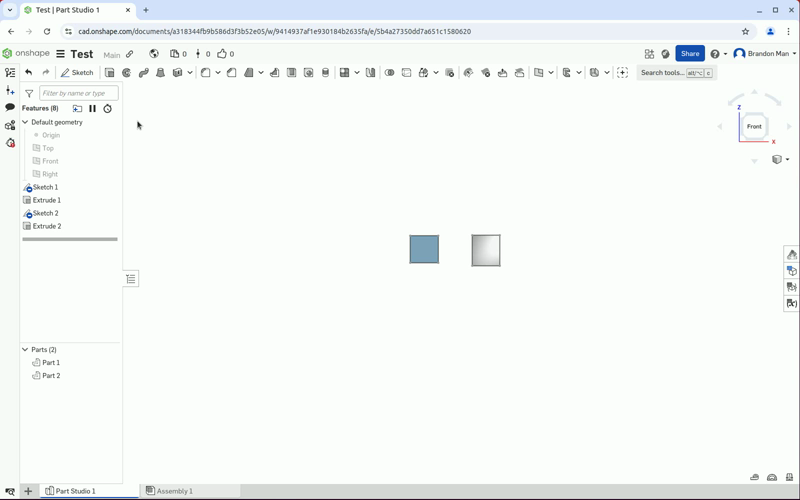
key(shift+h)
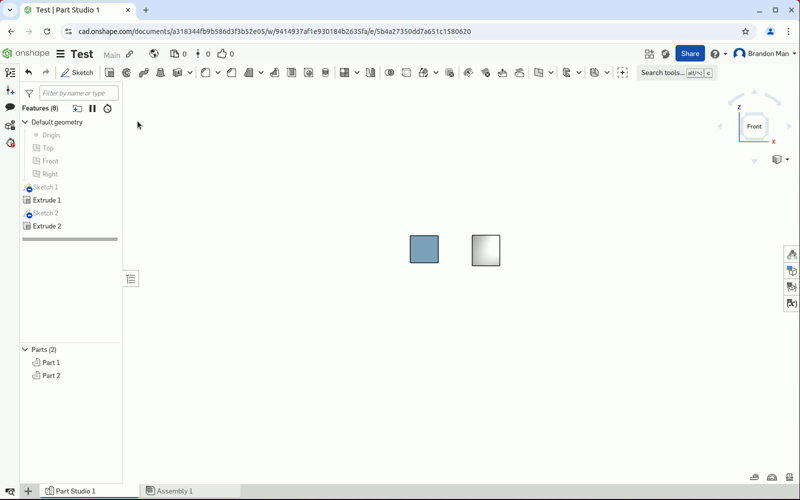
mouse_move(73, 189)
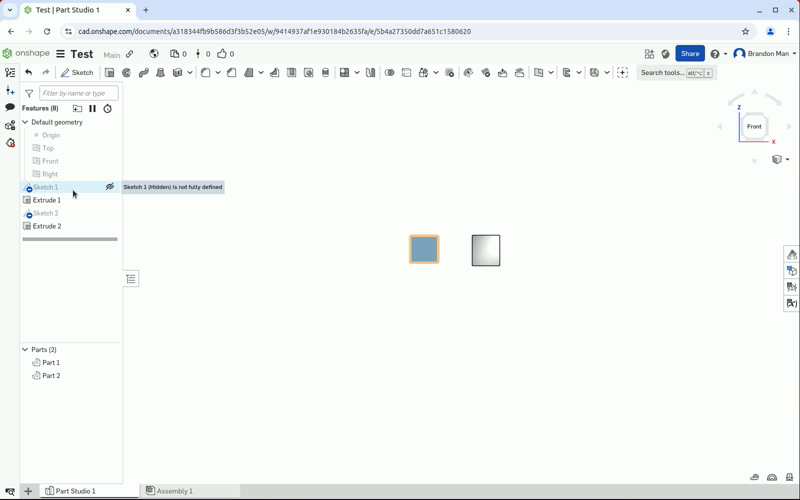
click(73, 189)
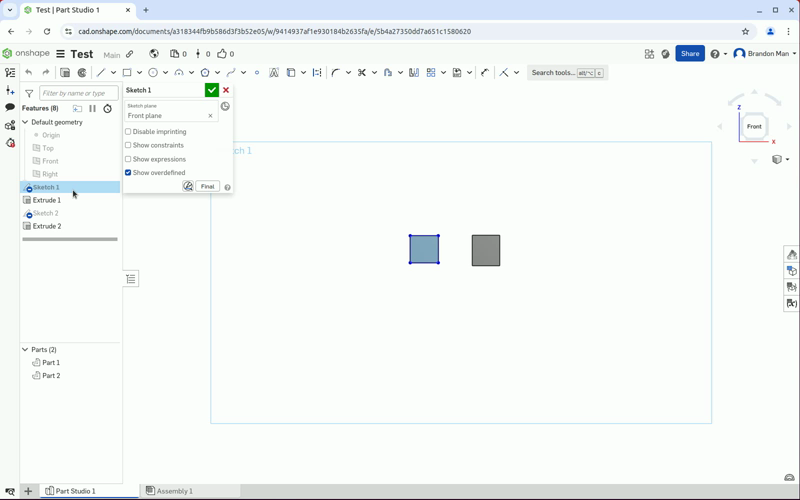
mouse_move(229, 92)
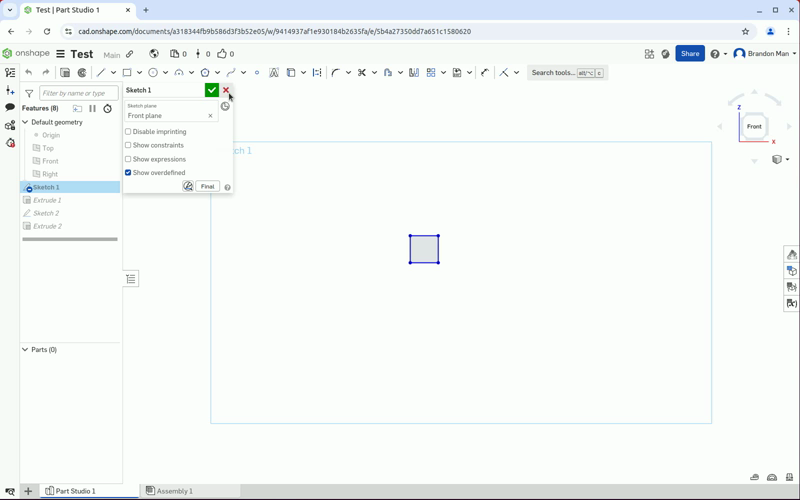
click(229, 92)
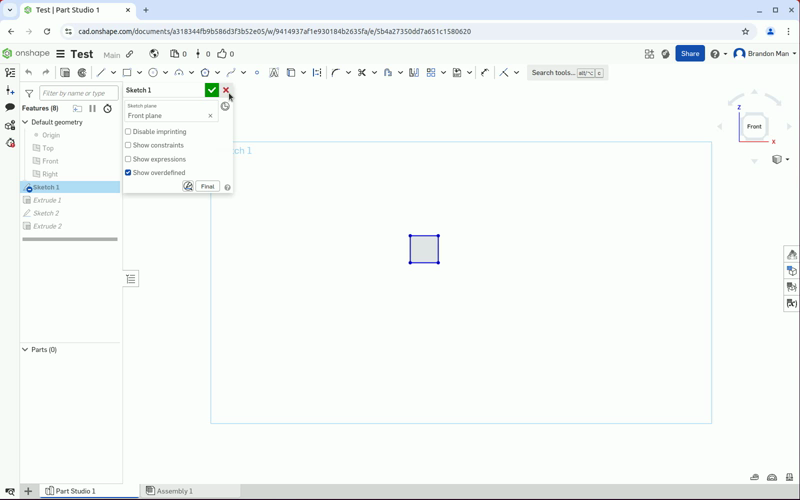
key(shift+s)
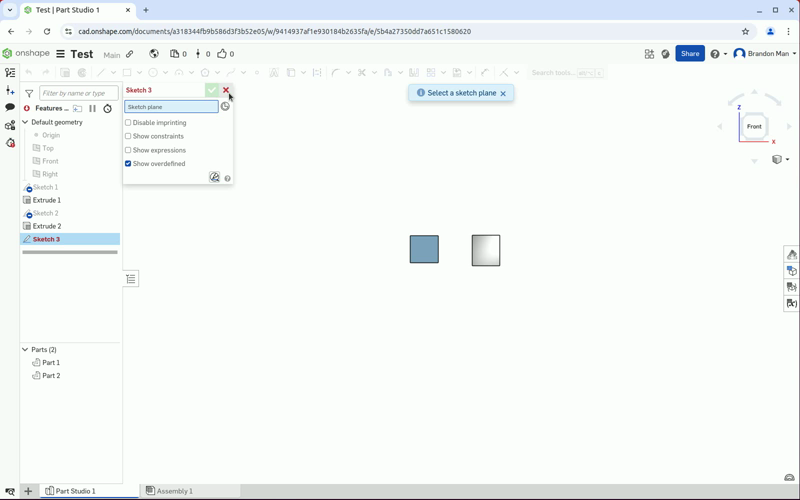
mouse_move(73, 163)
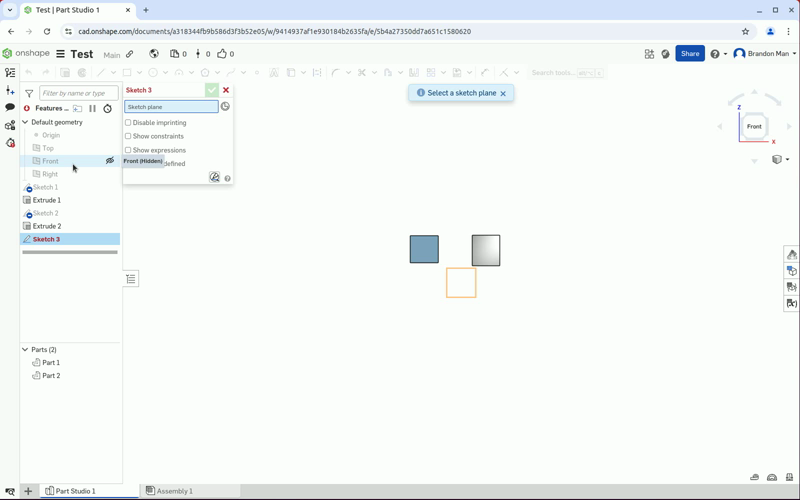
click(73, 163)
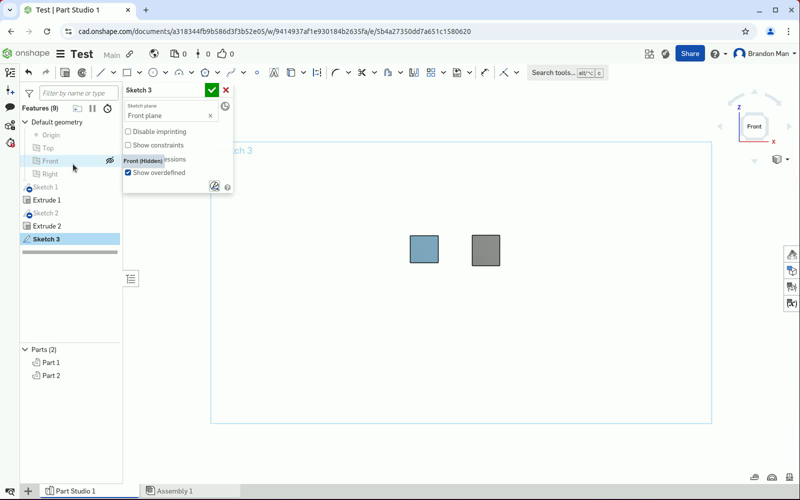
mouse_move(73, 352)
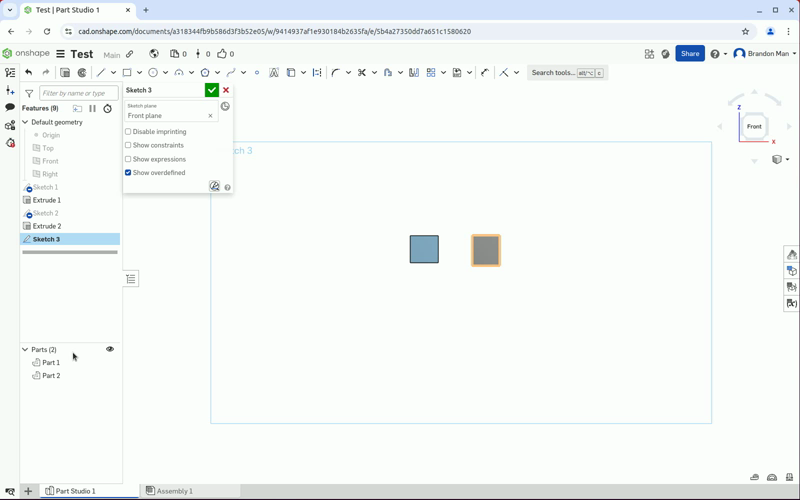
key(y)
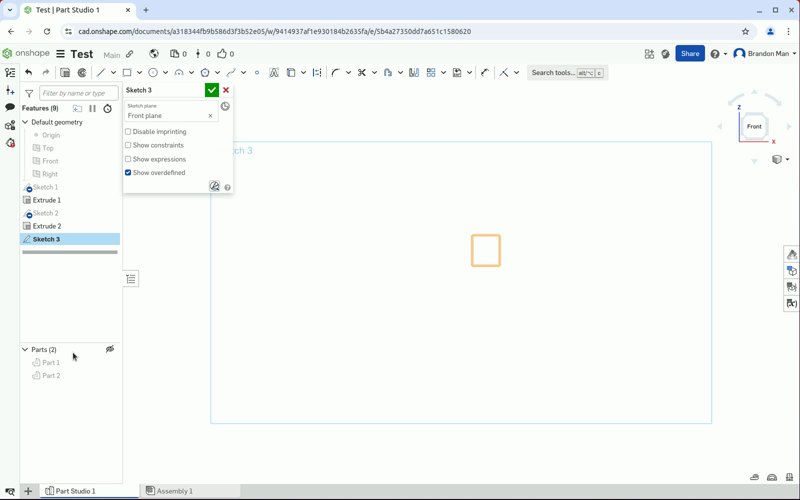
key(l)
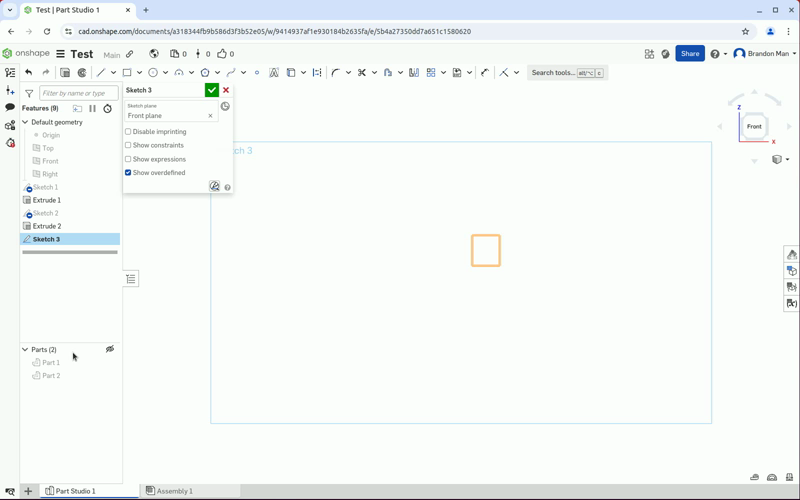
key_down(shift)
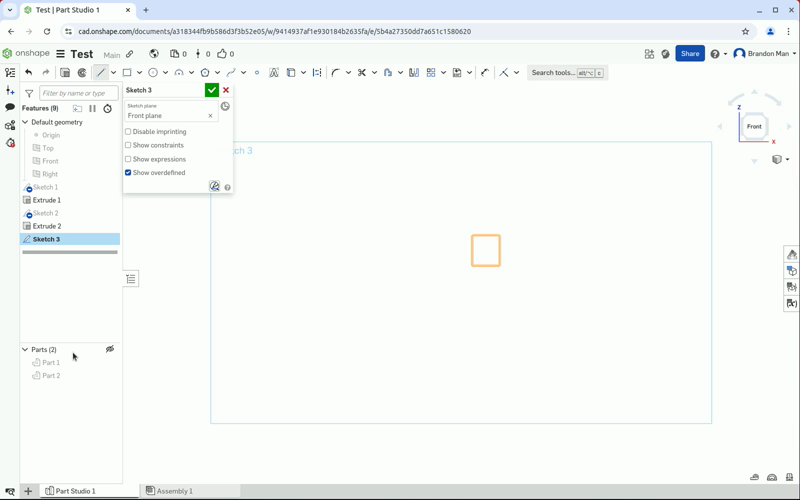
mouse_move(357, 314)
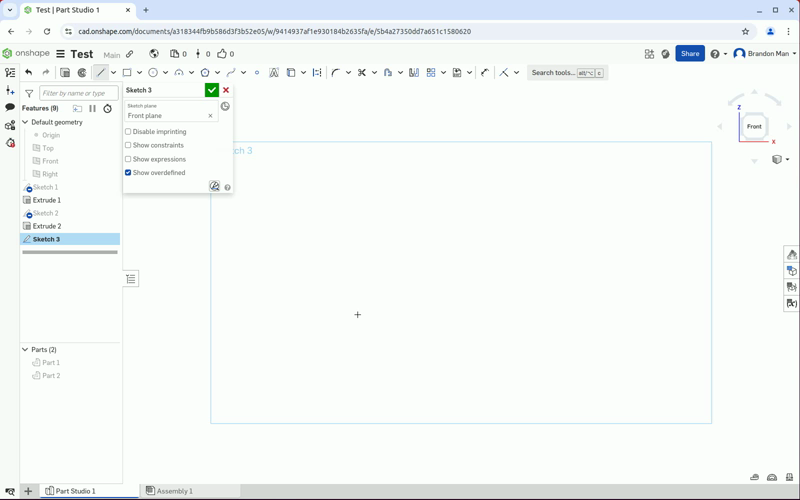
click(357, 314)
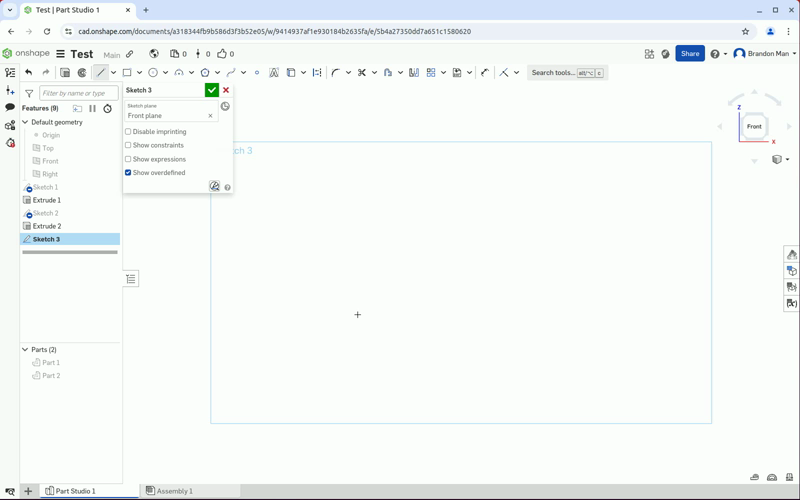
key_up(shift)
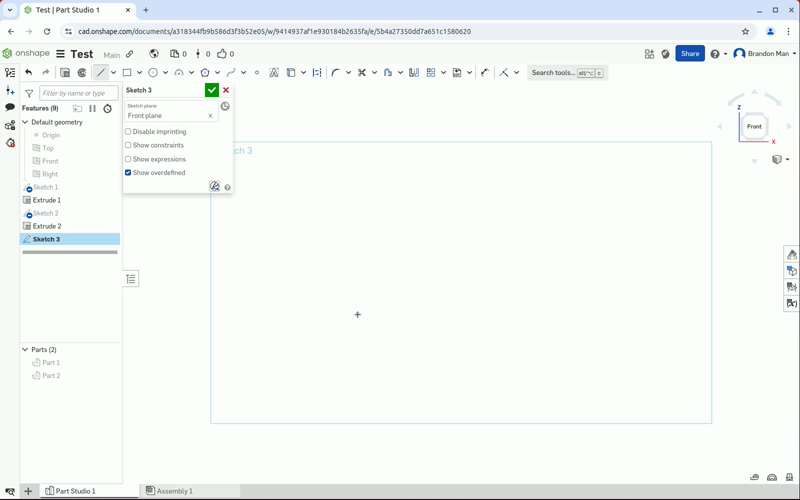
key_down(shift)
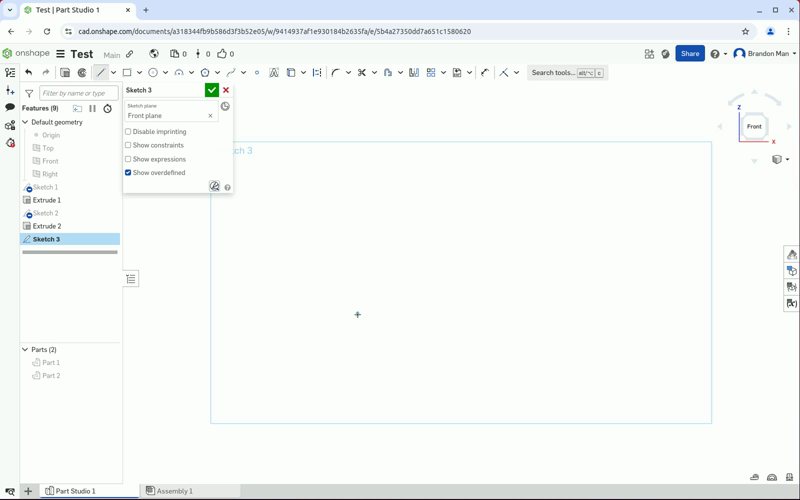
mouse_move(387, 314)
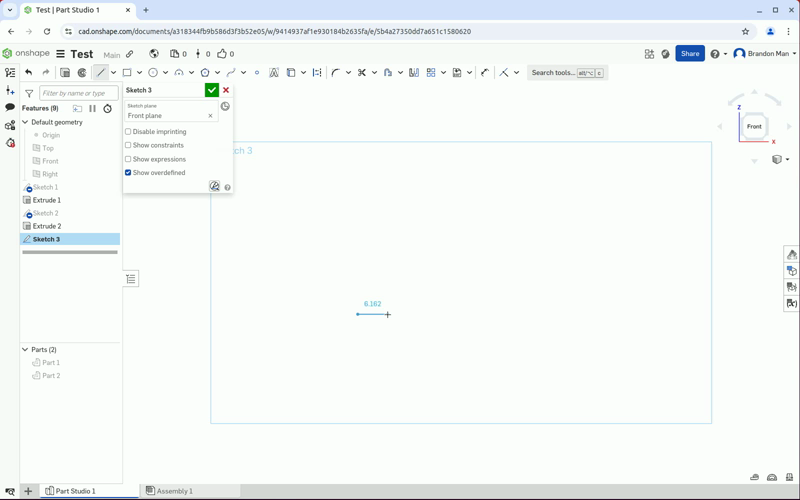
mouse_move(374, 328)
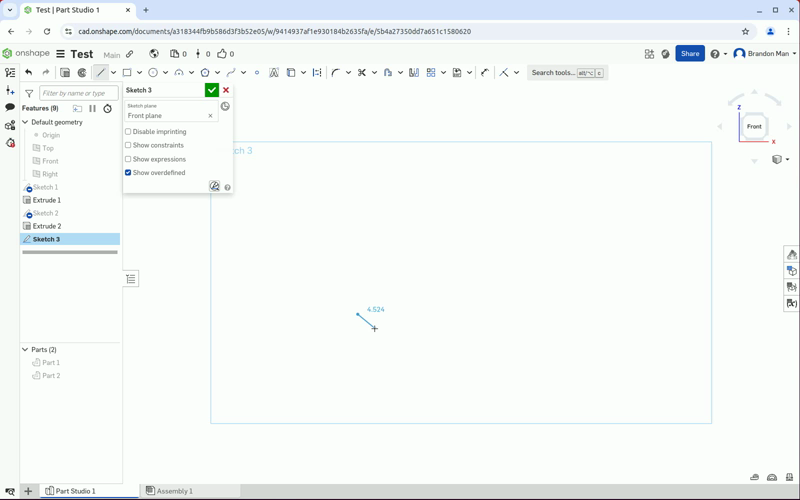
click(374, 328)
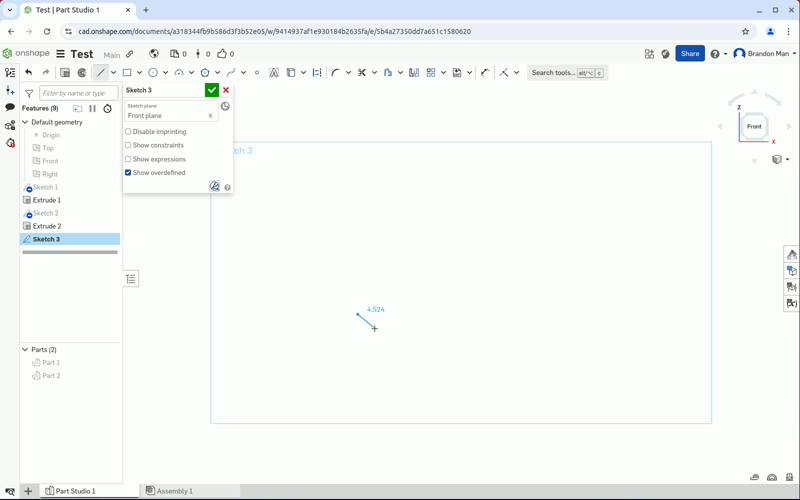
key_up(shift)
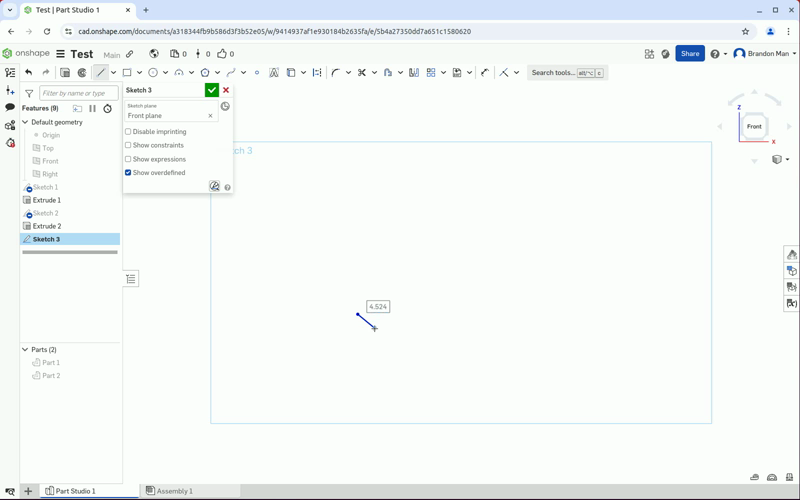
key_down(shift)
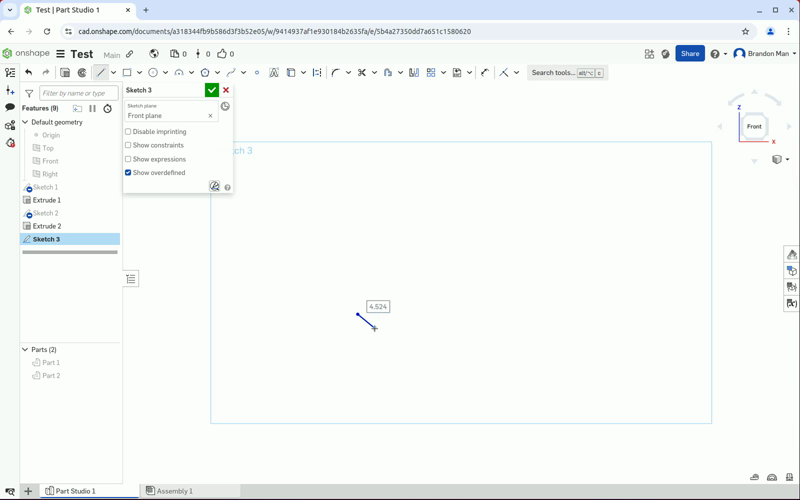
mouse_move(404, 328)
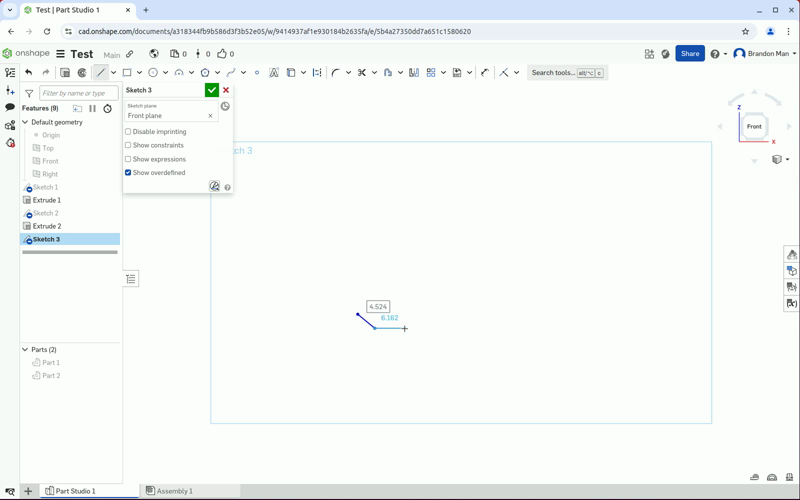
mouse_move(395, 320)
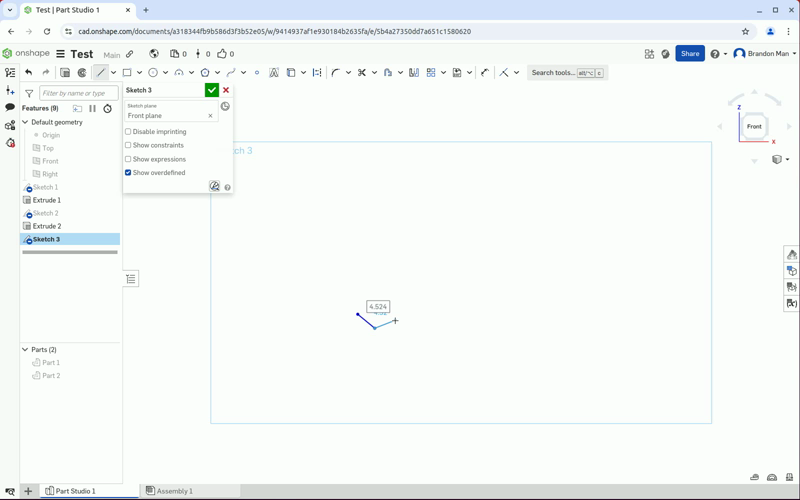
click(395, 320)
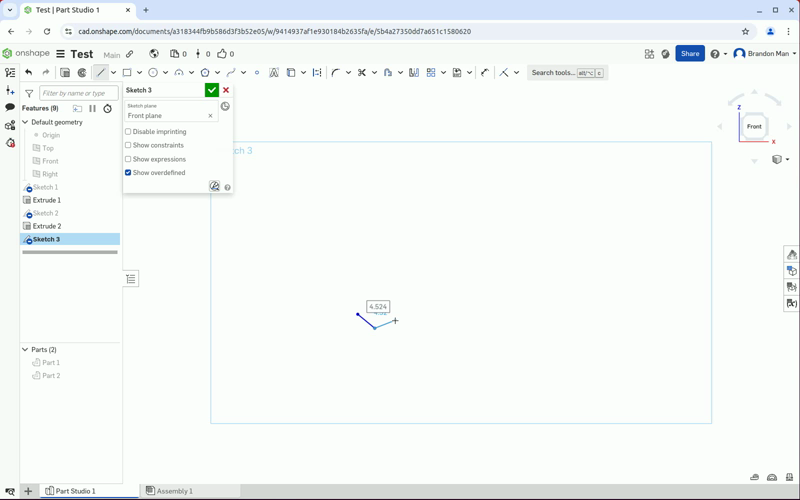
key_up(shift)
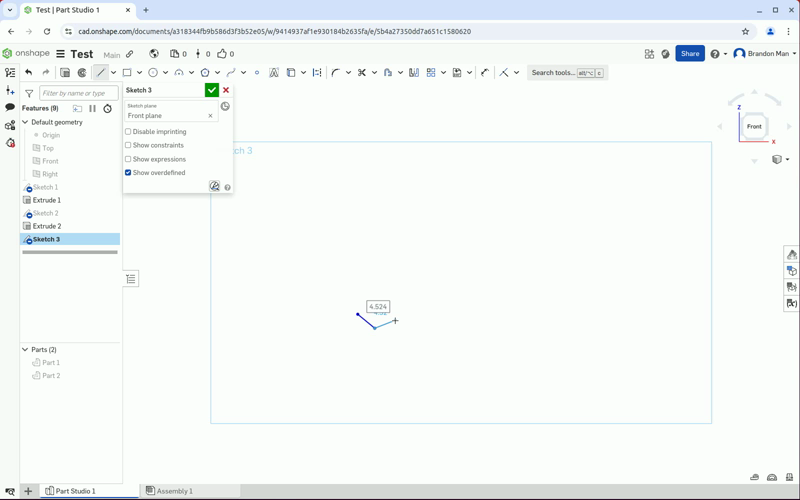
key_down(shift)
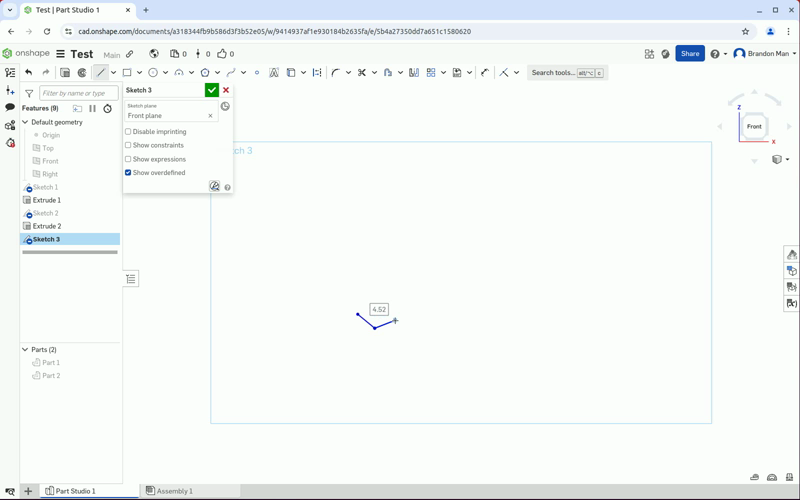
mouse_move(425, 320)
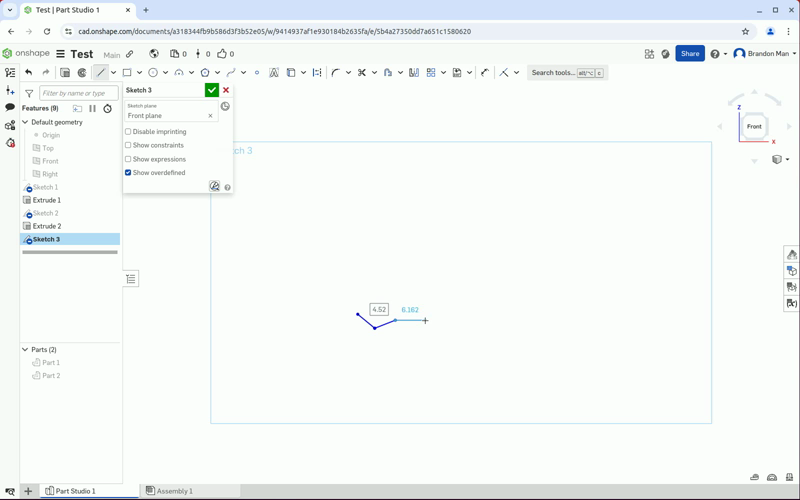
mouse_move(398, 298)
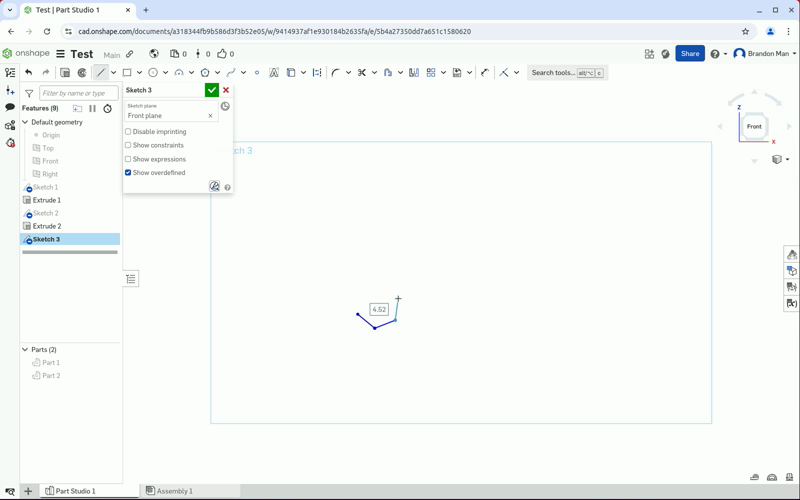
click(398, 298)
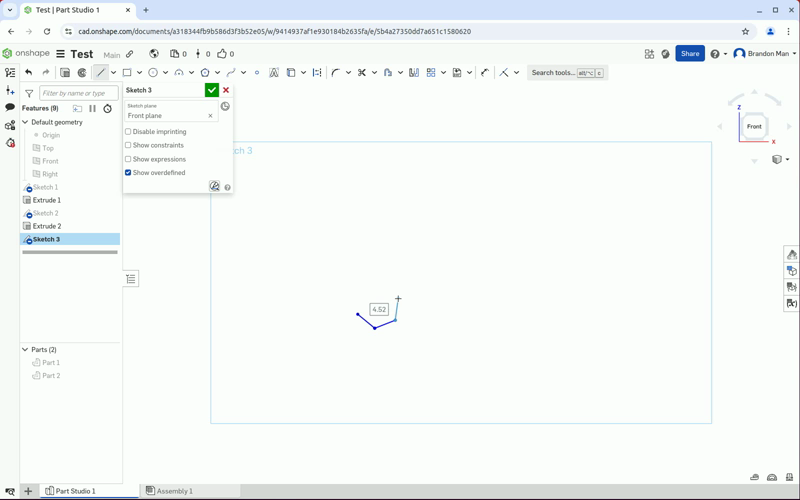
key_up(shift)
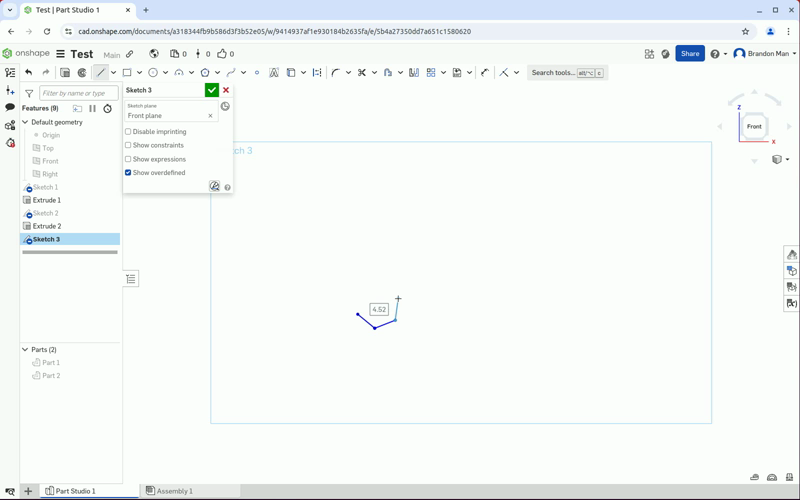
key_down(shift)
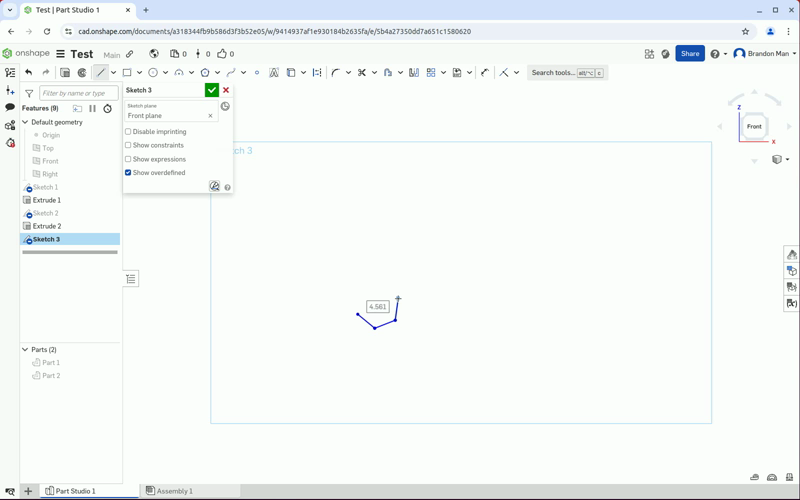
mouse_move(428, 298)
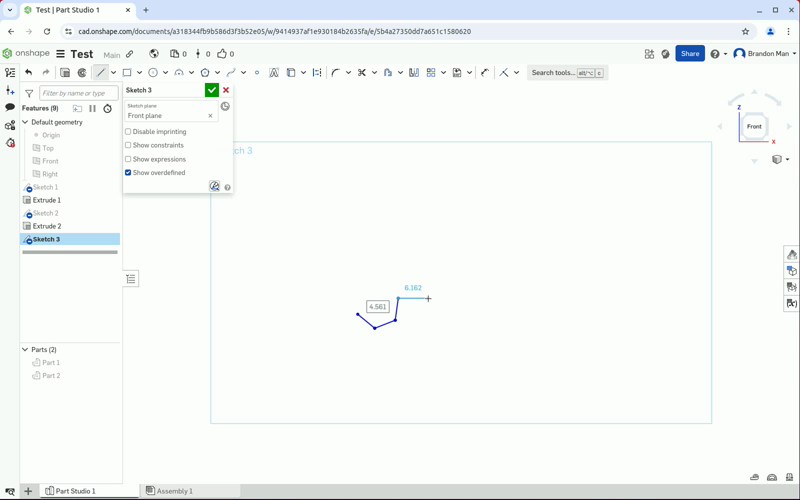
mouse_move(380, 284)
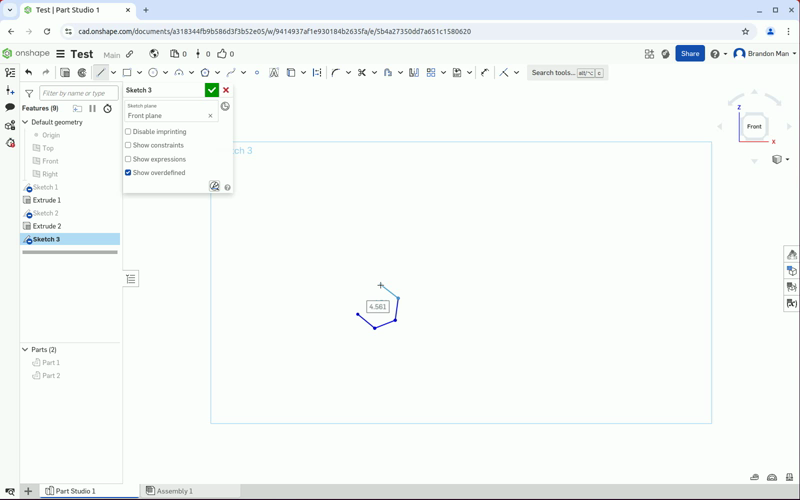
click(380, 284)
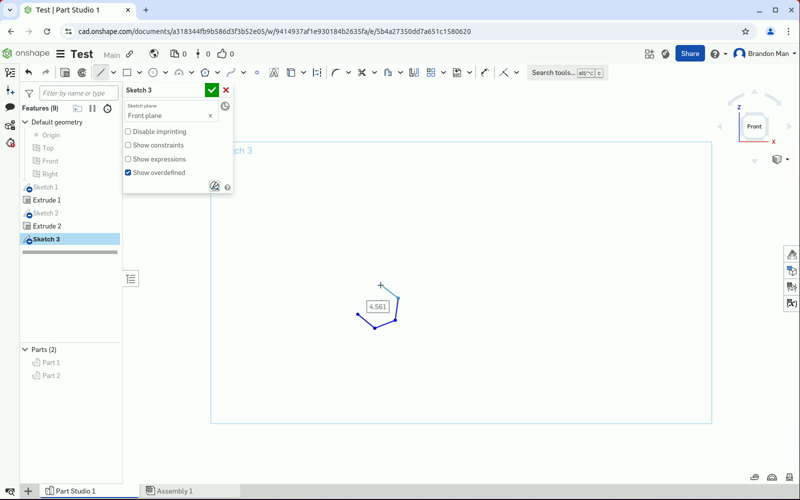
key_up(shift)
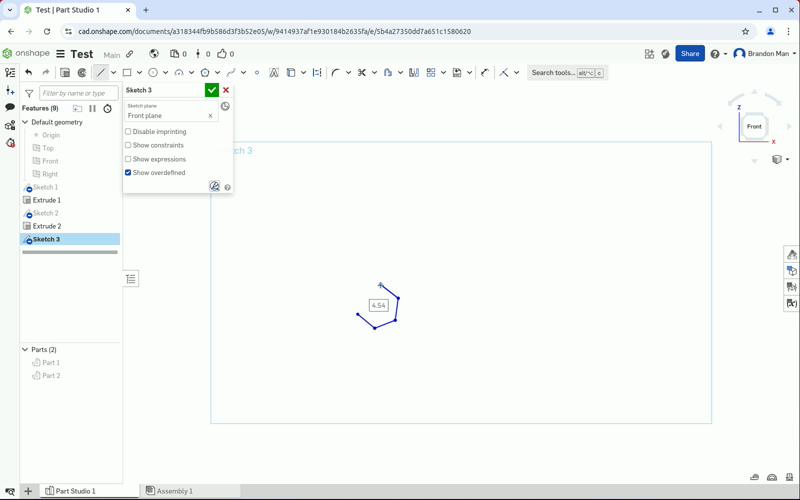
key_down(shift)
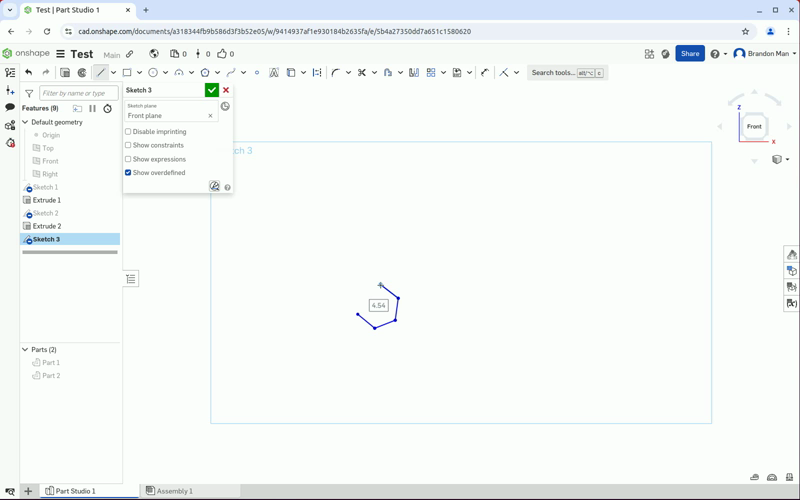
mouse_move(410, 284)
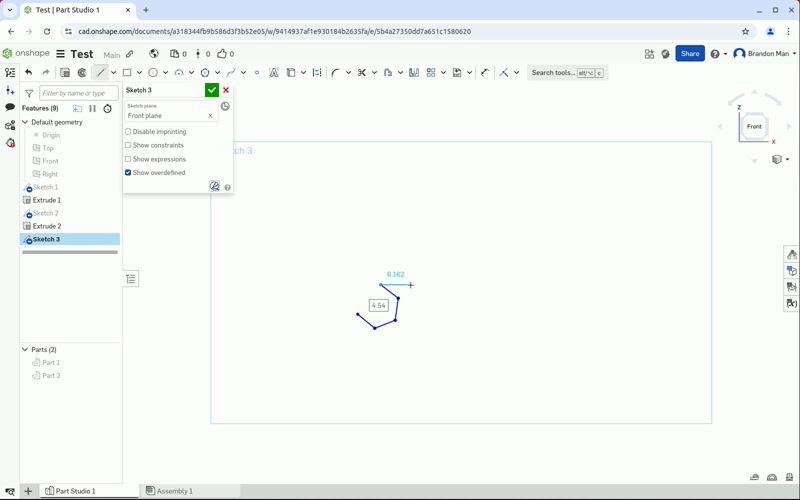
mouse_move(360, 292)
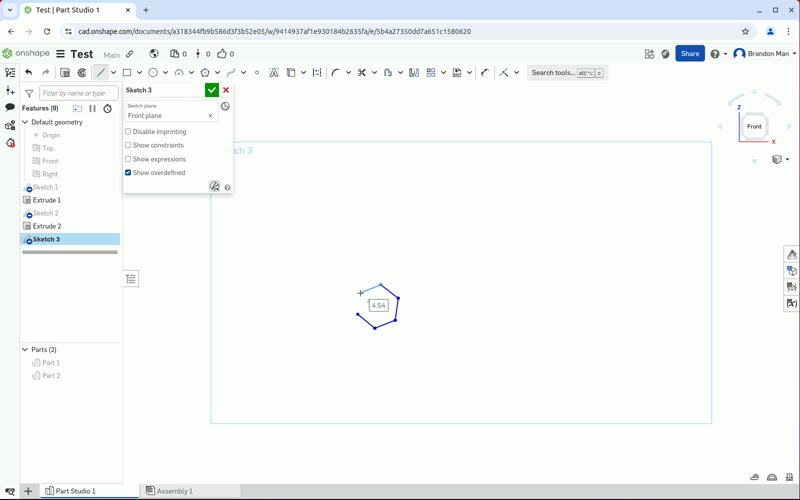
click(360, 292)
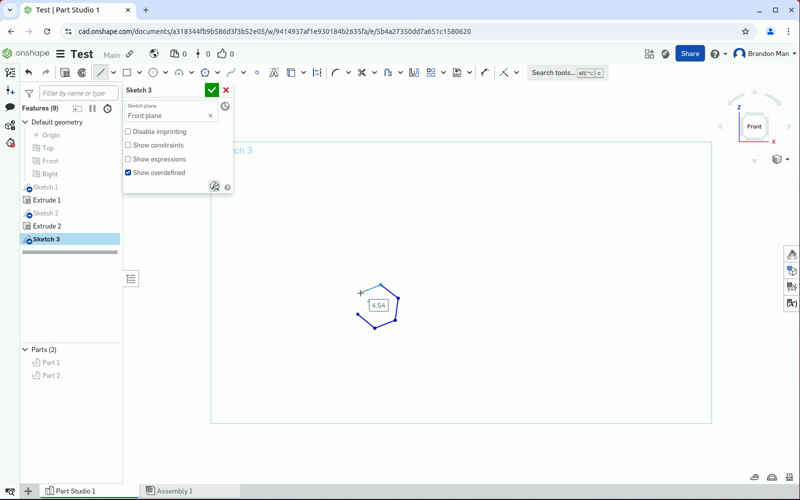
key_up(shift)
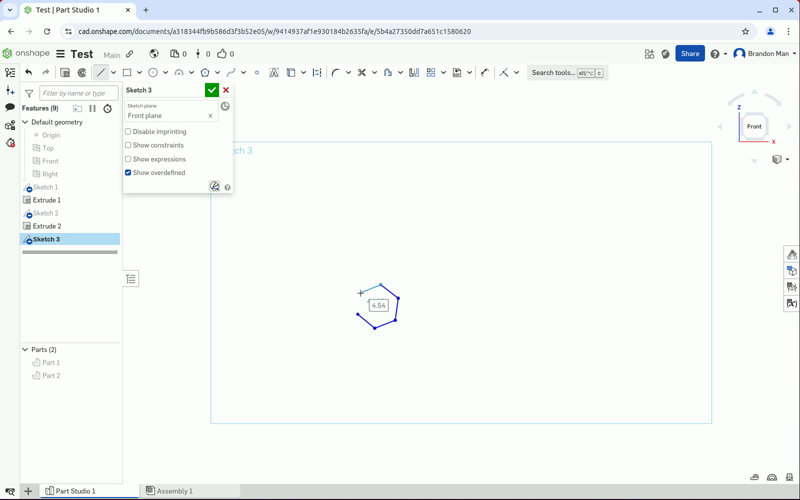
mouse_move(390, 292)
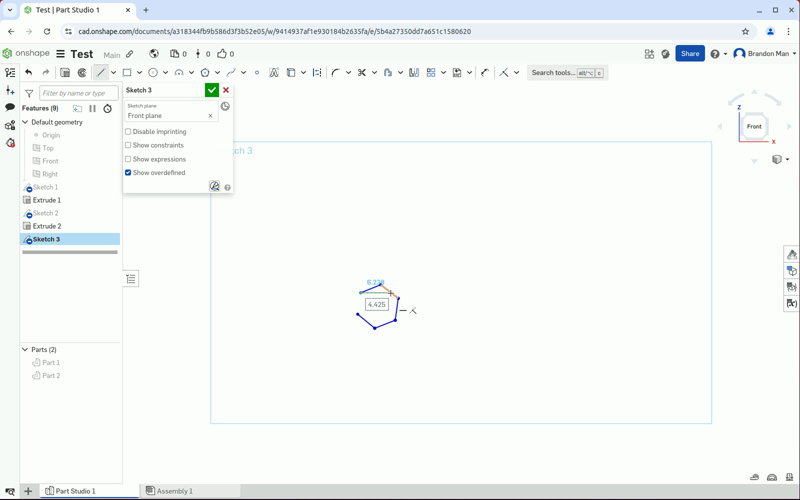
key_down(shift)
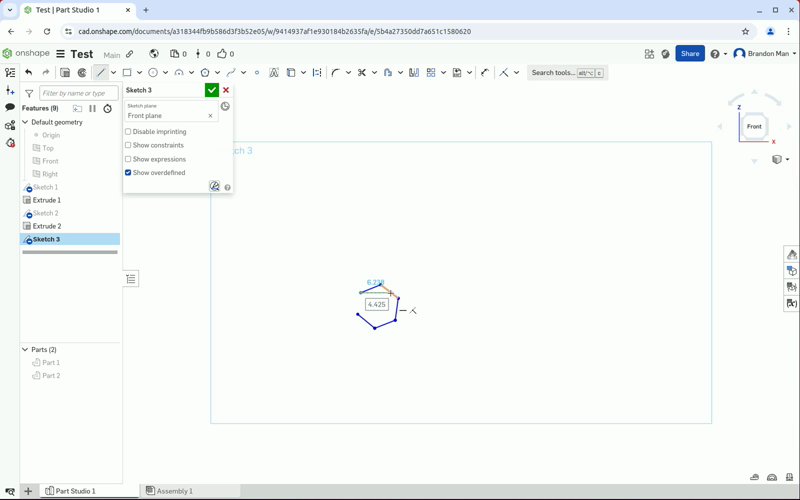
mouse_move(357, 314)
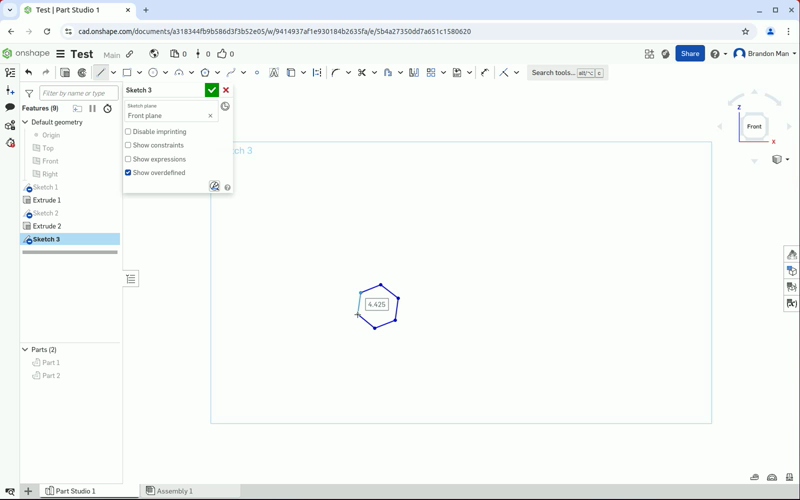
key_up(shift)
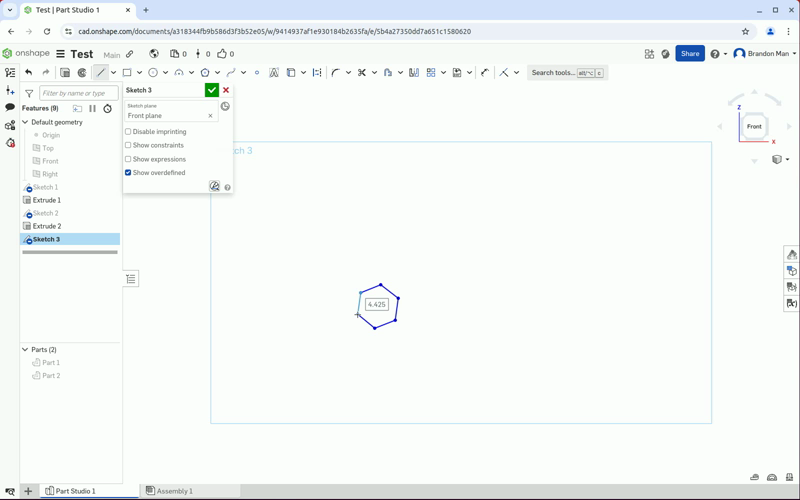
click(357, 314)
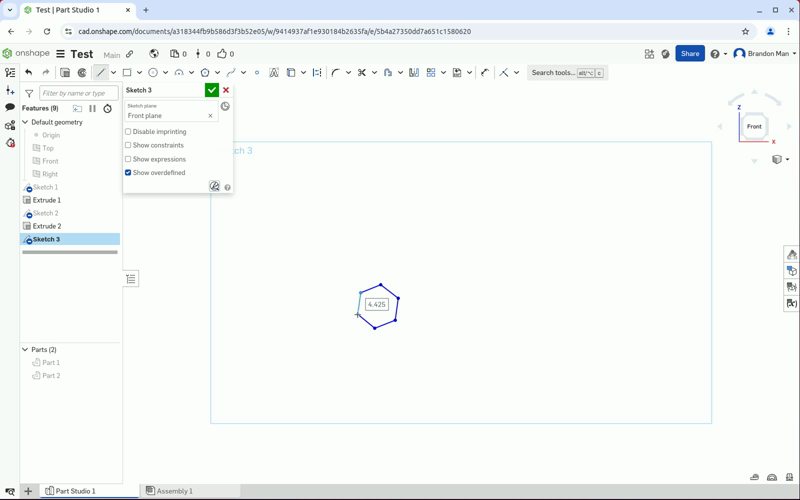
key(esc)
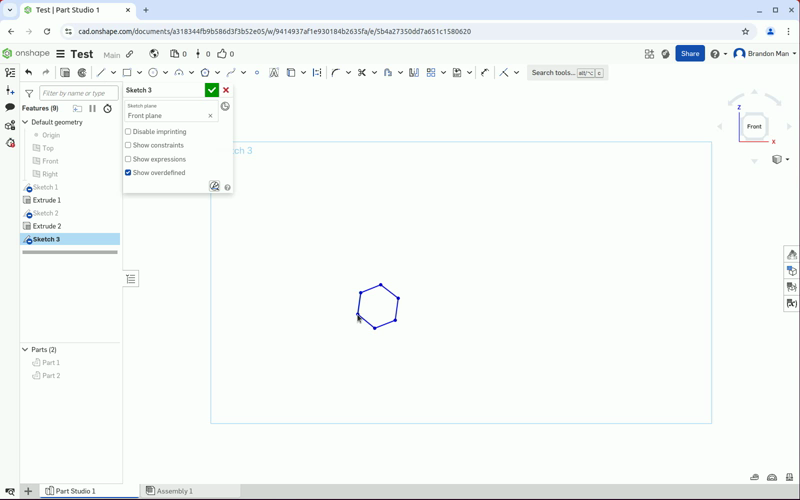
mouse_move(387, 309)
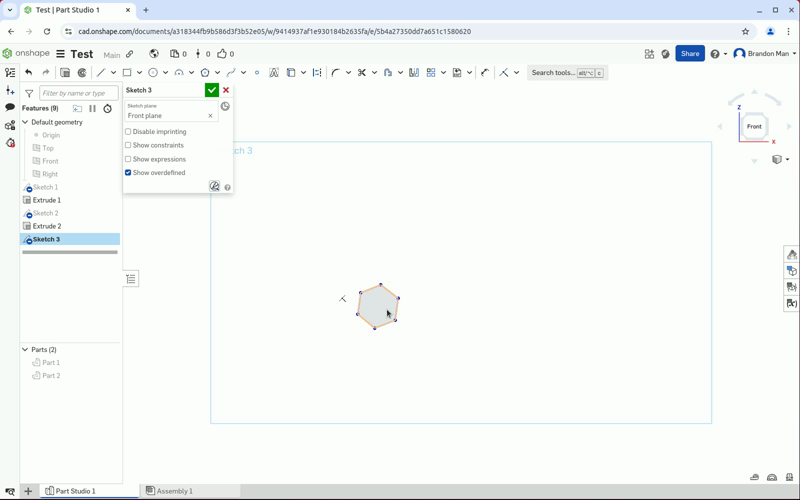
scroll(6)
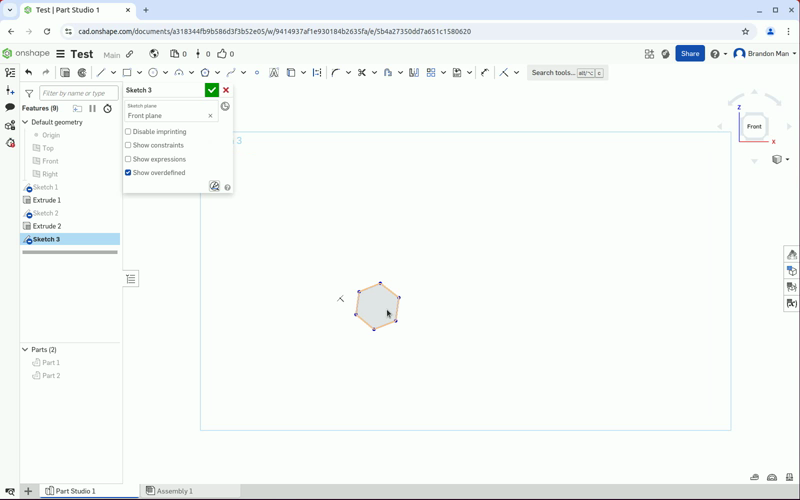
scroll(6)
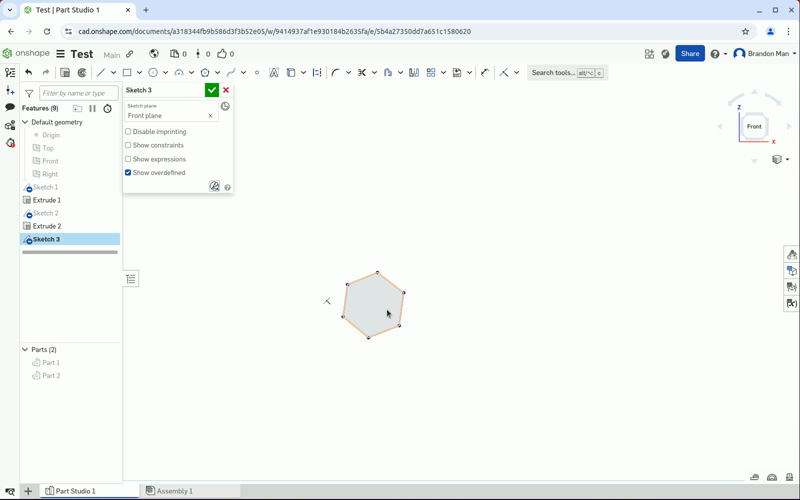
scroll(6)
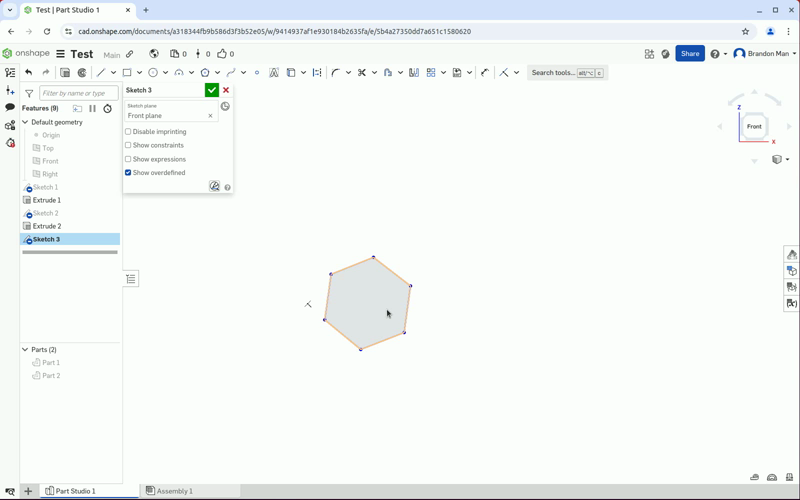
scroll(6)
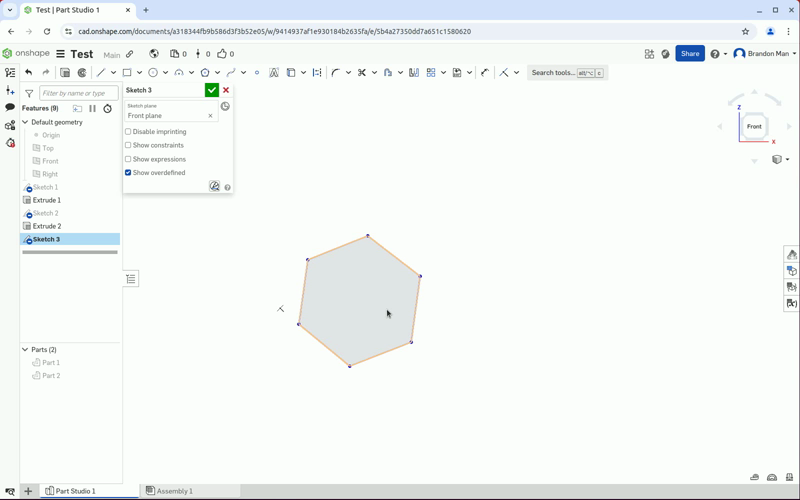
scroll(6)
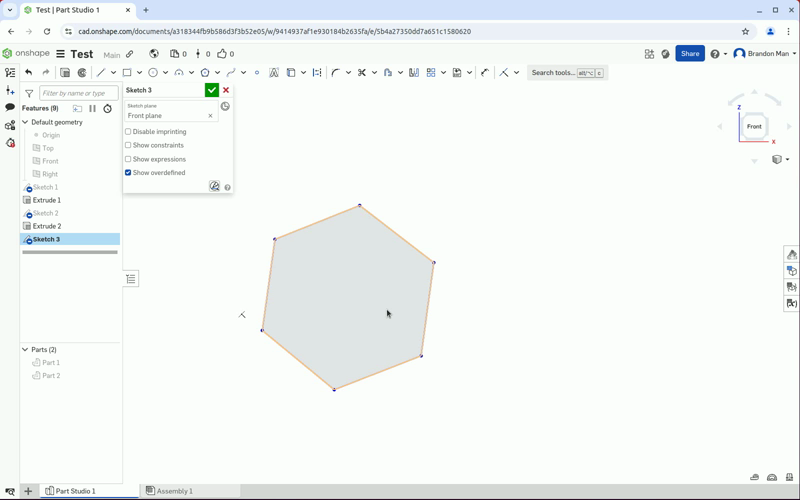
scroll(6)
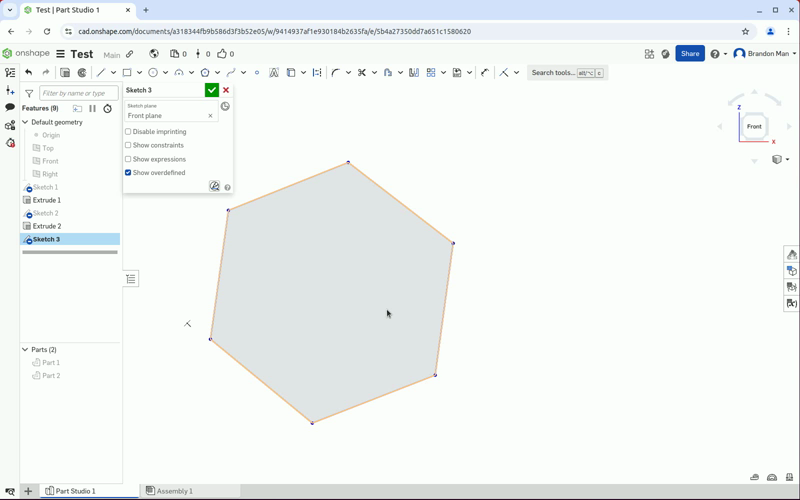
scroll(6)
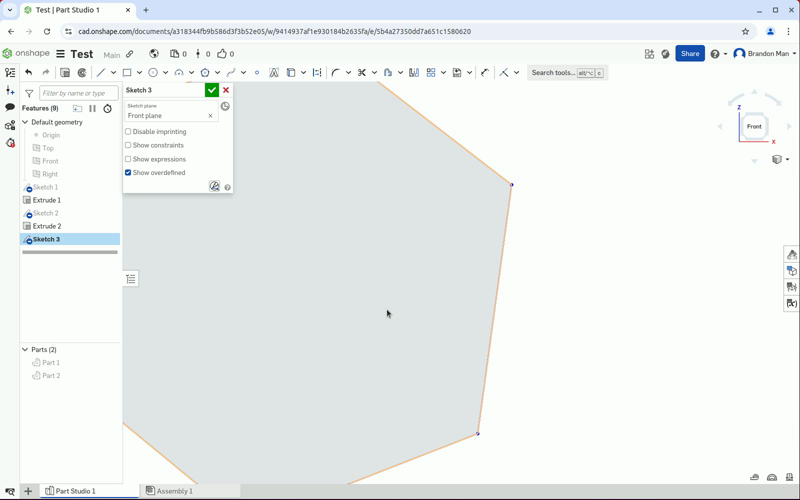
click(387, 309)
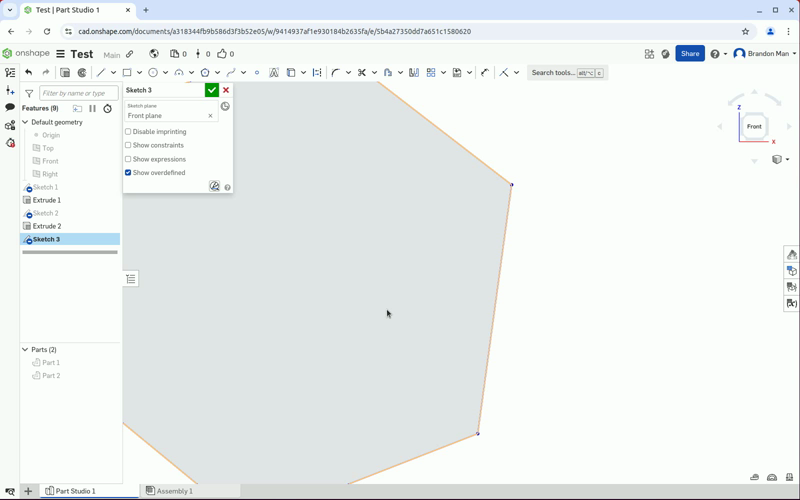
scroll(-6)
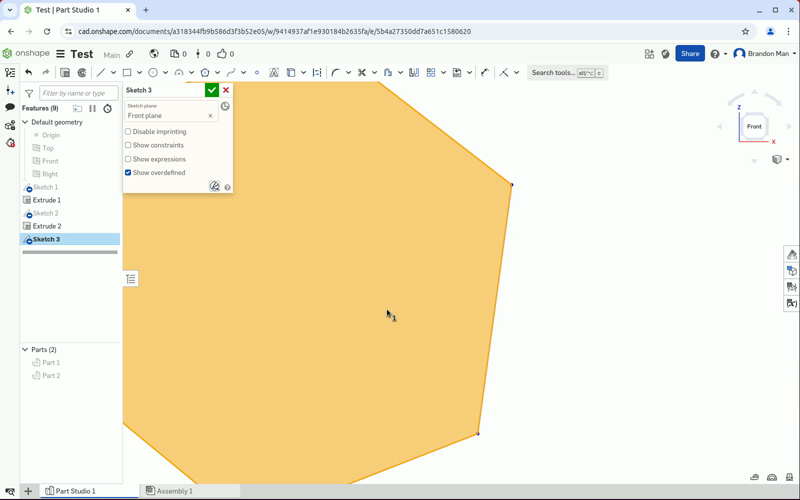
scroll(-6)
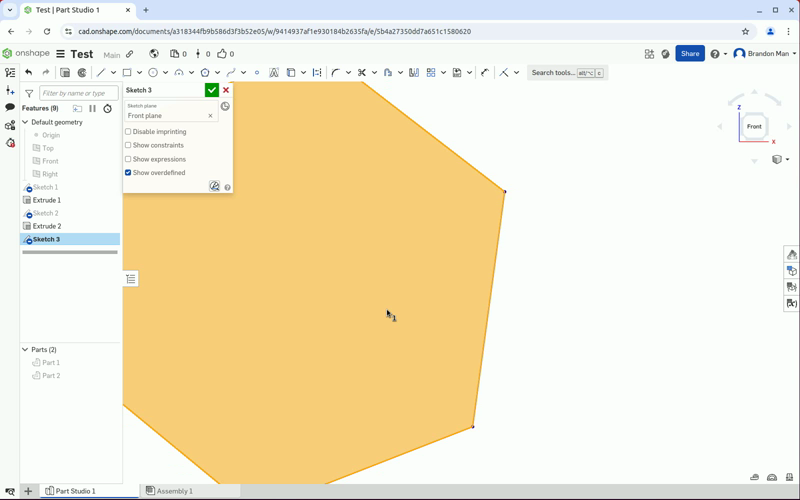
scroll(-6)
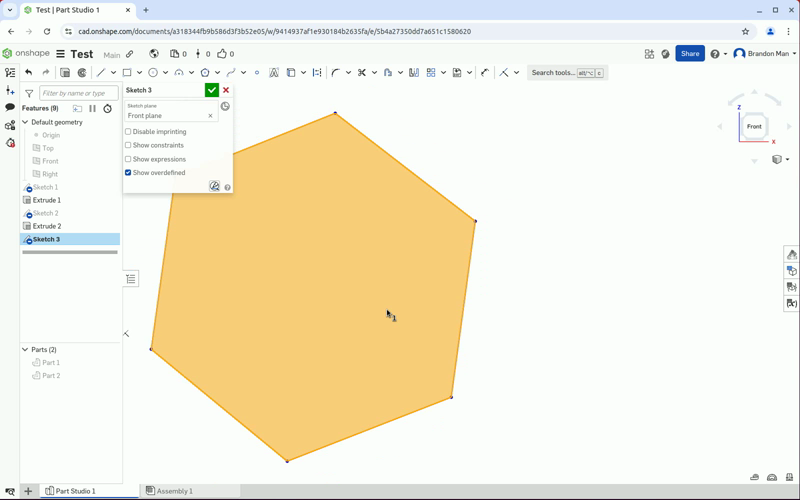
scroll(-6)
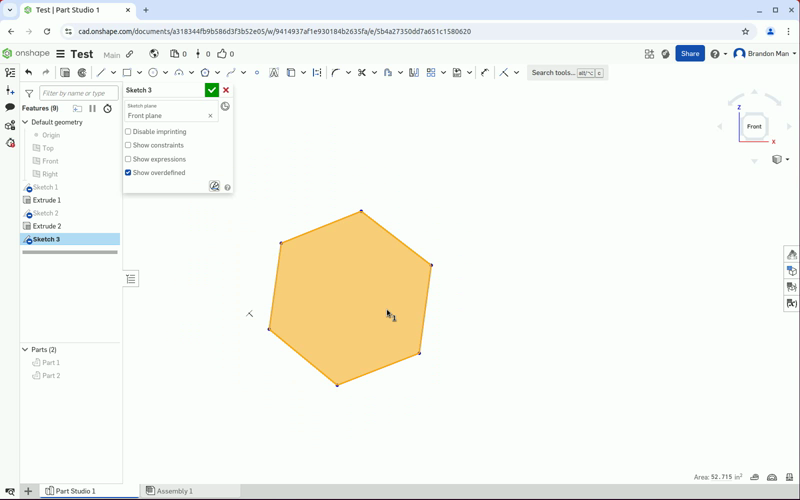
scroll(-6)
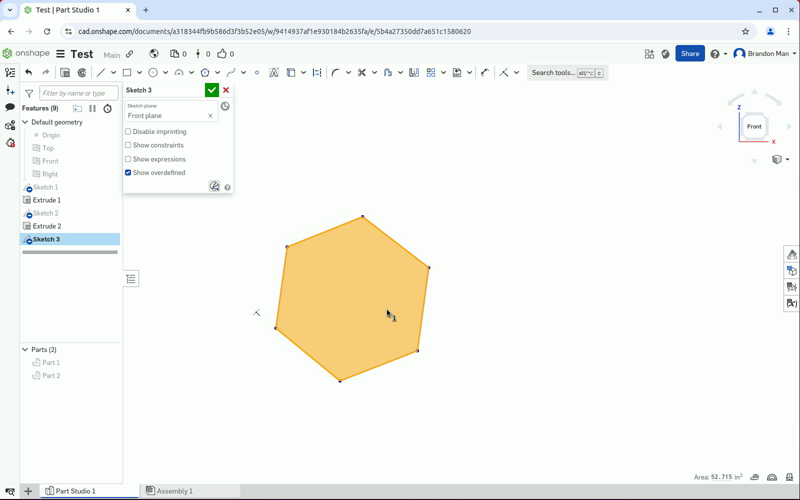
scroll(-6)
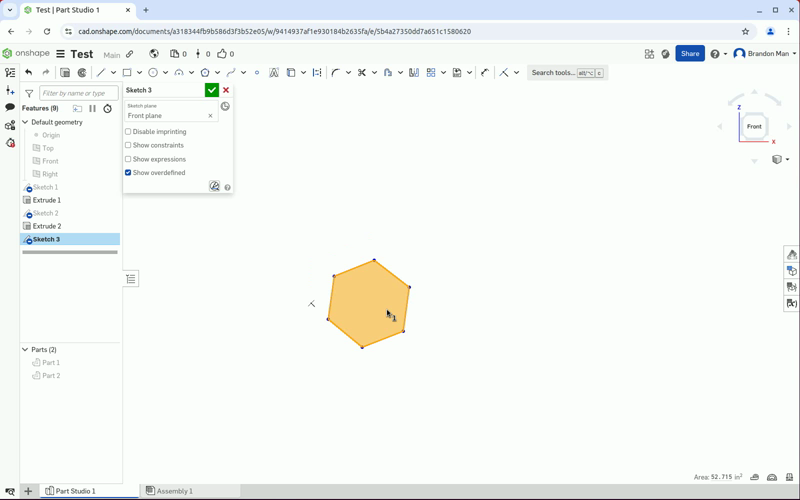
scroll(-6)
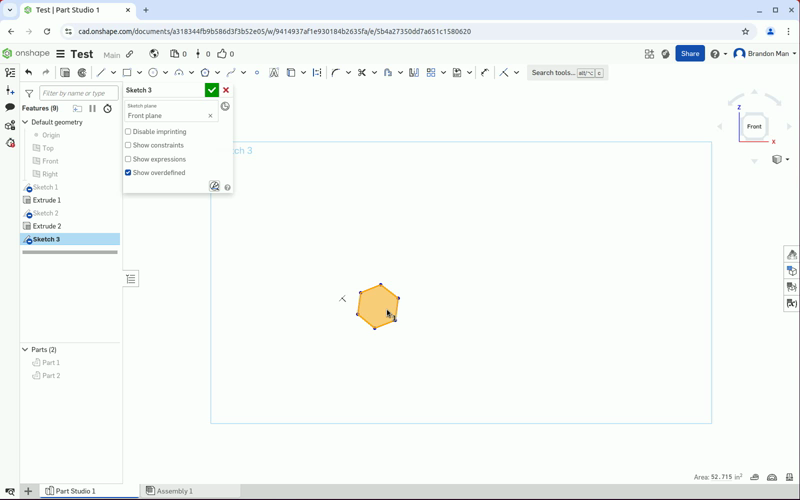
mouse_move(73, 352)
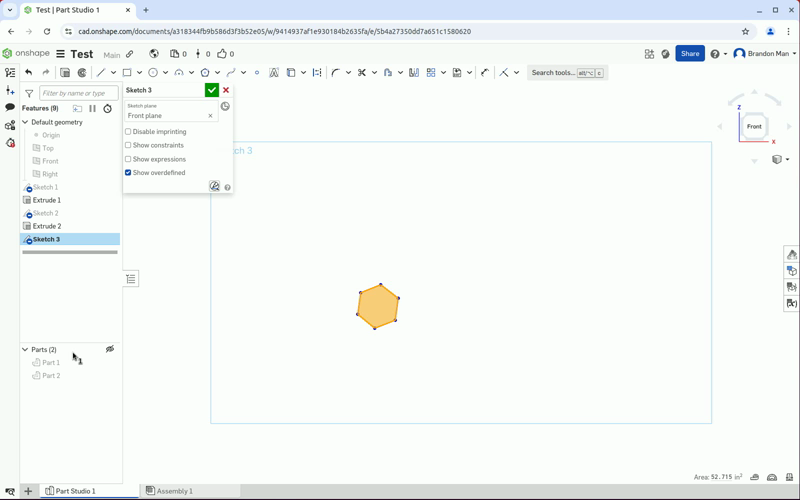
key(shift+y)
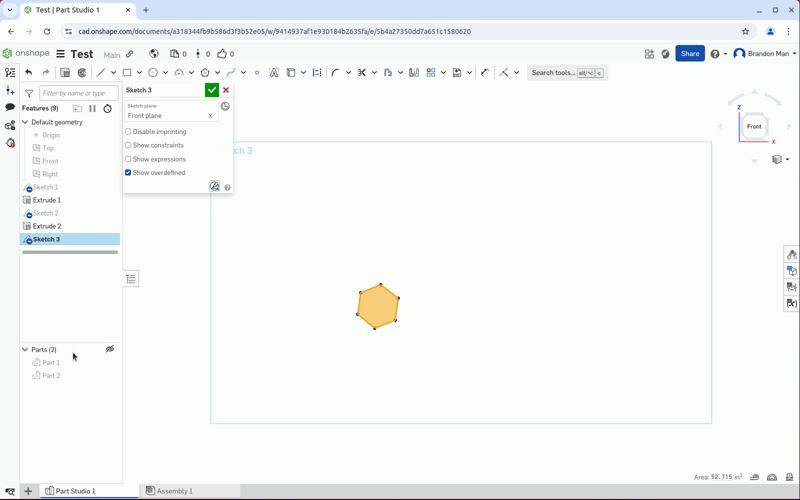
key(shift+e)
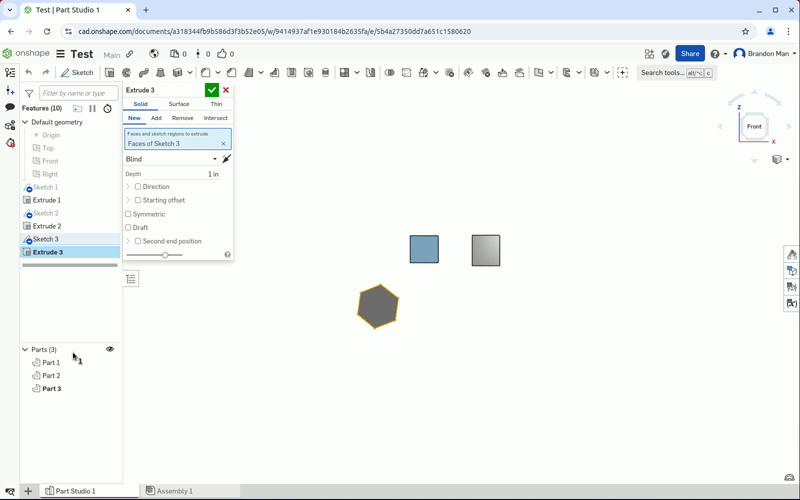
mouse_move(143, 106)
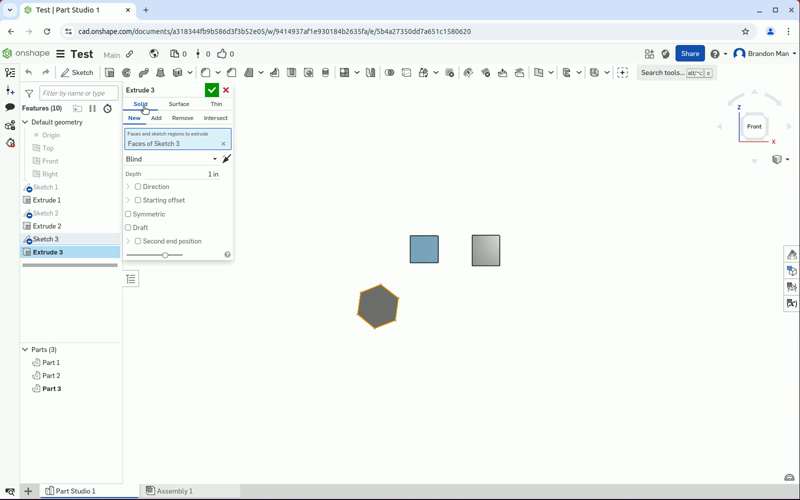
click(143, 106)
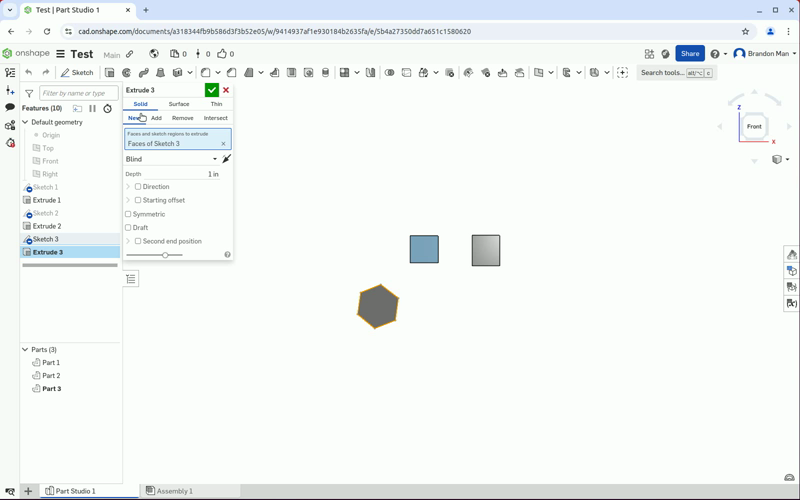
mouse_move(137, 120)
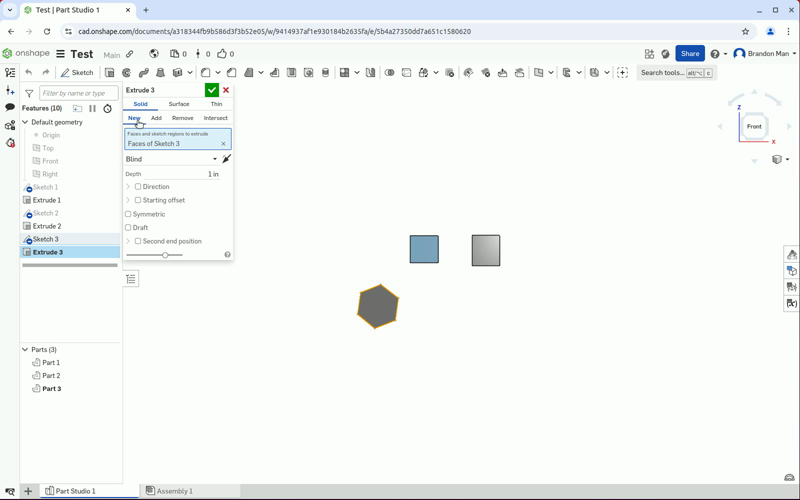
click(137, 120)
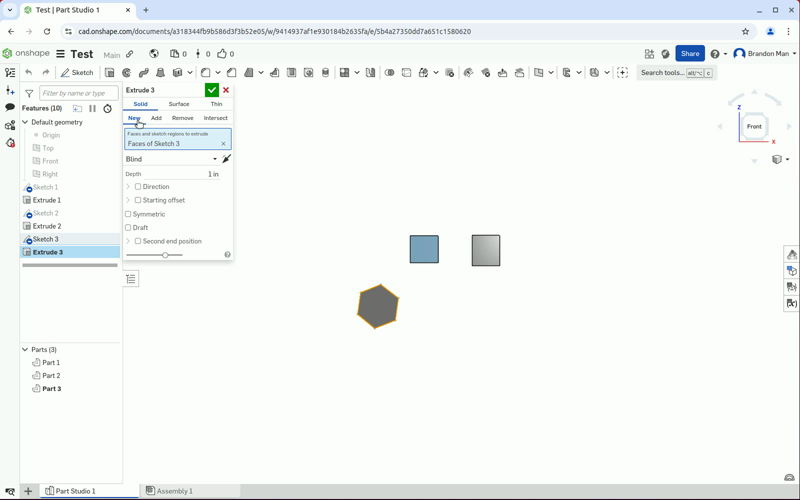
key(tab, 4)
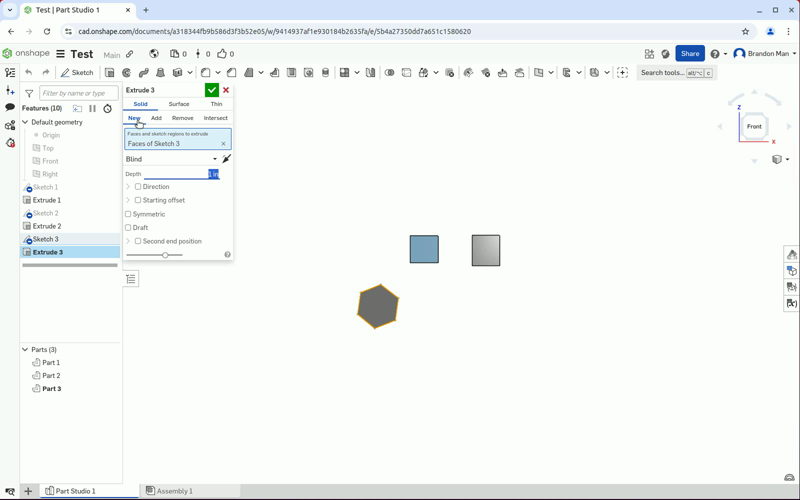
text(4.092)
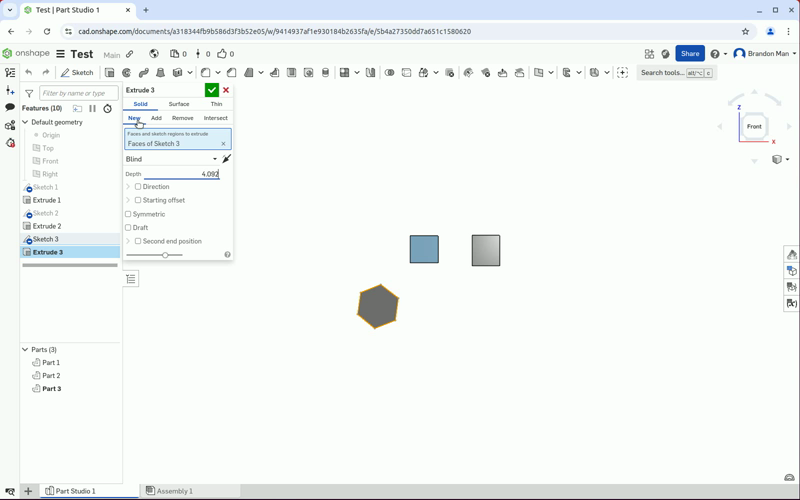
key(enter)
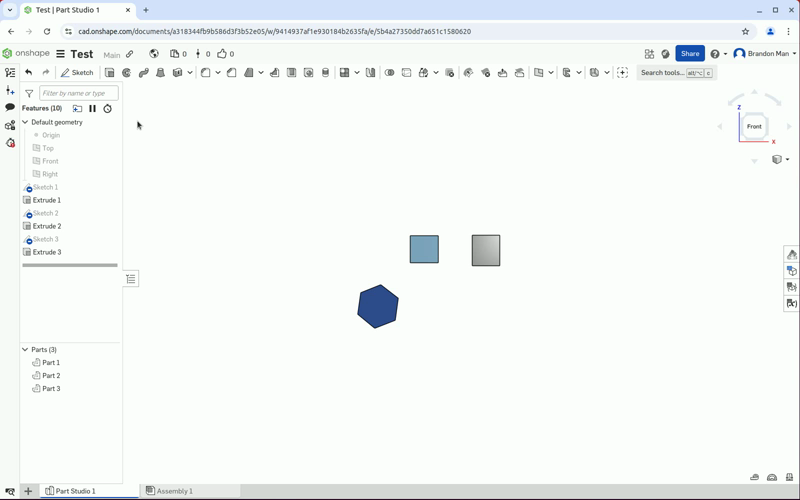
key(shift+h)
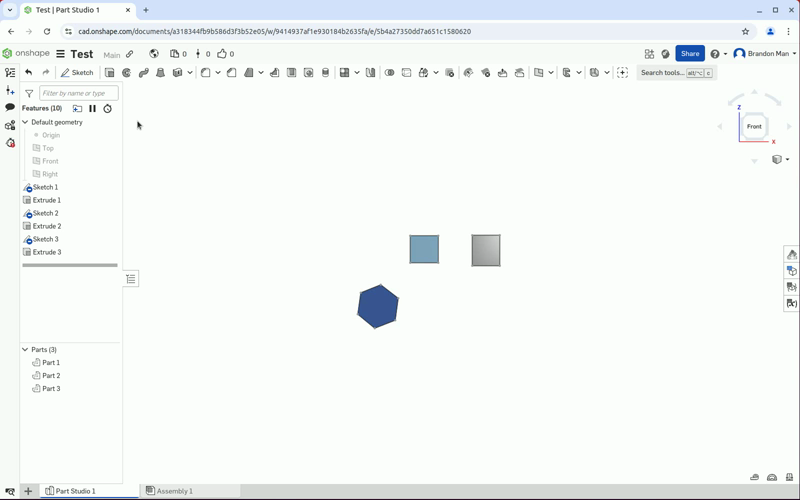
key(shift+h)
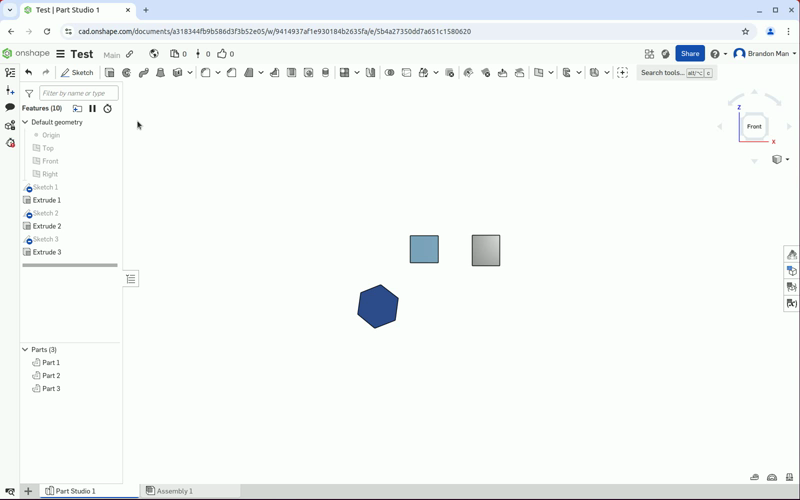
mouse_move(73, 189)
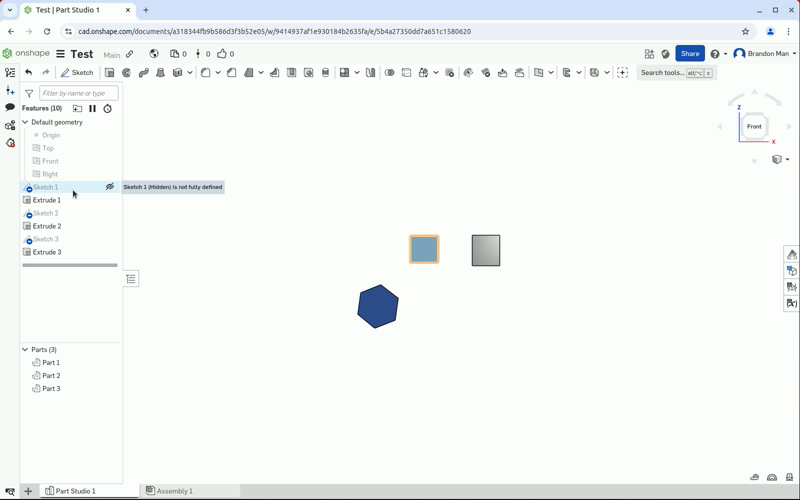
click(73, 189)
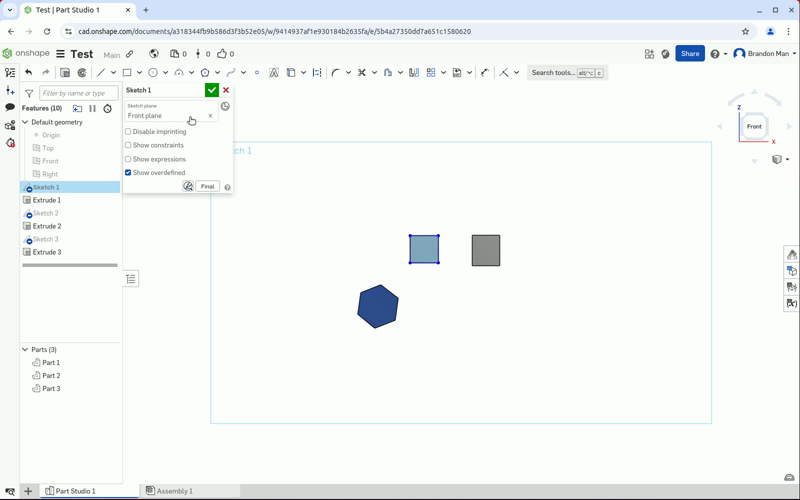
mouse_move(229, 92)
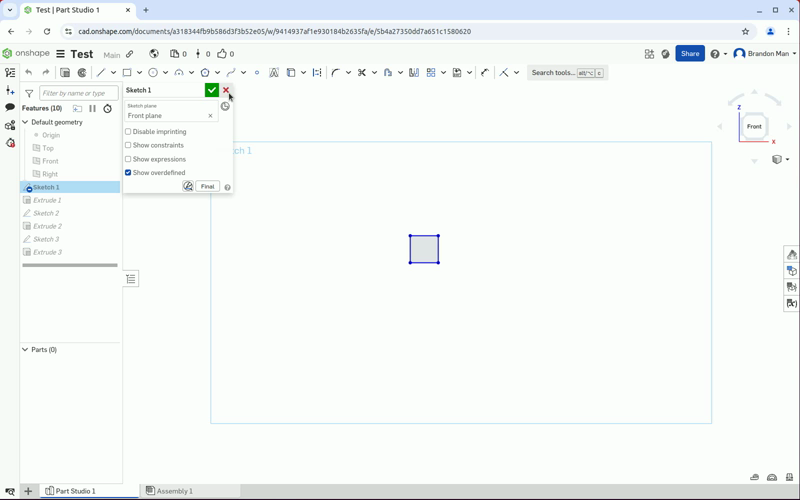
click(229, 92)
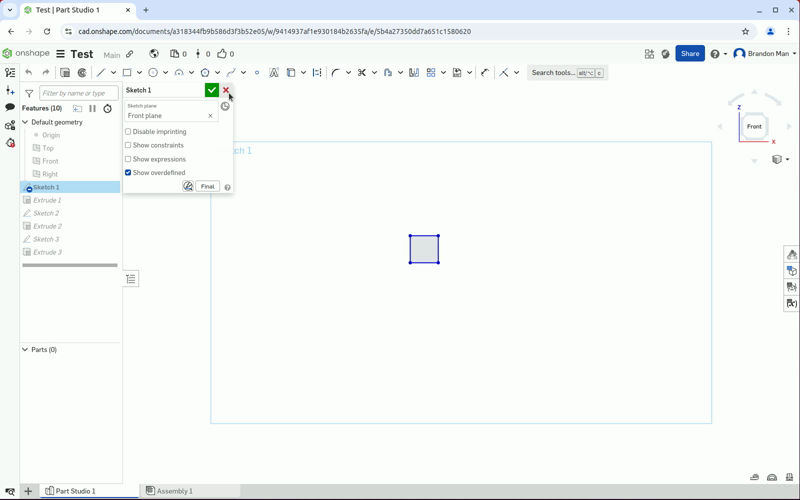
key(shift+s)
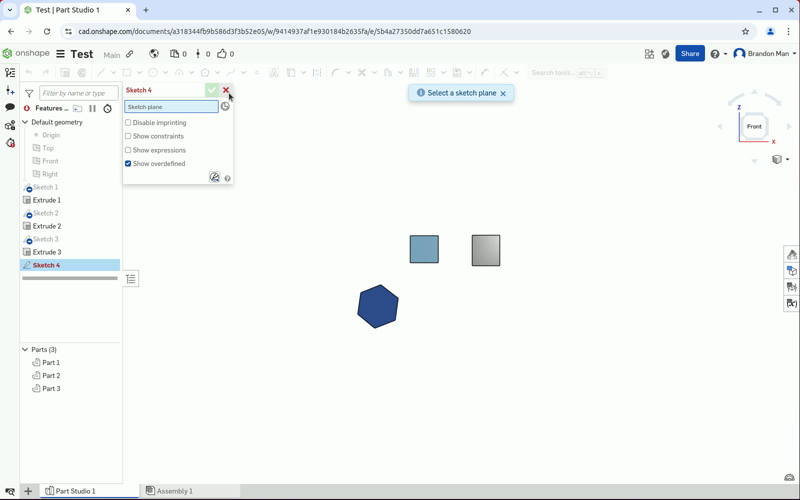
mouse_move(73, 163)
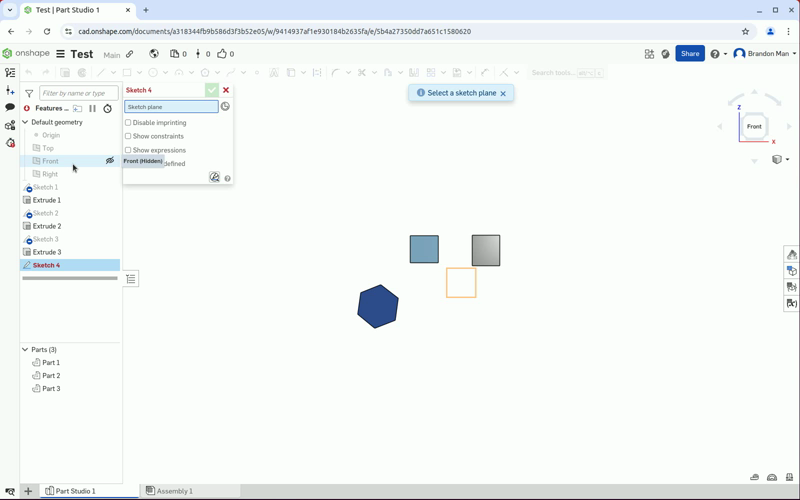
click(73, 163)
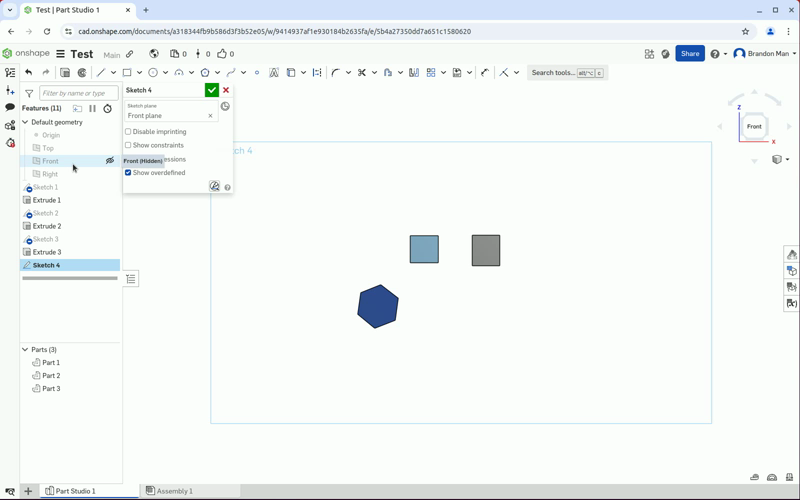
mouse_move(73, 352)
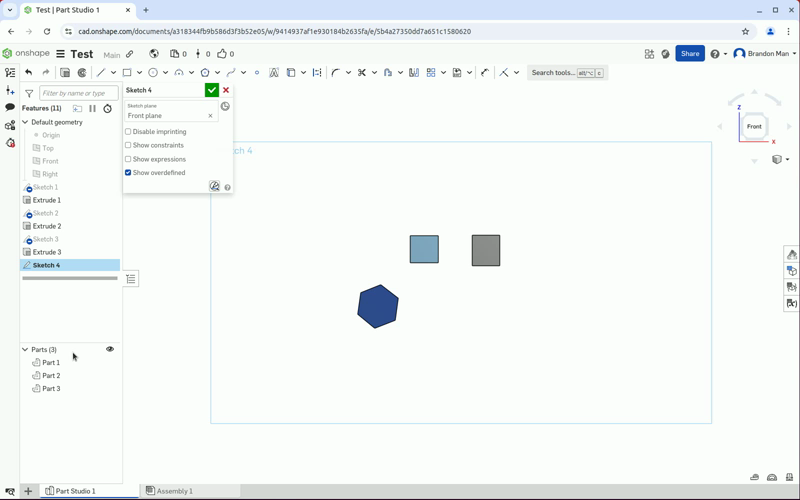
key(y)
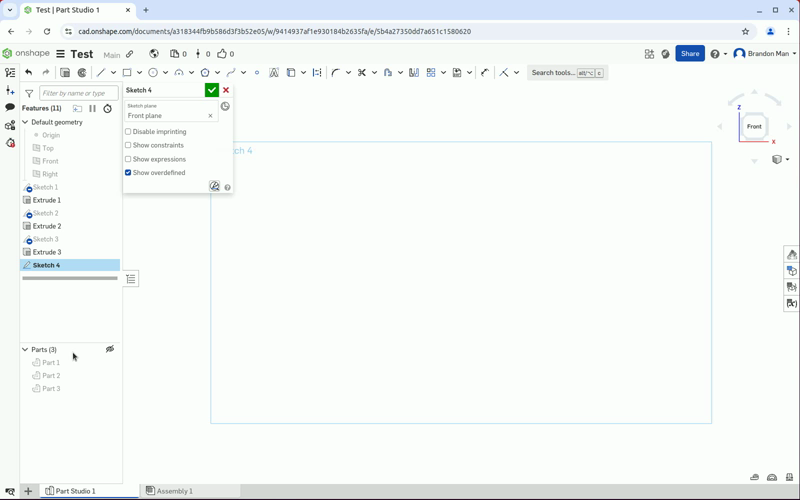
key(l)
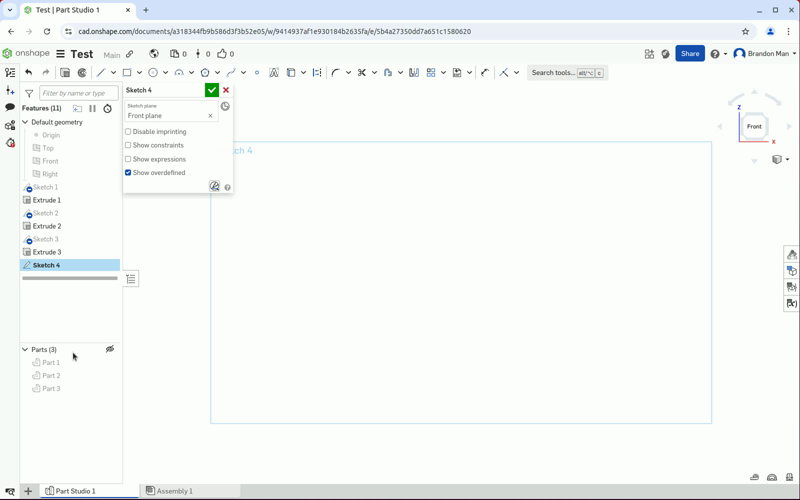
key_down(shift)
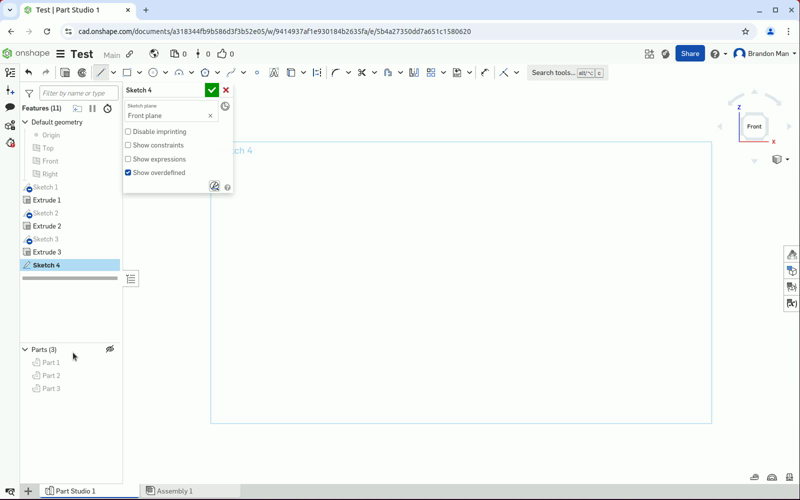
mouse_move(458, 301)
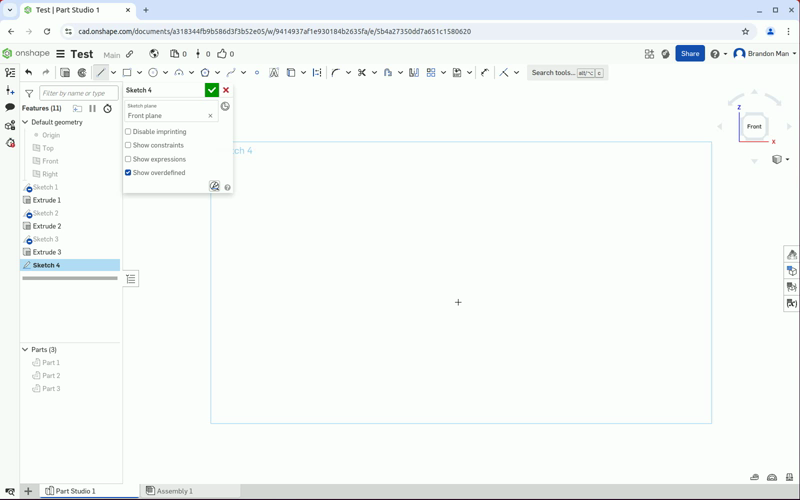
click(458, 301)
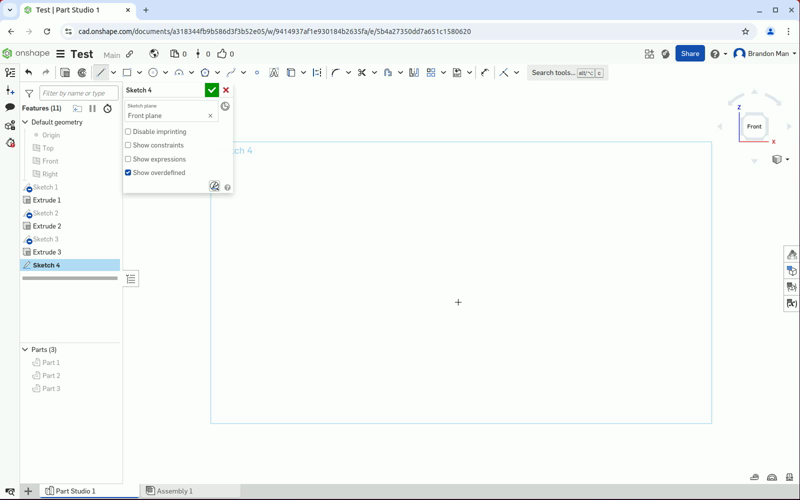
key_up(shift)
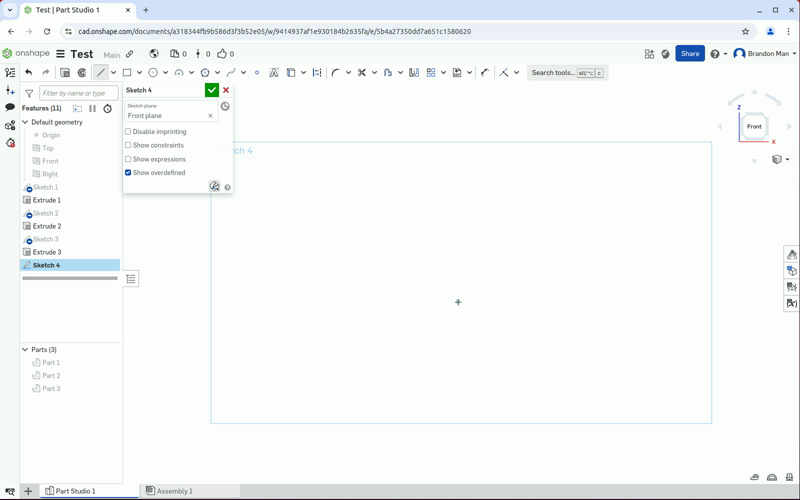
key_down(shift)
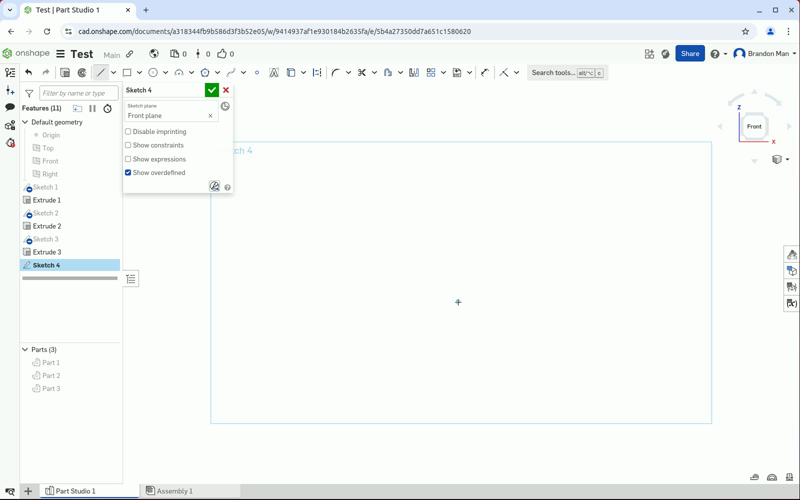
mouse_move(488, 301)
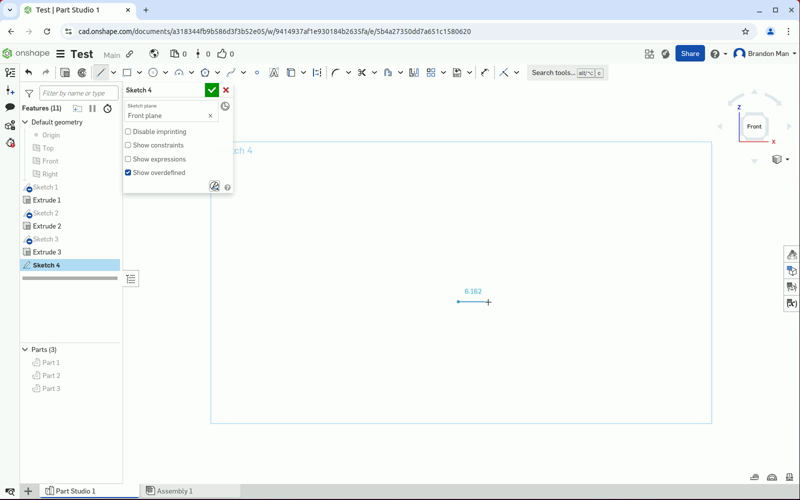
mouse_move(500, 315)
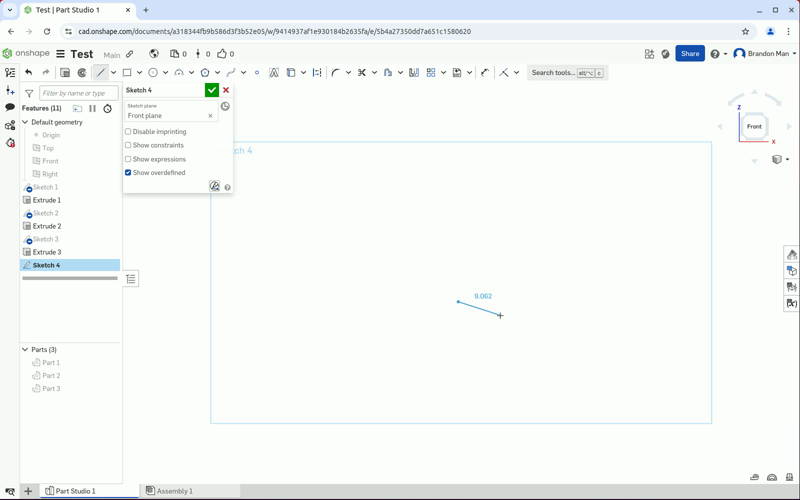
click(500, 315)
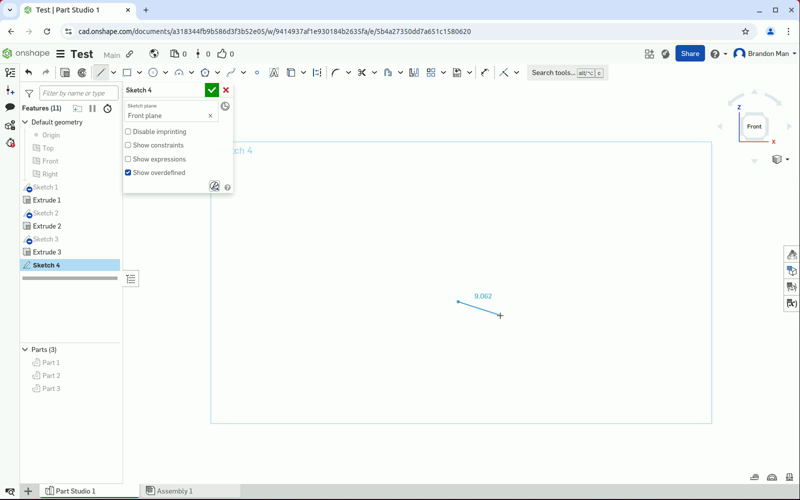
key_up(shift)
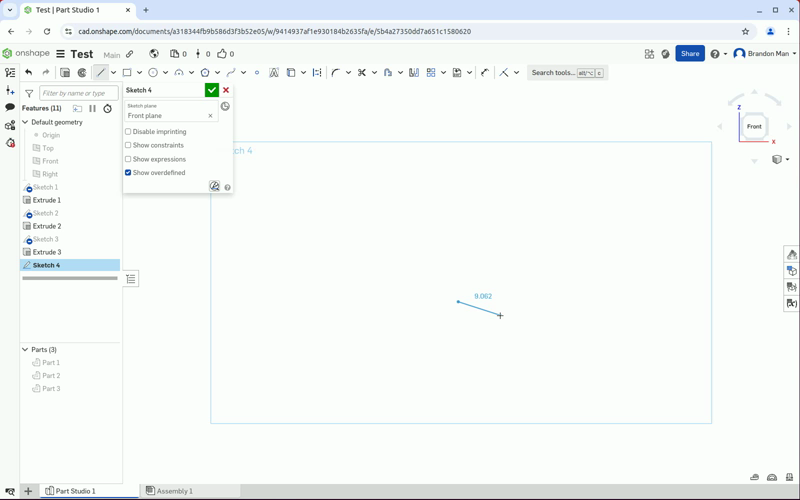
key_down(shift)
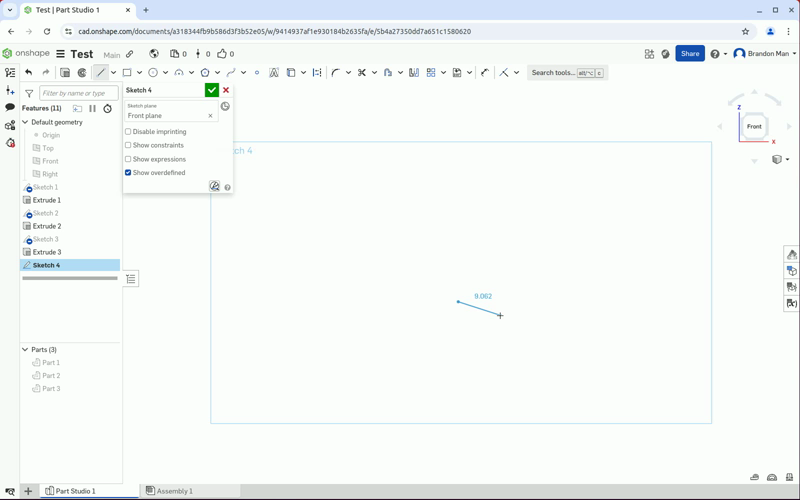
mouse_move(530, 315)
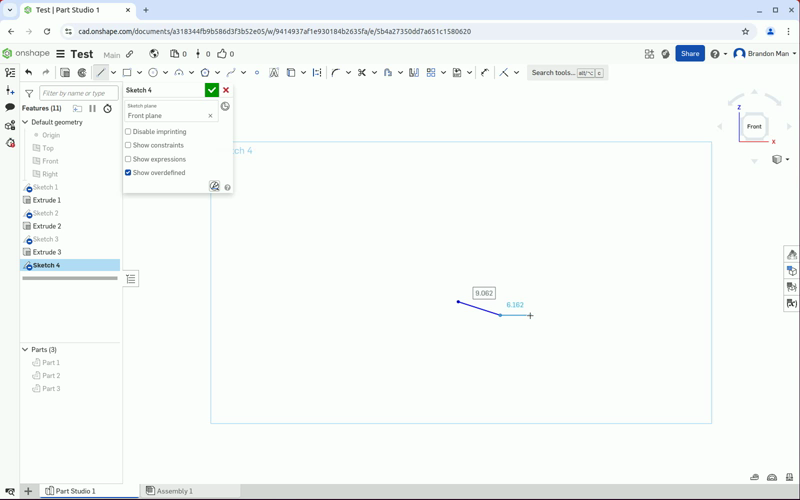
mouse_move(490, 272)
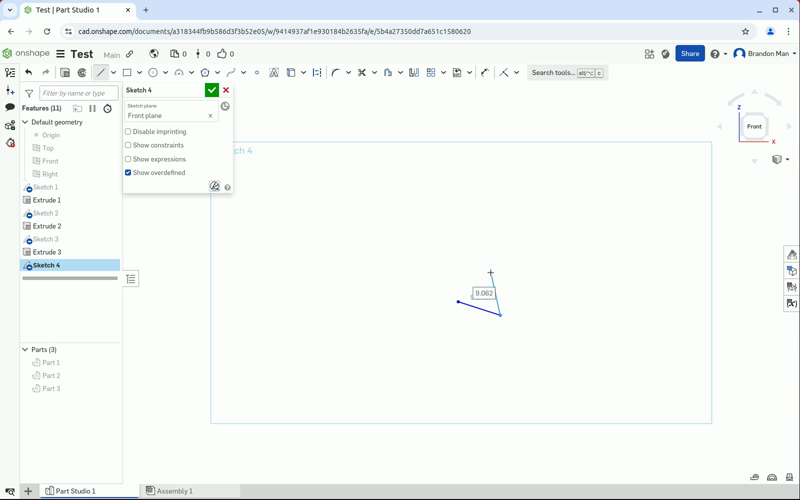
click(490, 272)
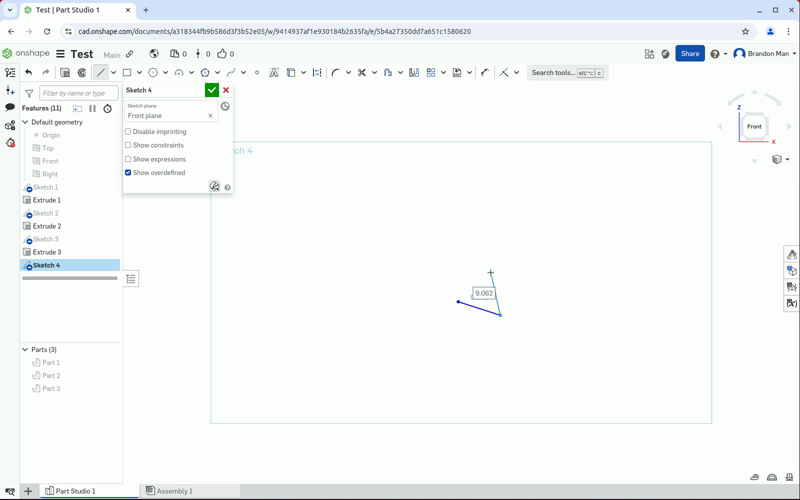
key_up(shift)
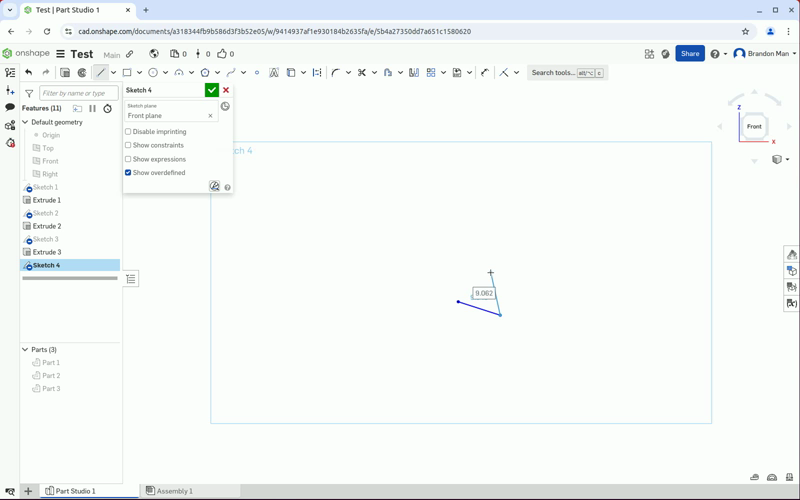
mouse_move(520, 272)
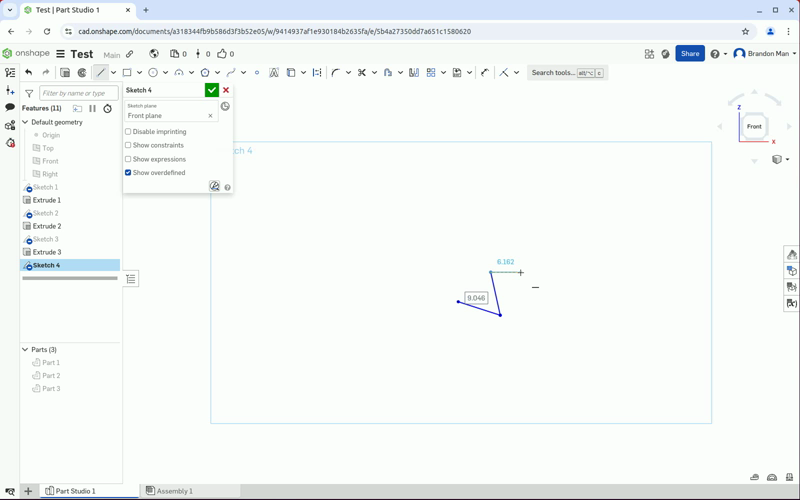
key_down(shift)
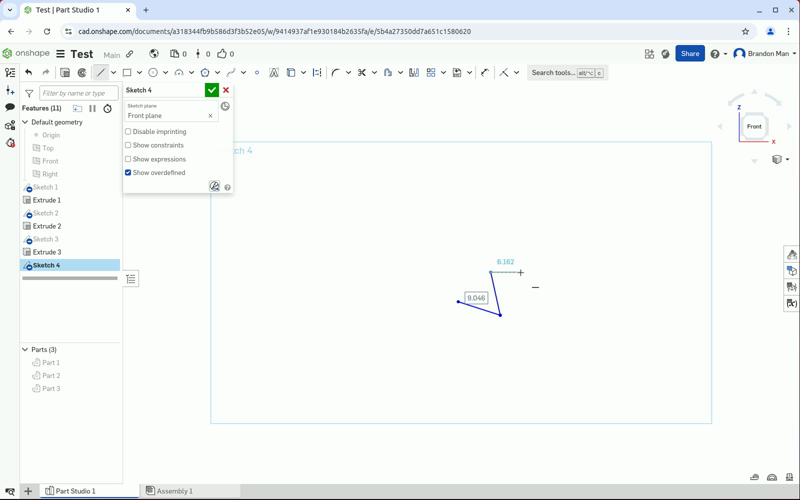
mouse_move(458, 301)
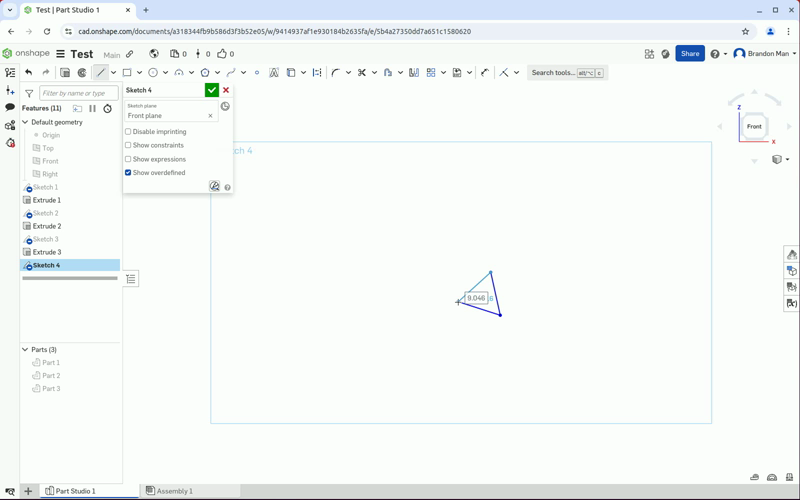
key_up(shift)
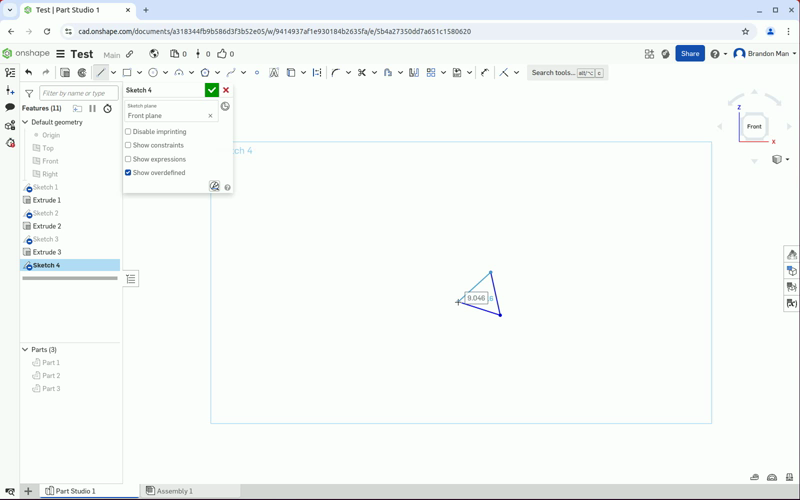
click(458, 301)
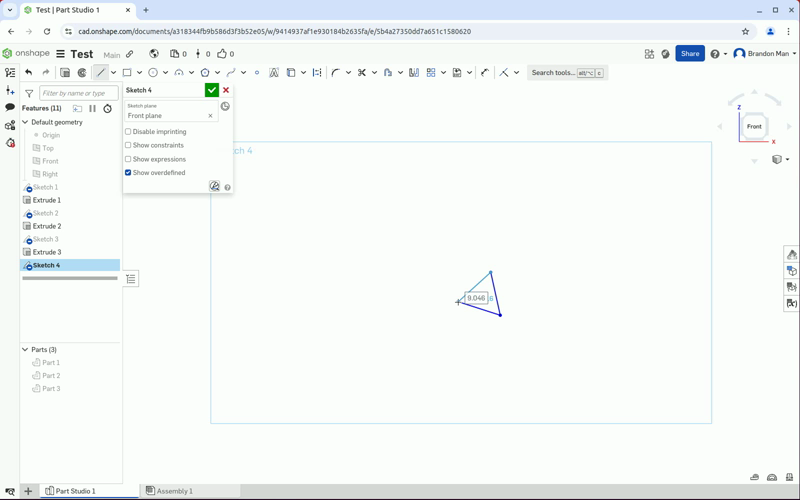
key(esc)
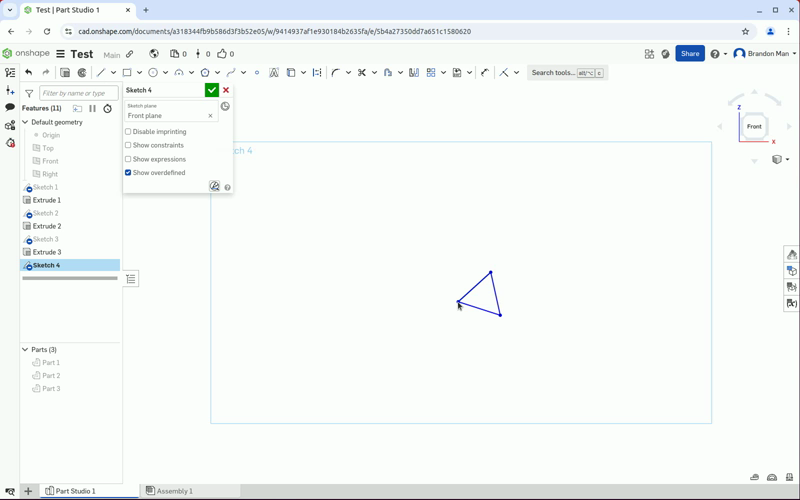
mouse_move(483, 298)
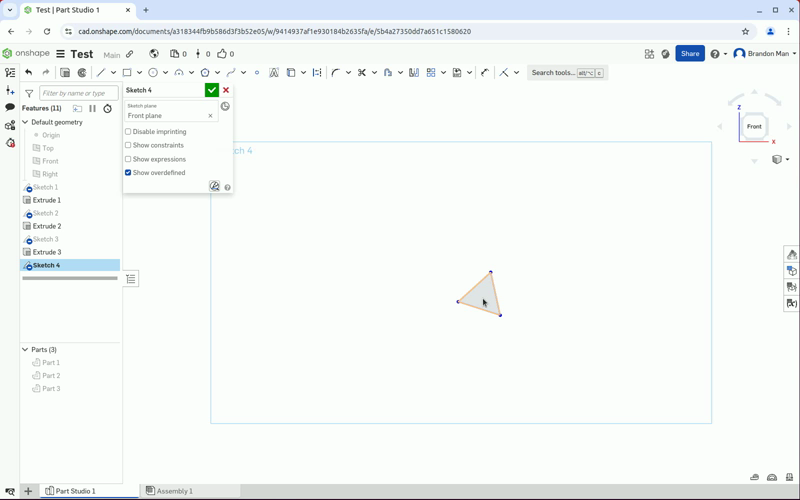
scroll(6)
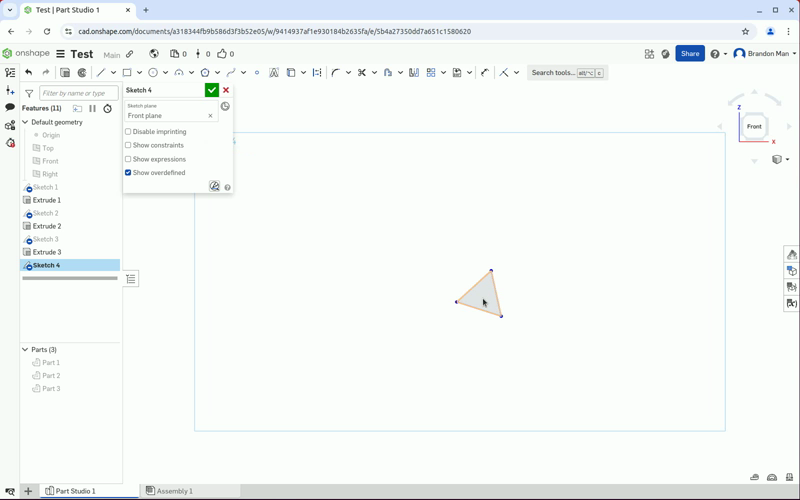
scroll(6)
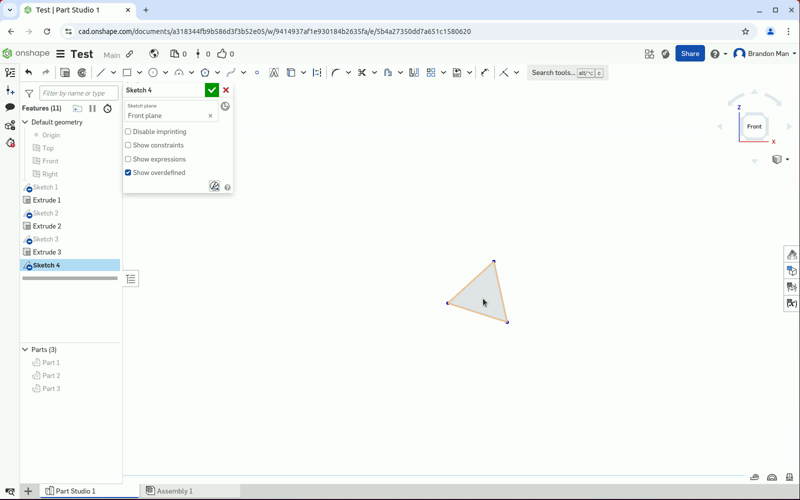
scroll(6)
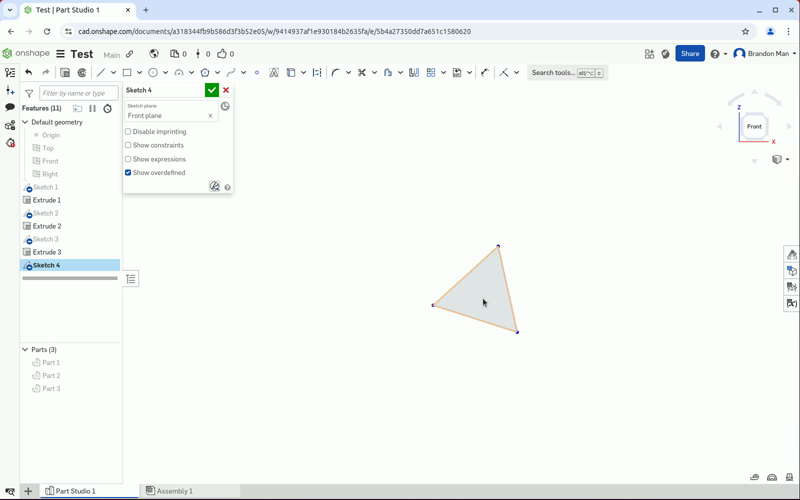
scroll(6)
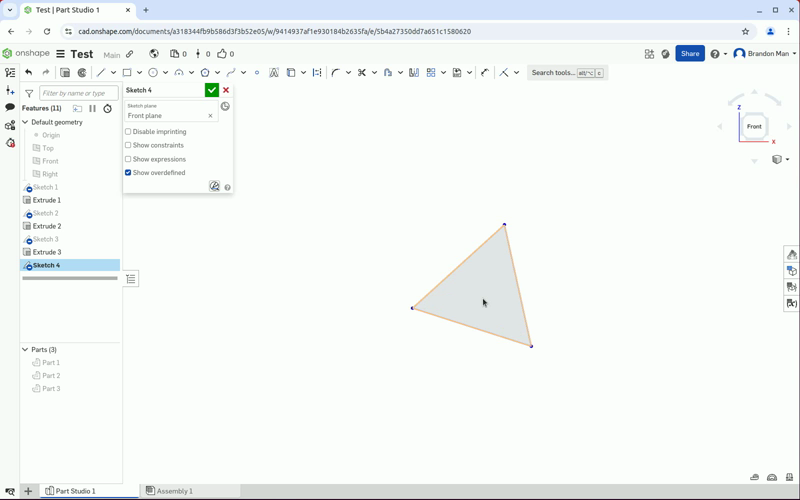
scroll(6)
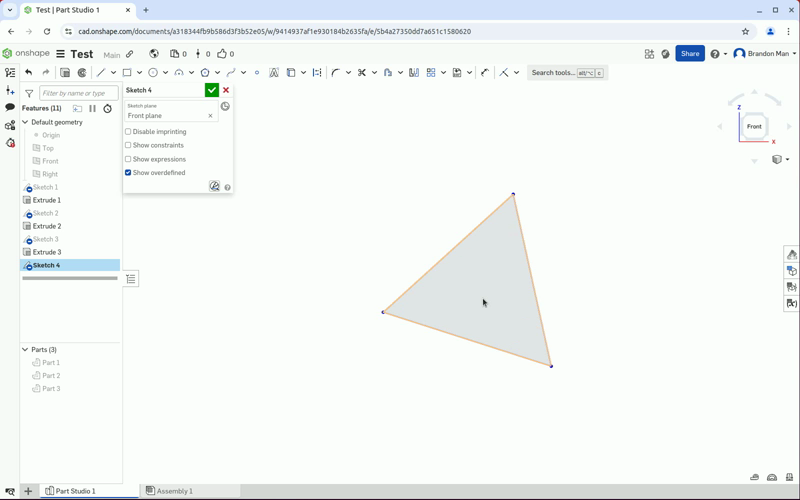
scroll(6)
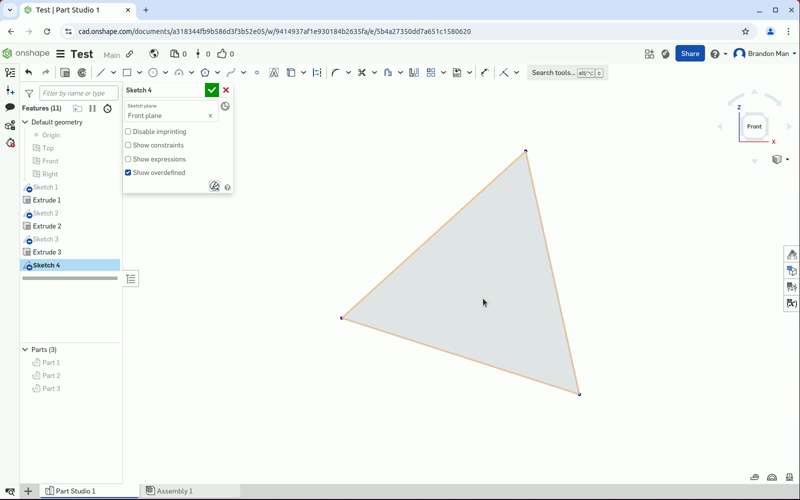
scroll(6)
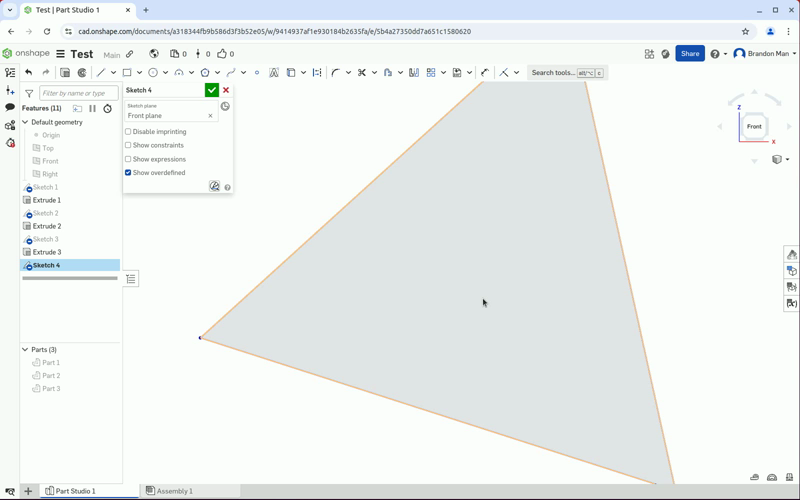
click(483, 298)
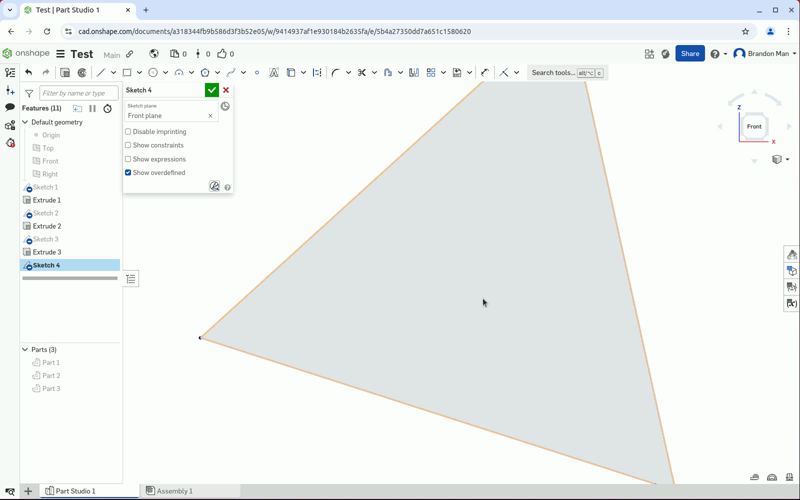
scroll(-6)
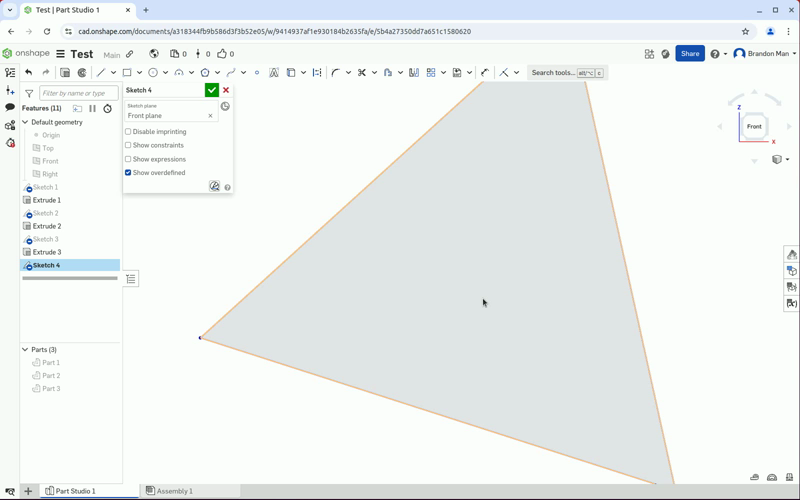
scroll(-6)
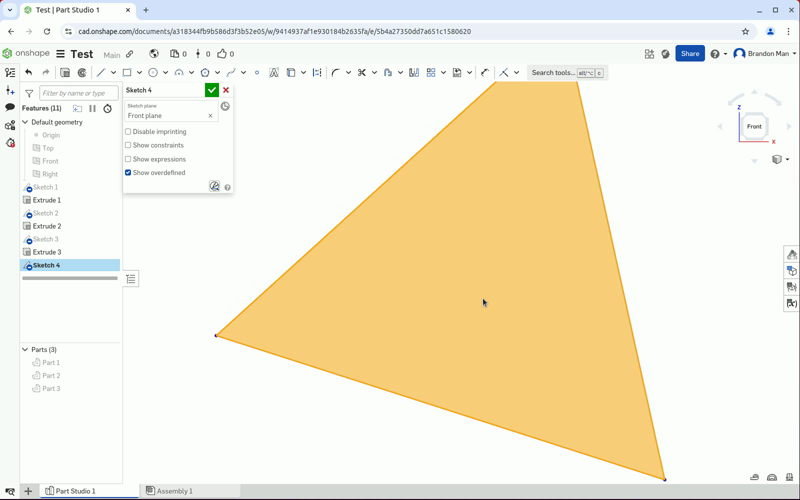
scroll(-6)
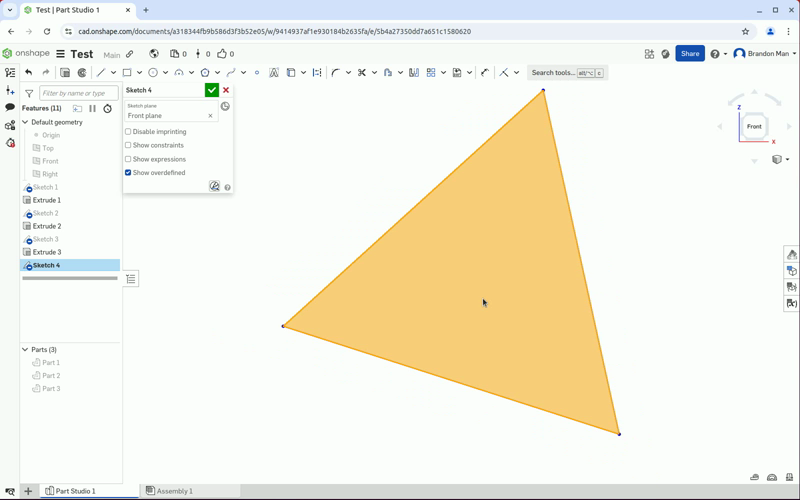
scroll(-6)
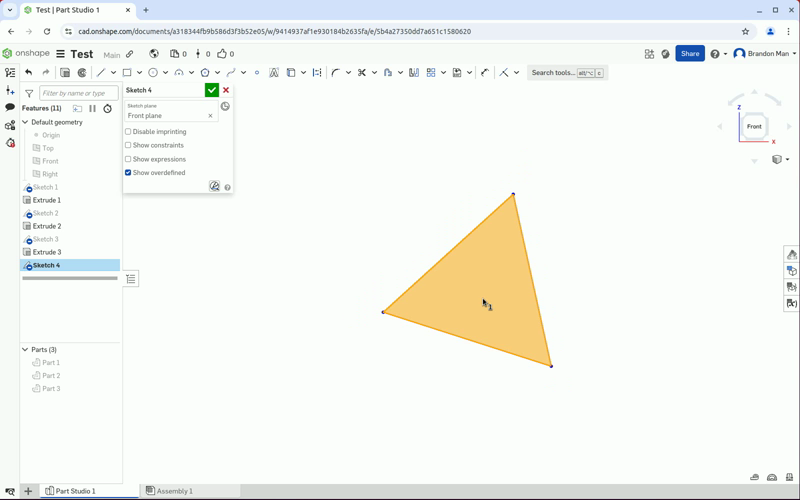
scroll(-6)
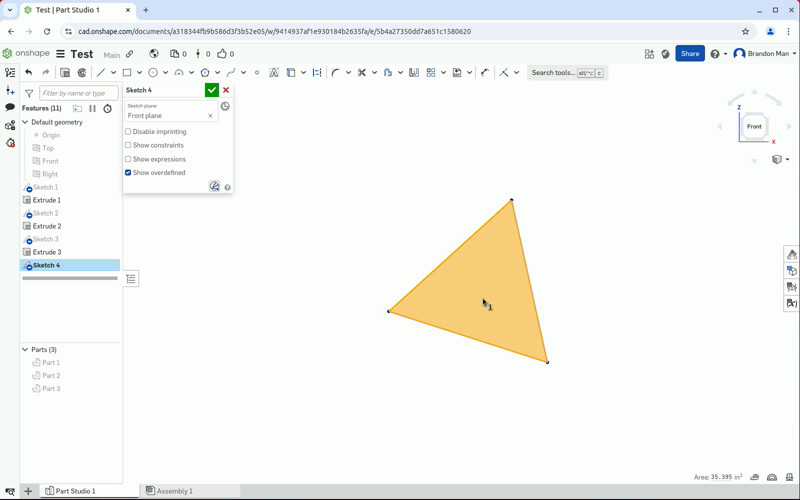
scroll(-6)
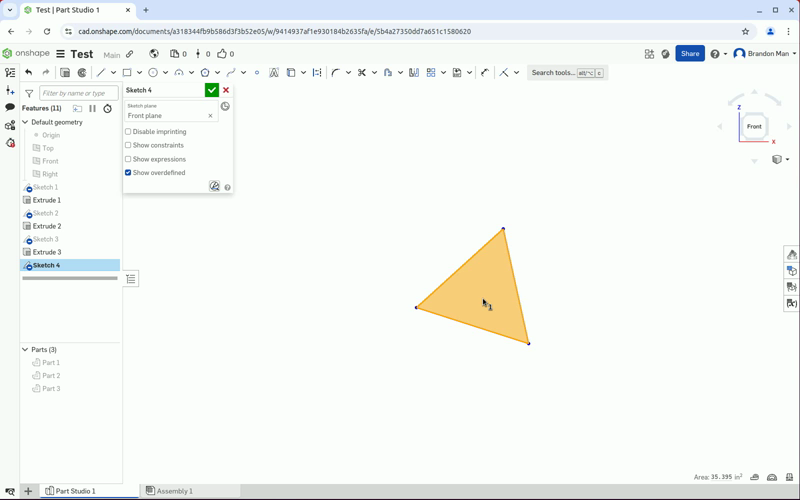
scroll(-6)
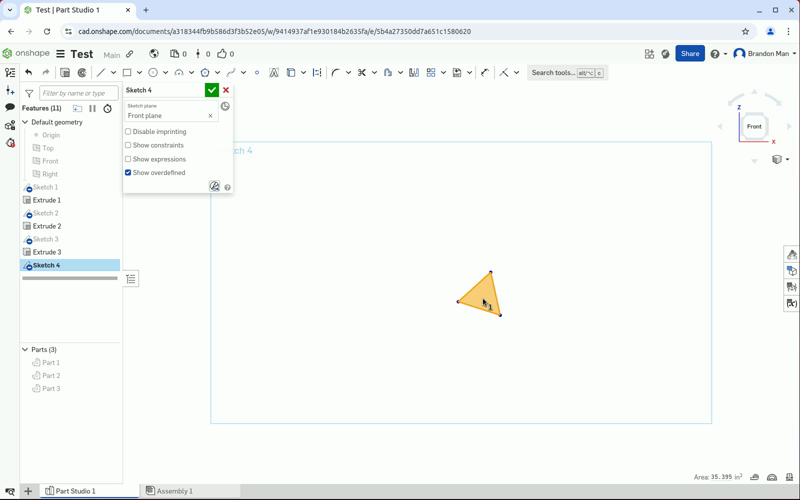
mouse_move(73, 352)
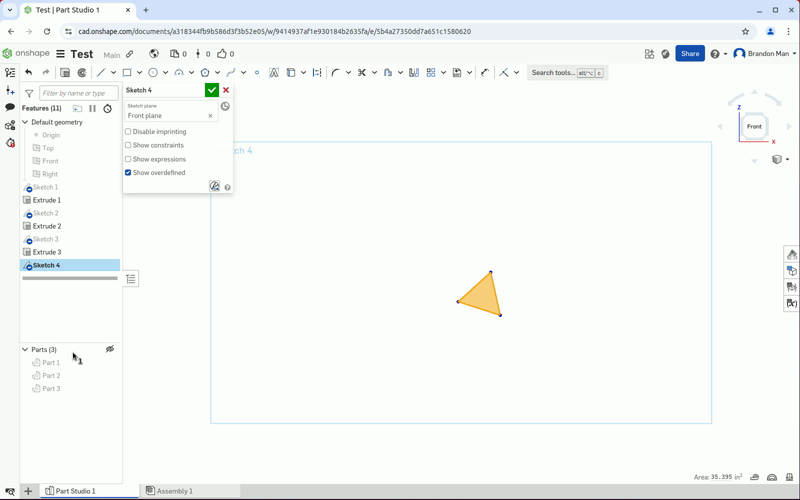
key(shift+y)
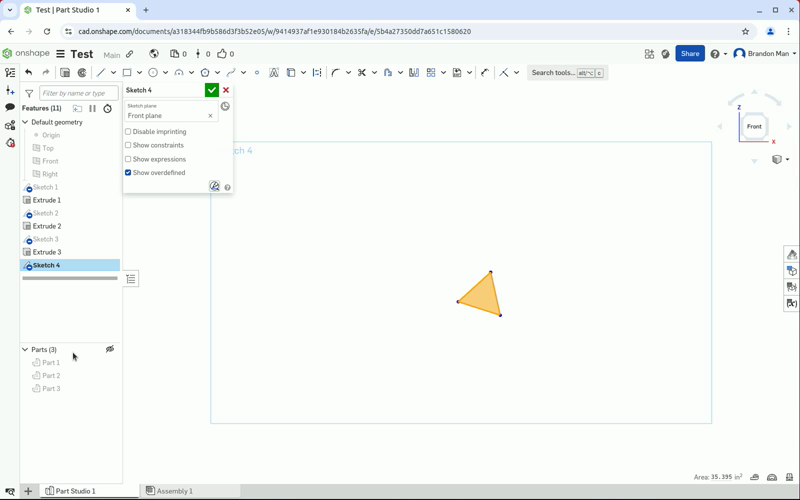
key(shift+e)
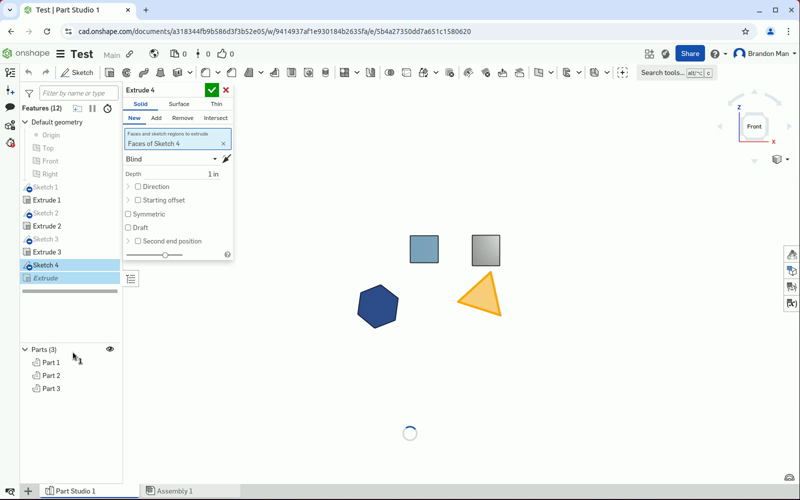
mouse_move(143, 106)
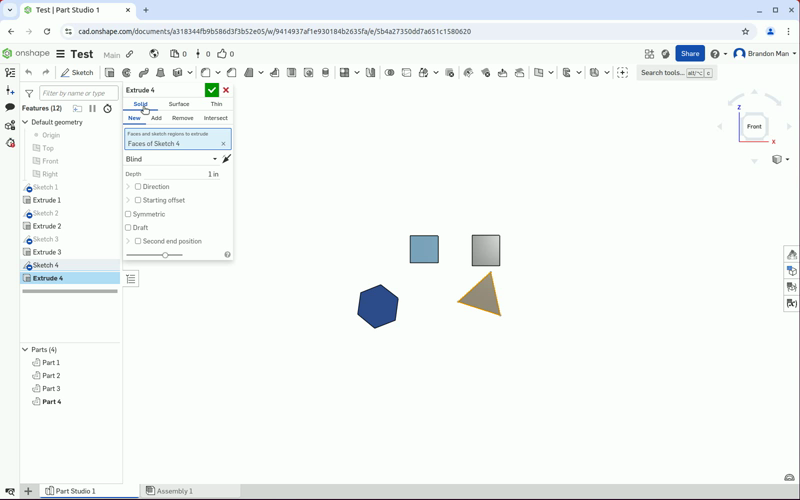
click(143, 106)
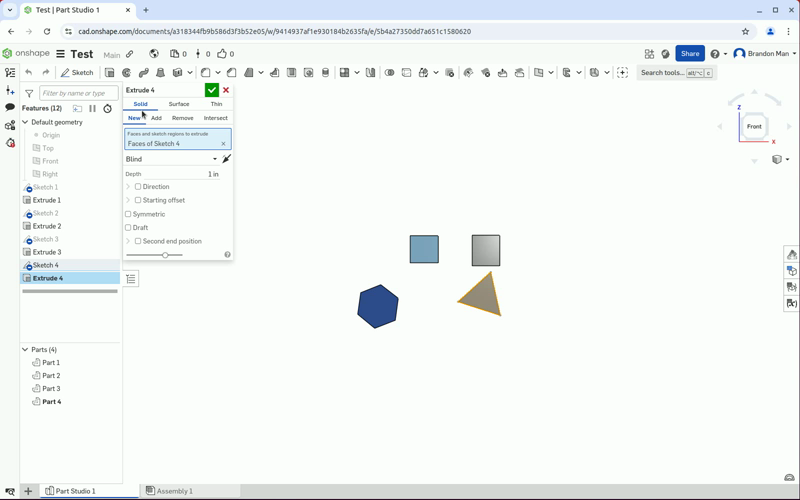
mouse_move(137, 120)
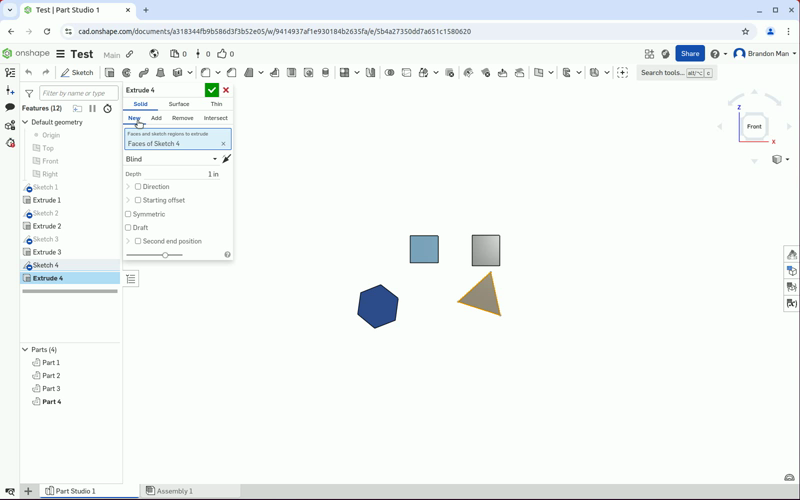
click(137, 120)
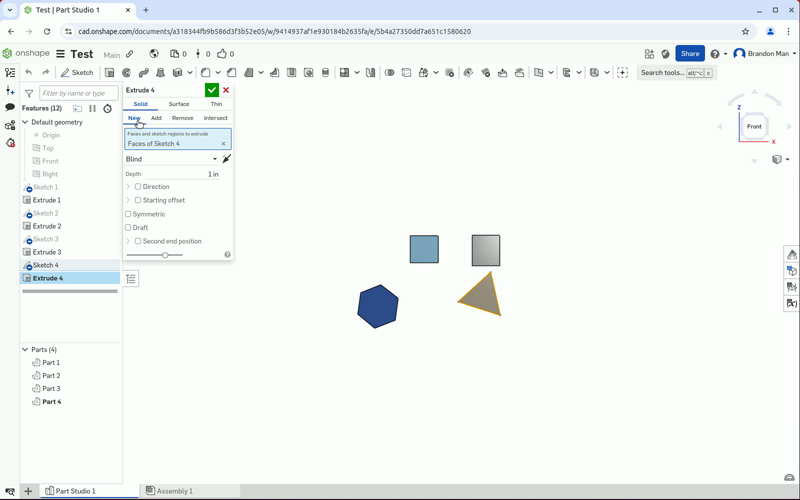
key(tab, 4)
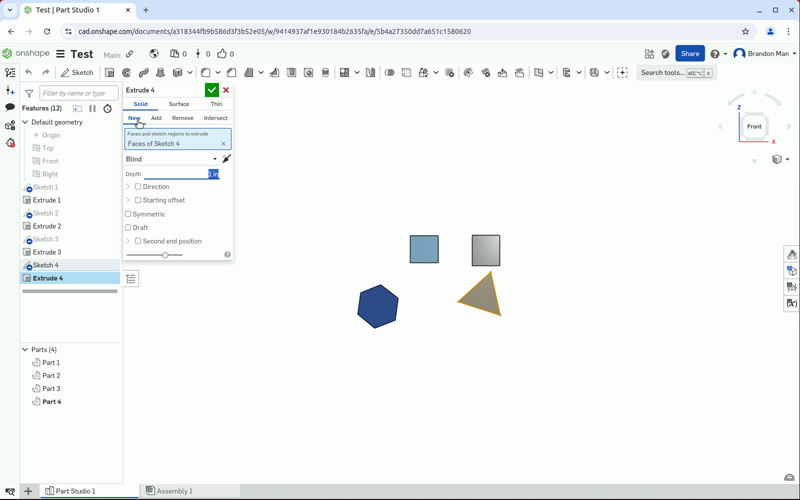
text(4.092)
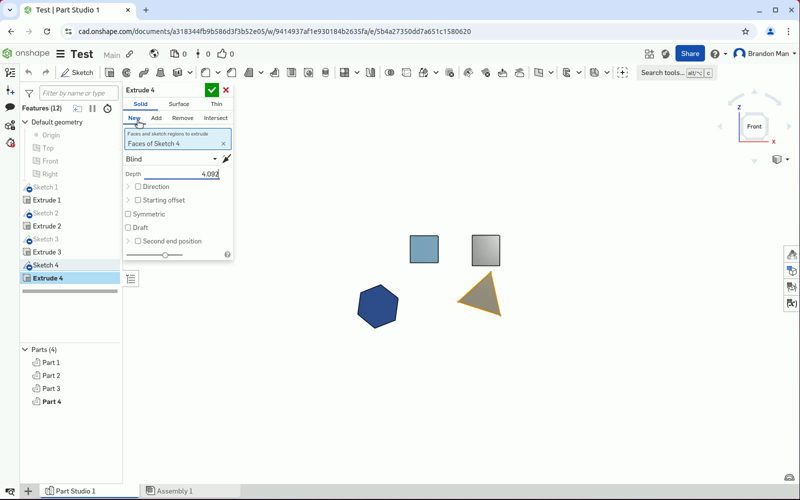
key(enter)
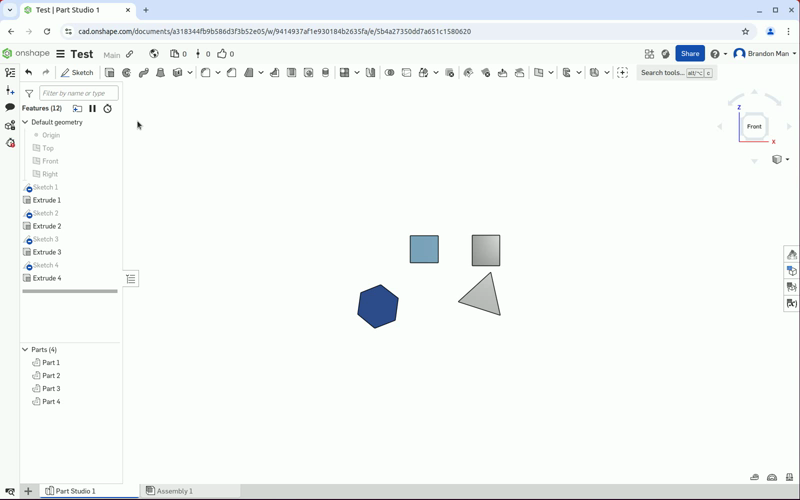
key(shift+h)
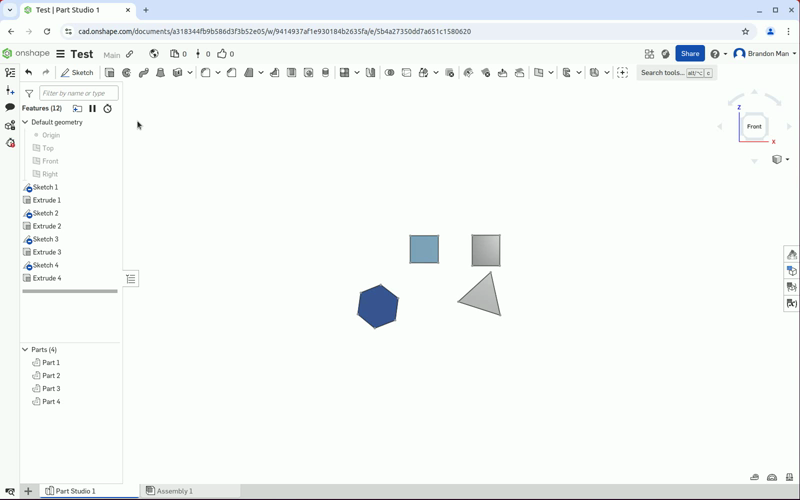
key(shift+h)
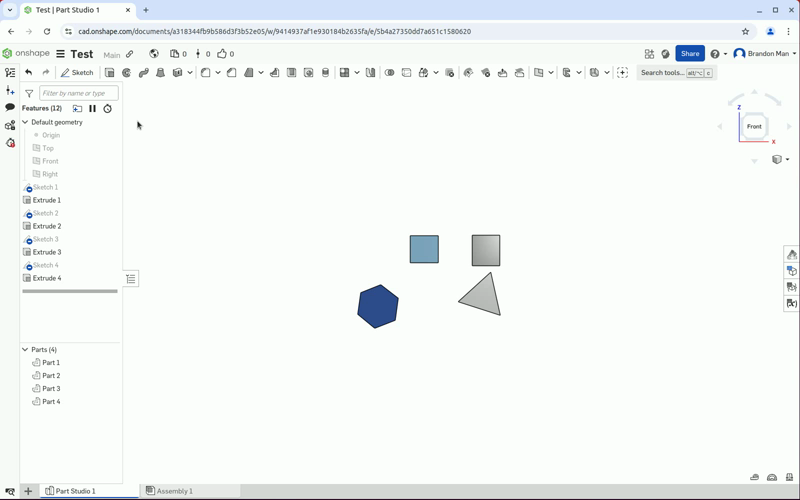
mouse_move(73, 189)
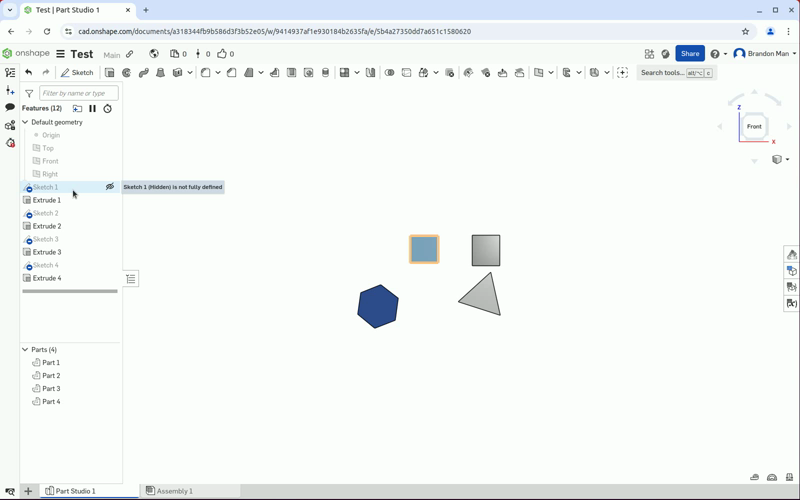
click(73, 189)
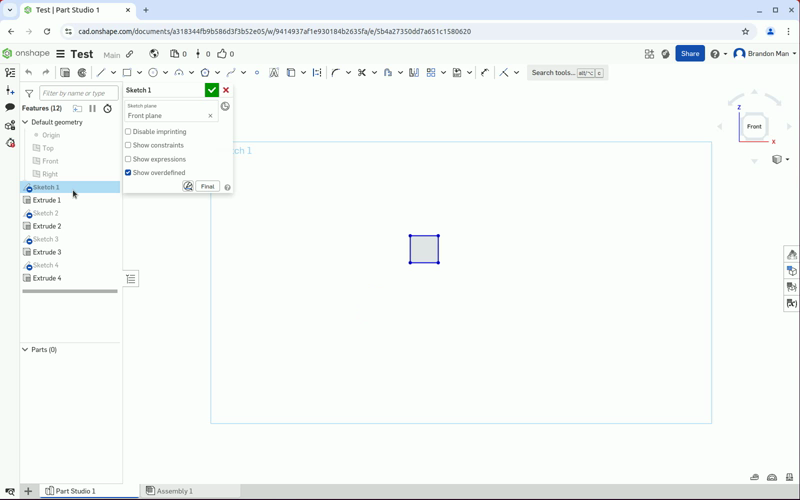
mouse_move(229, 92)
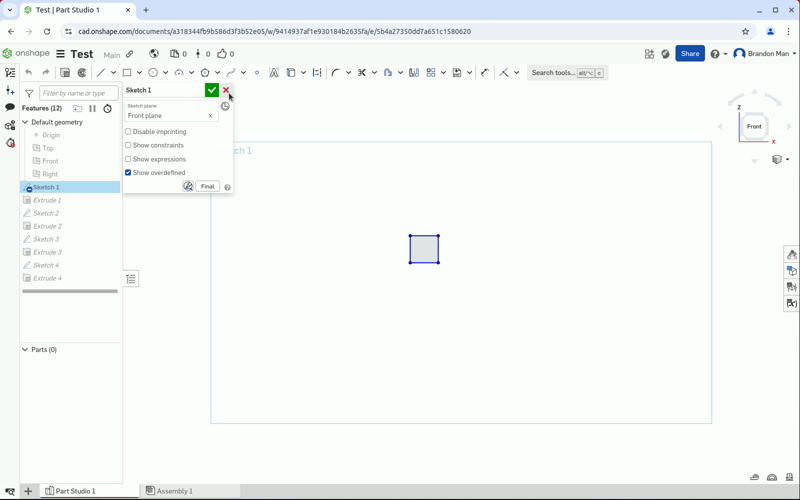
click(229, 92)
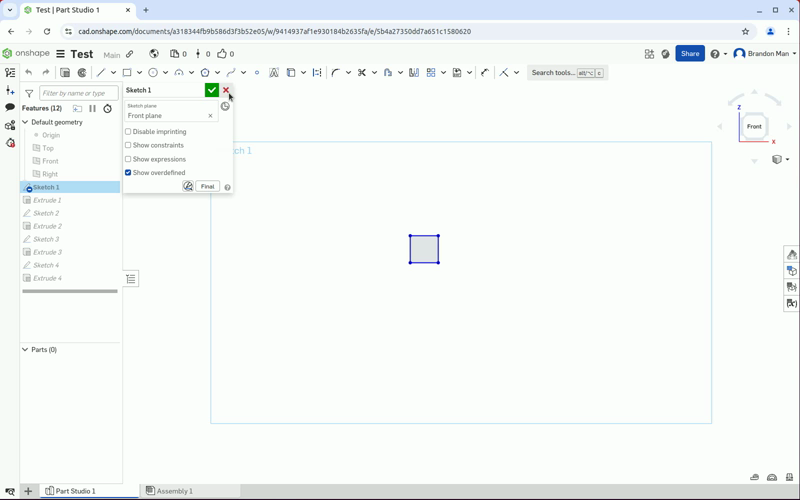
key(shift+s)
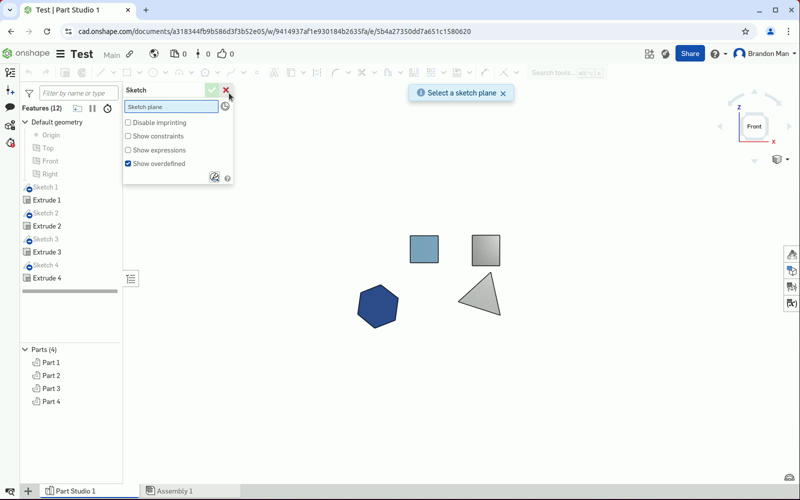
mouse_move(73, 163)
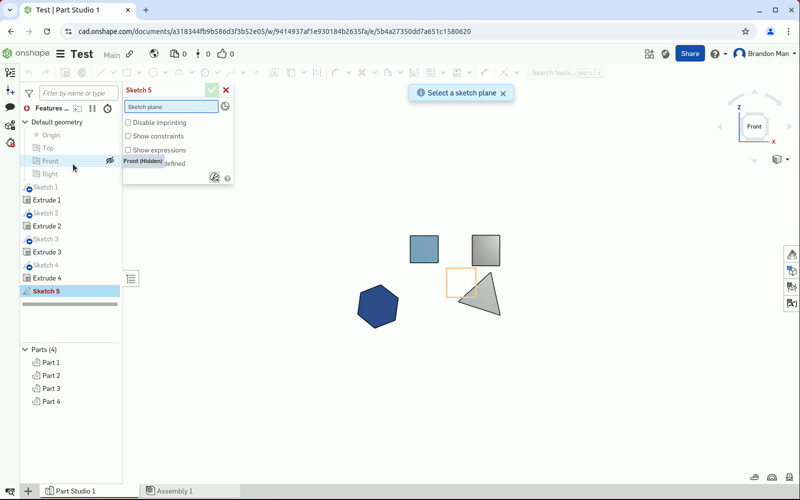
click(73, 163)
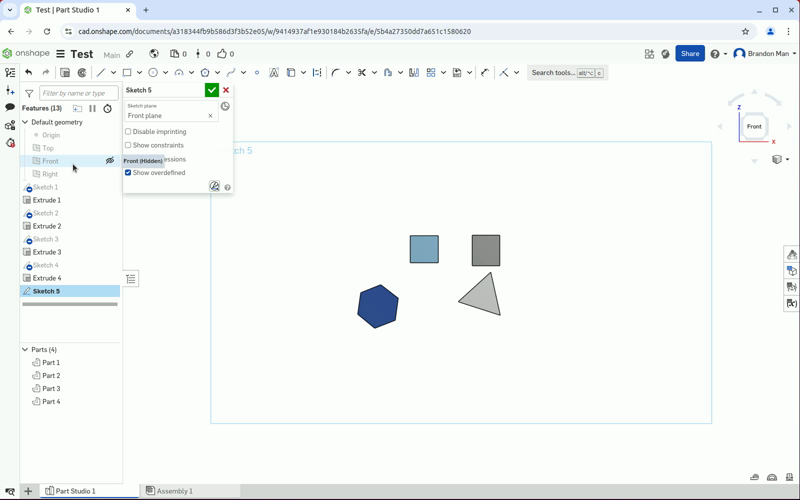
mouse_move(73, 352)
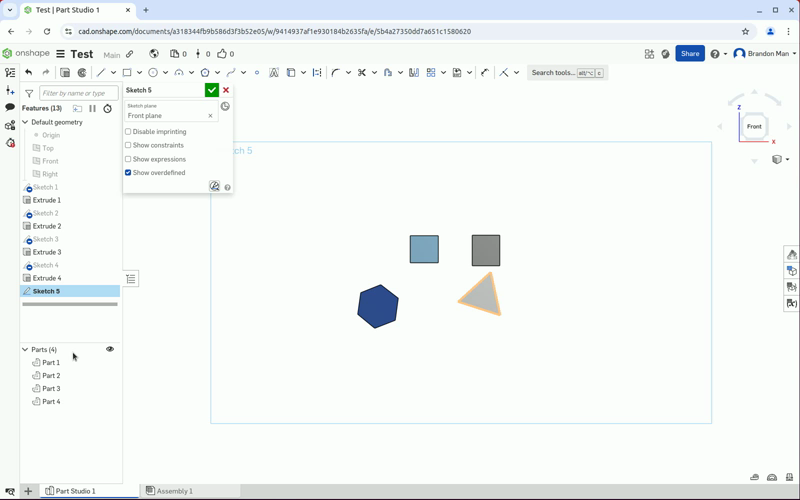
key(y)
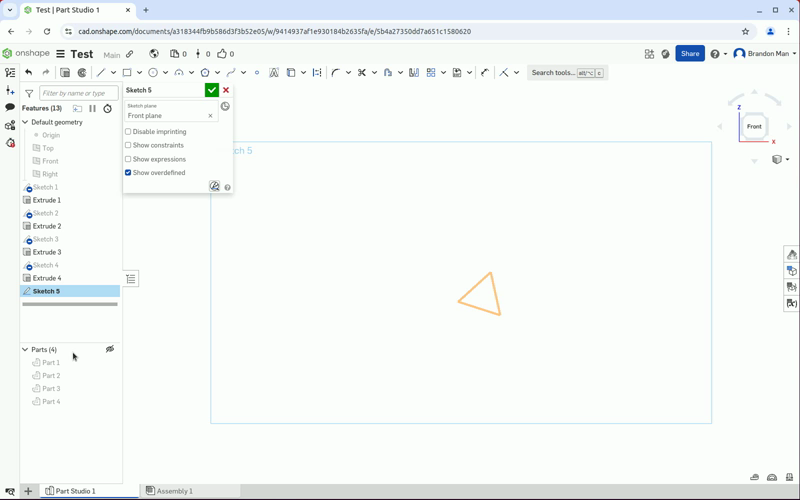
key(l)
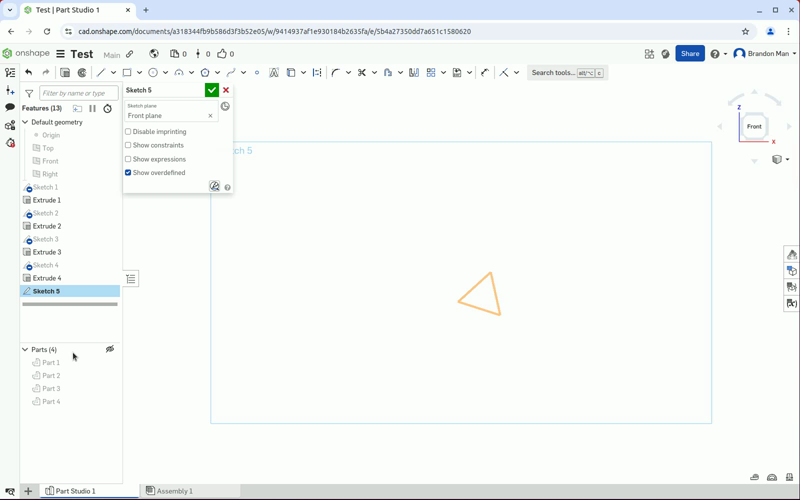
key_down(shift)
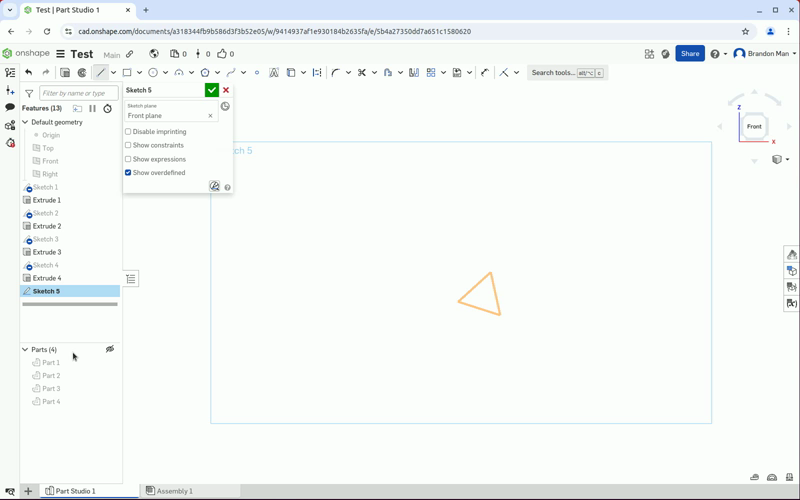
mouse_move(525, 293)
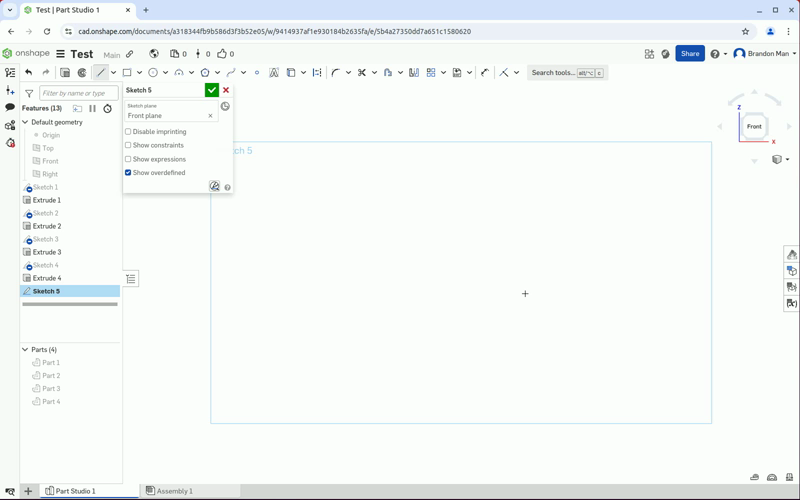
click(525, 293)
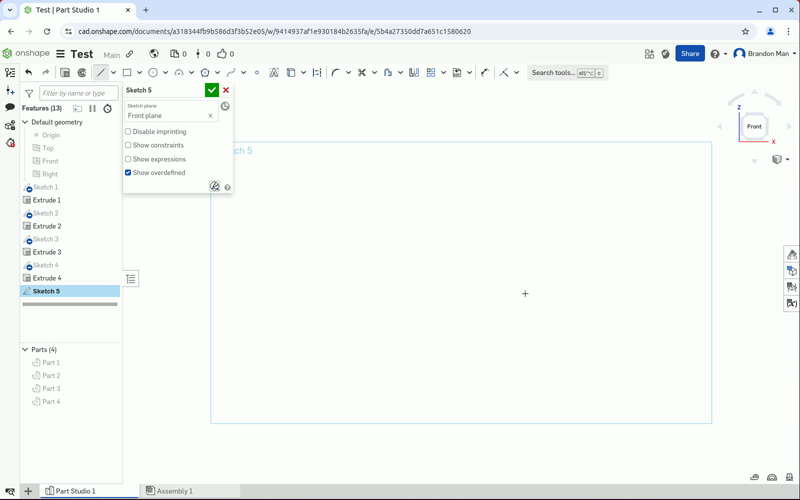
key_up(shift)
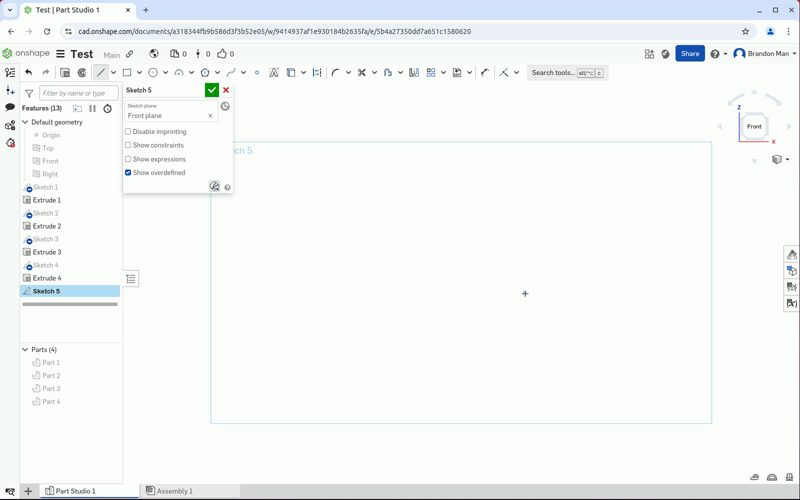
key_down(shift)
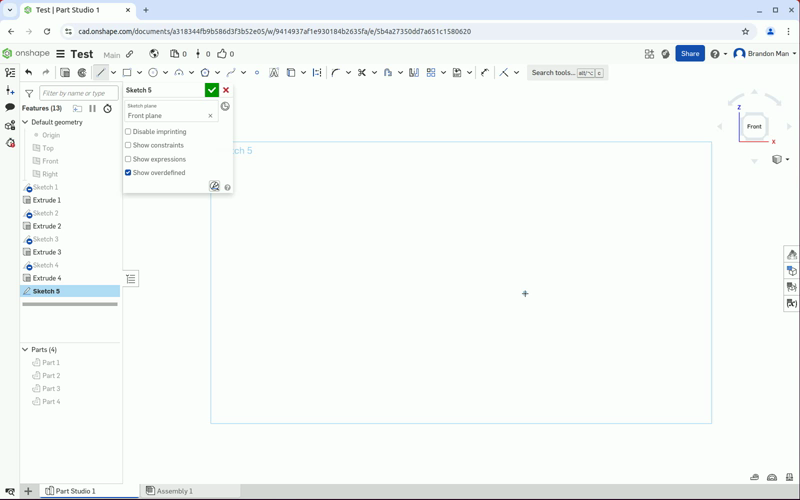
mouse_move(555, 293)
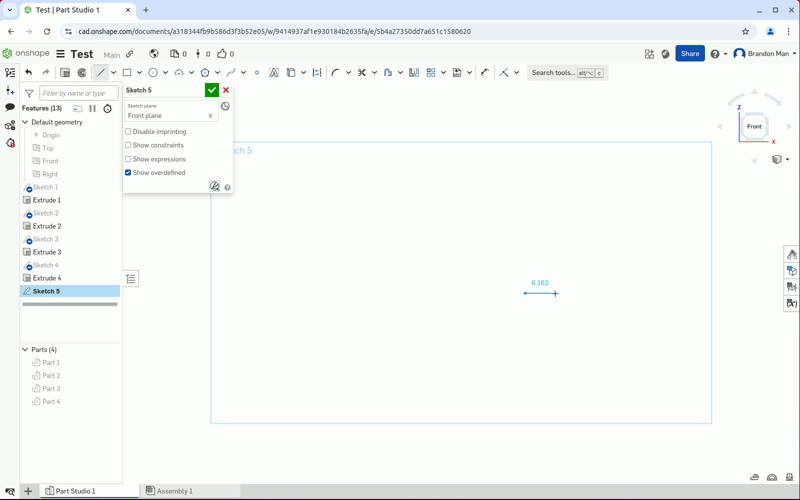
mouse_move(531, 318)
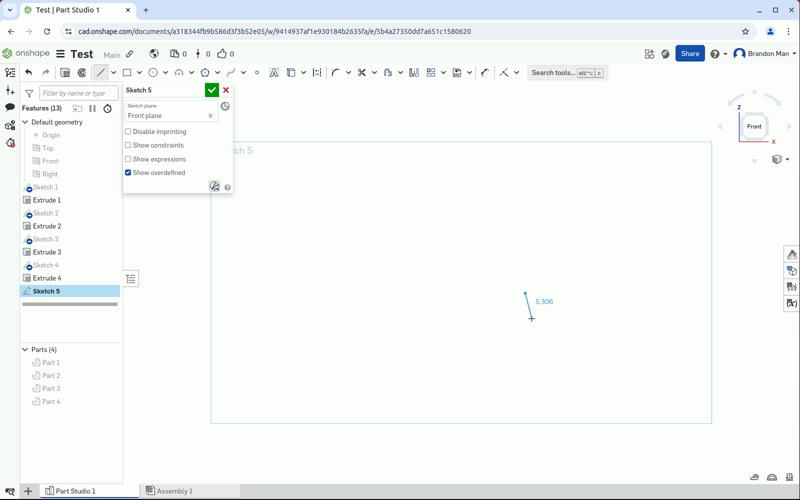
click(531, 318)
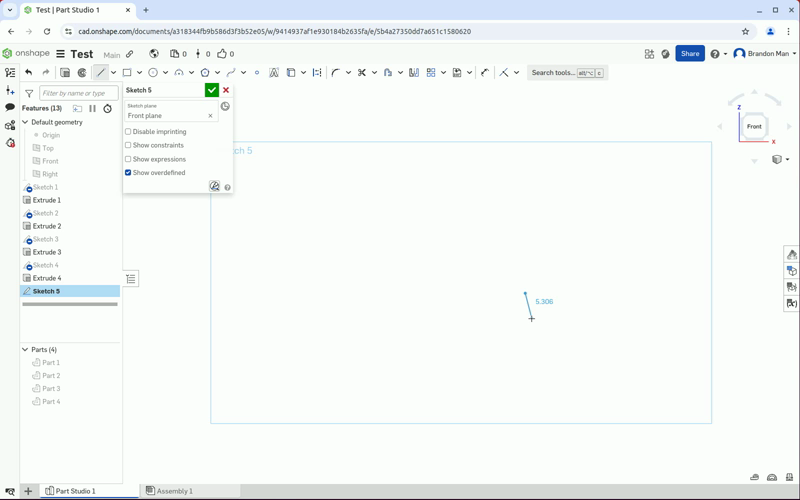
key_up(shift)
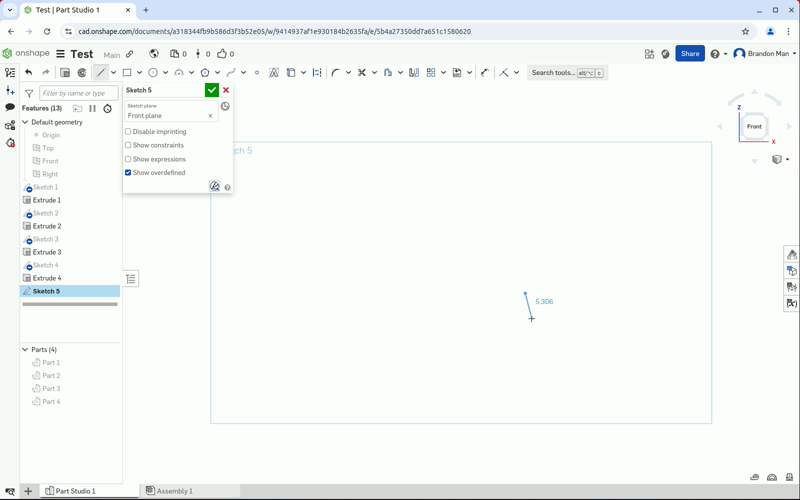
key_down(shift)
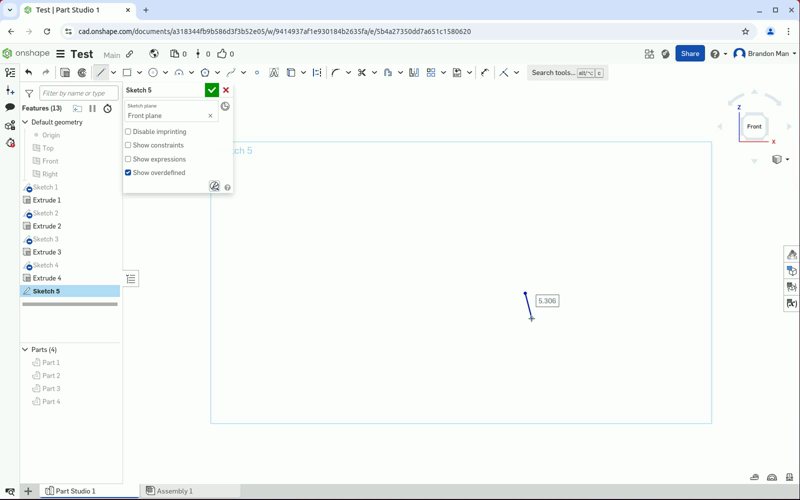
mouse_move(561, 318)
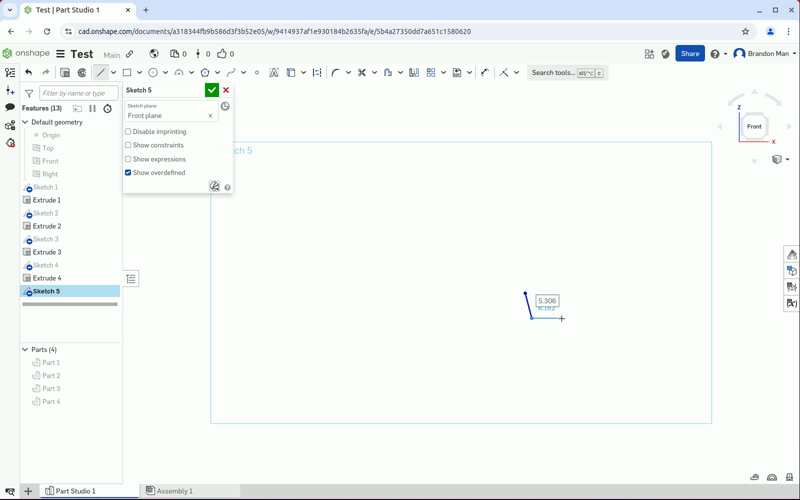
mouse_move(556, 324)
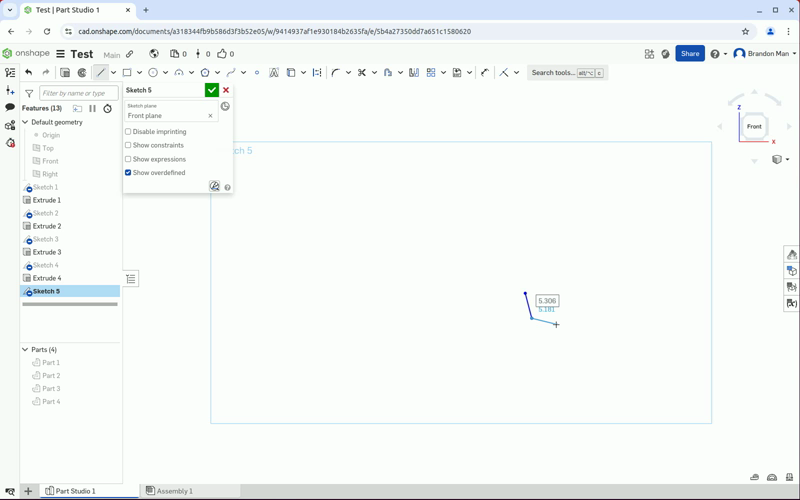
click(556, 324)
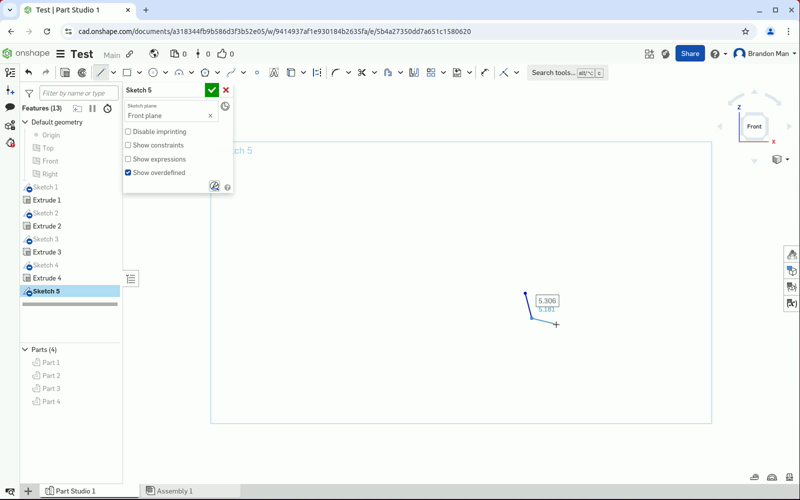
key_up(shift)
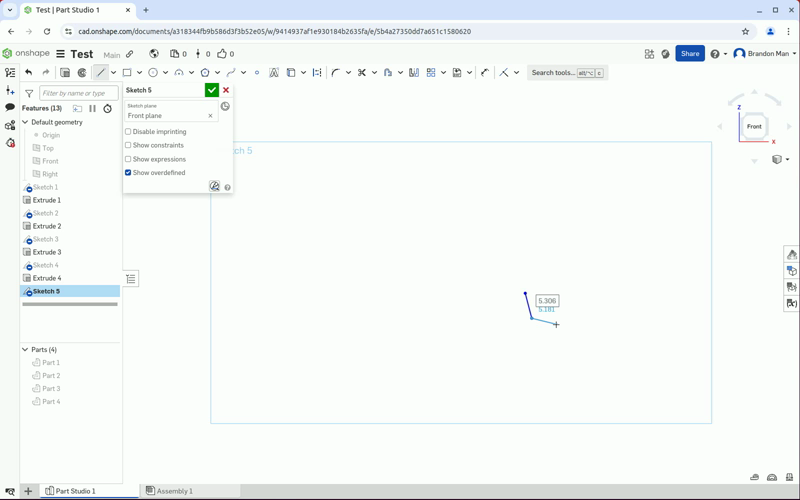
key_down(shift)
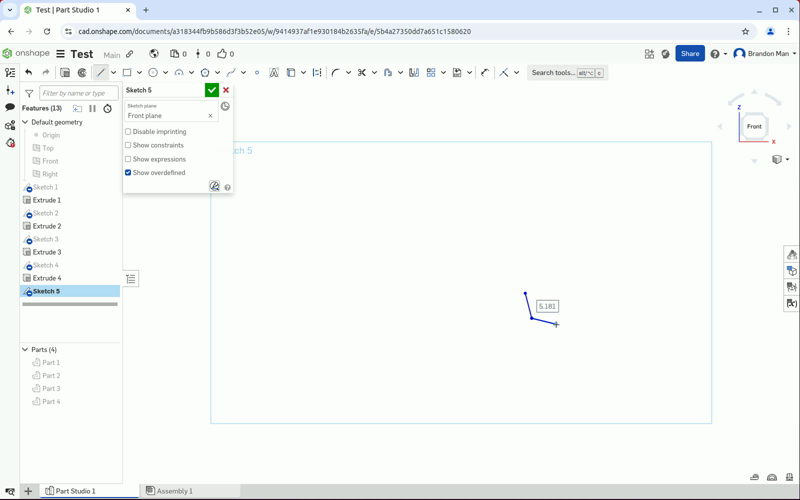
mouse_move(586, 324)
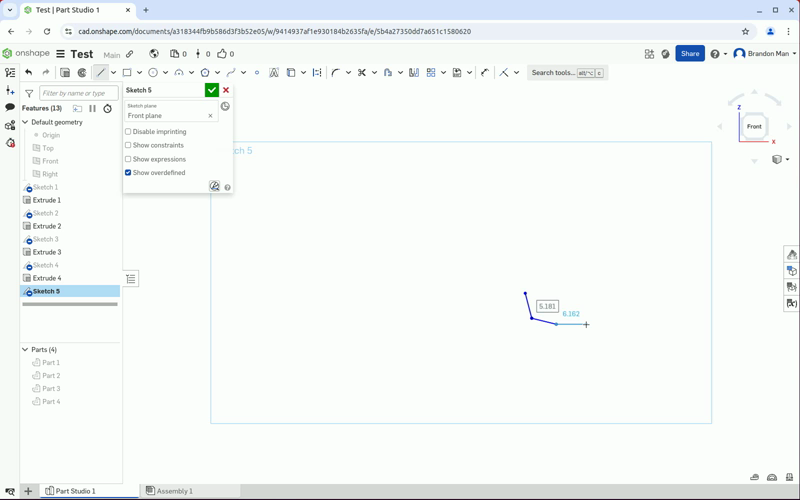
mouse_move(573, 306)
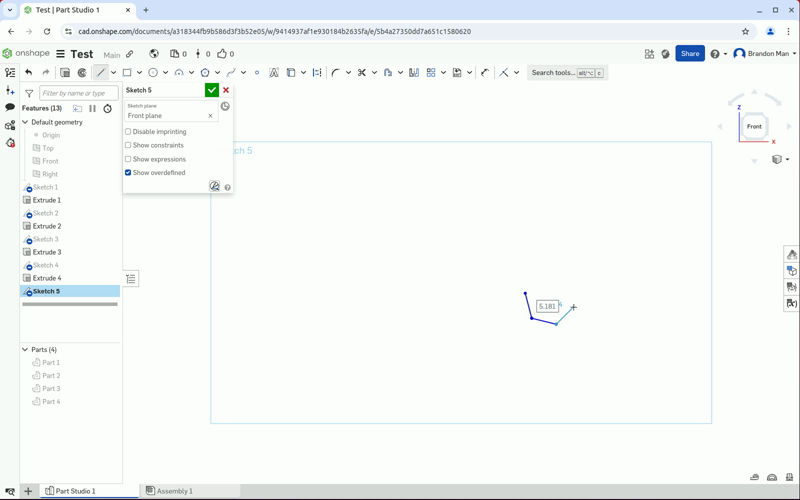
click(573, 306)
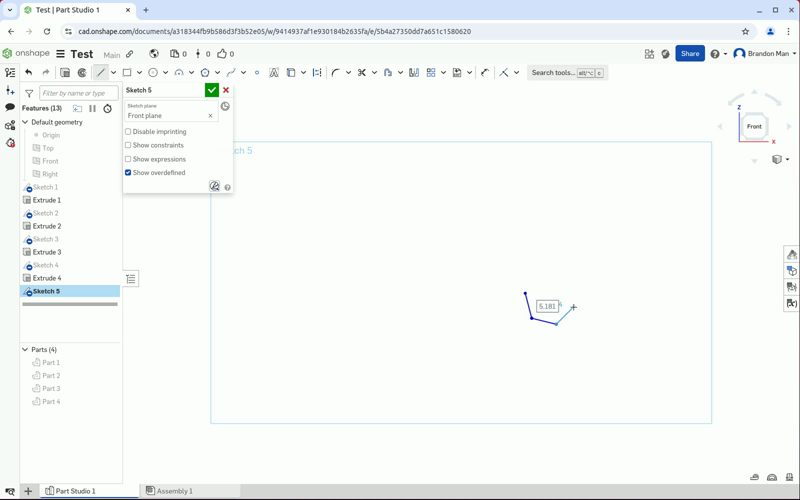
key_up(shift)
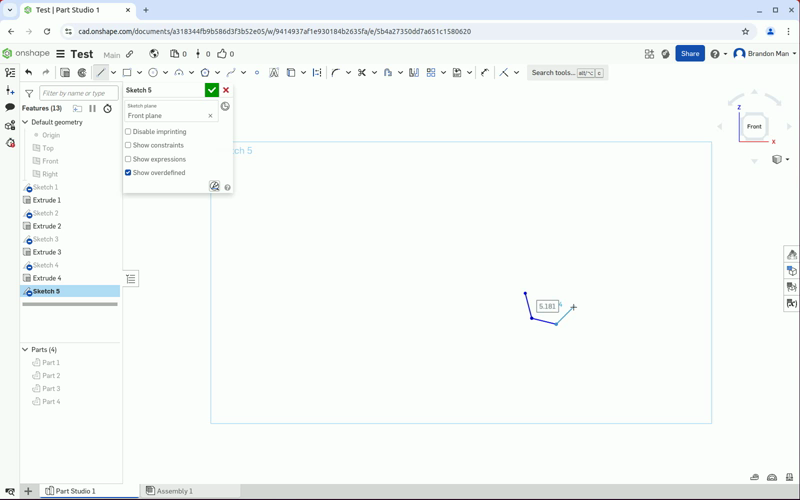
key_down(shift)
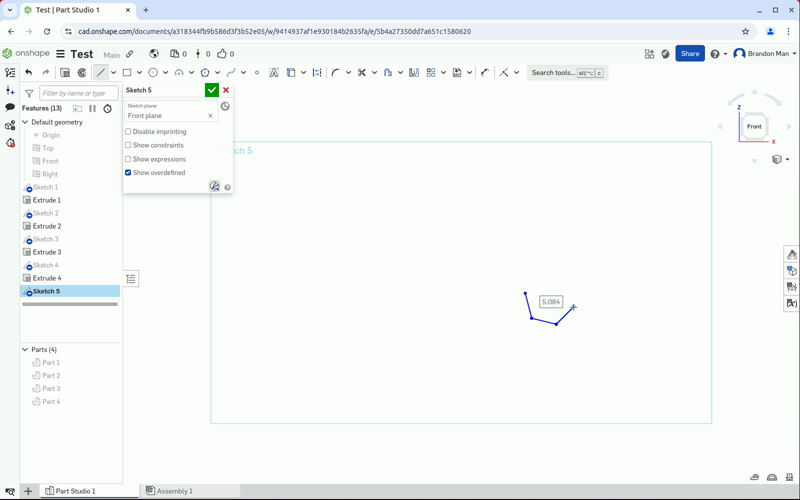
mouse_move(589, 306)
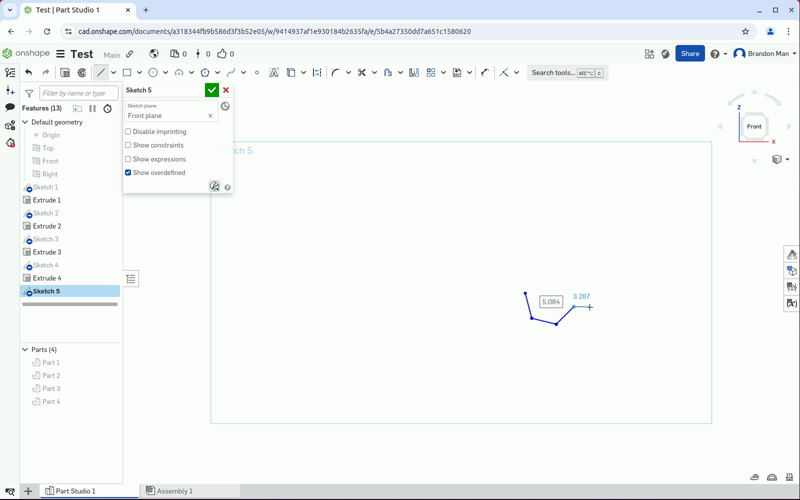
mouse_move(567, 282)
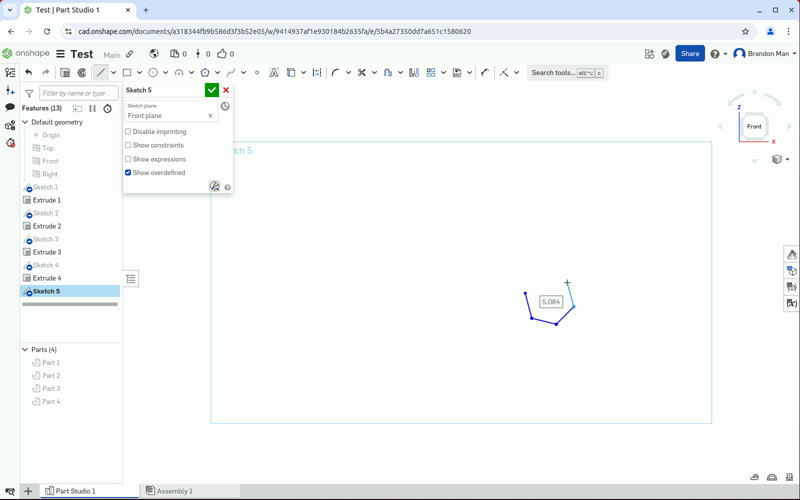
click(567, 282)
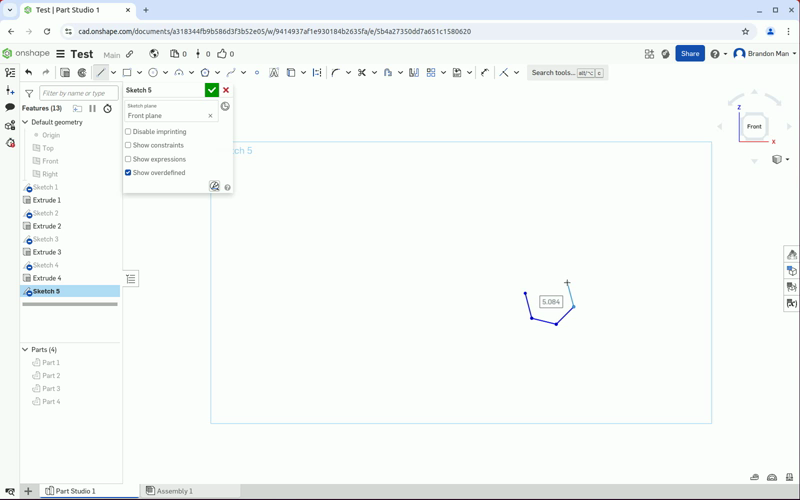
key_up(shift)
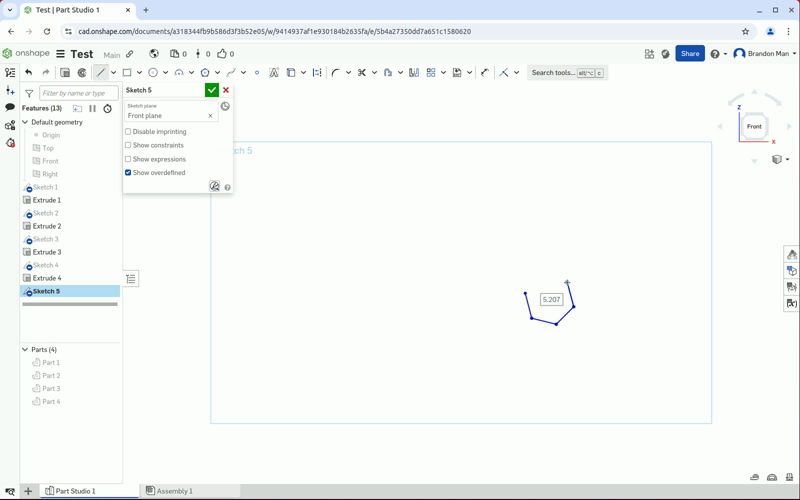
key_down(shift)
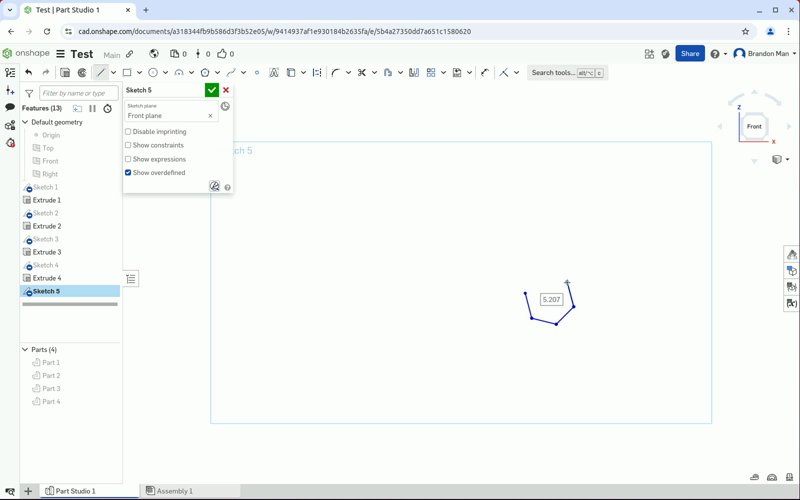
mouse_move(589, 282)
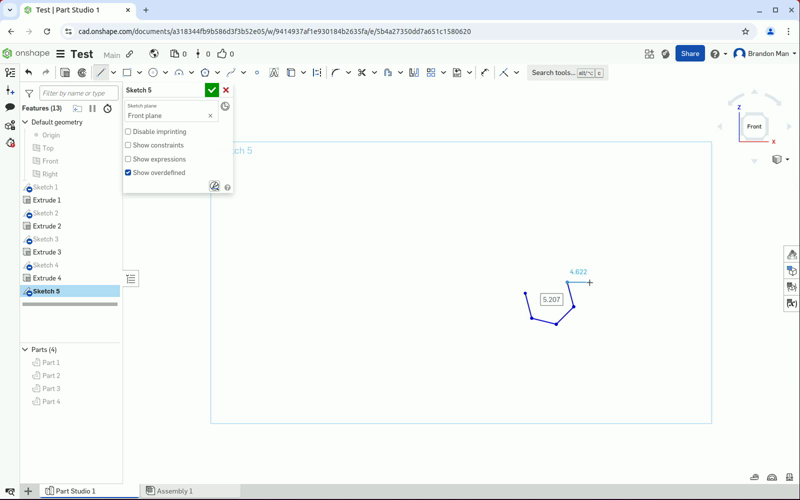
mouse_move(543, 275)
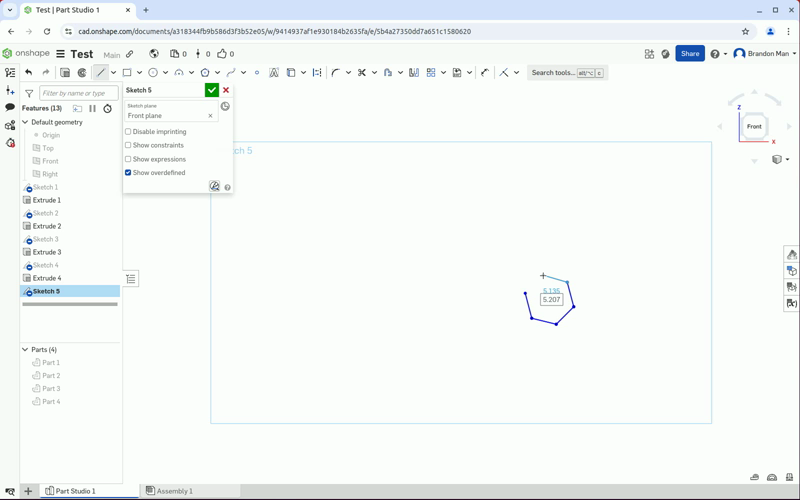
click(543, 275)
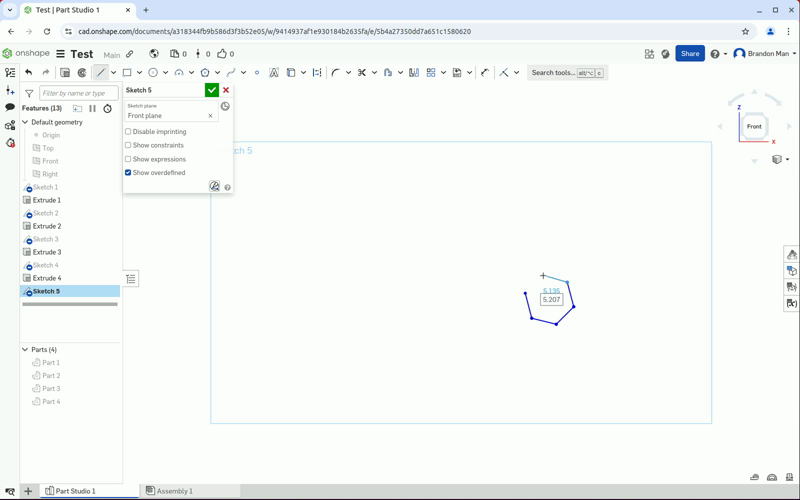
key_up(shift)
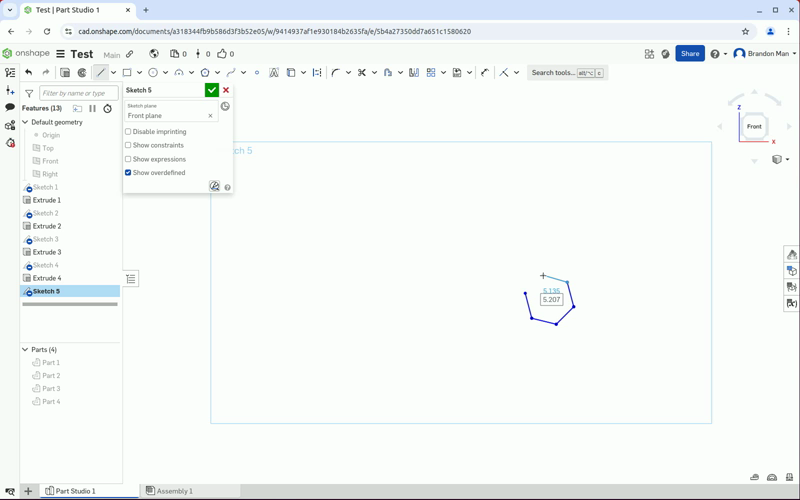
mouse_move(573, 275)
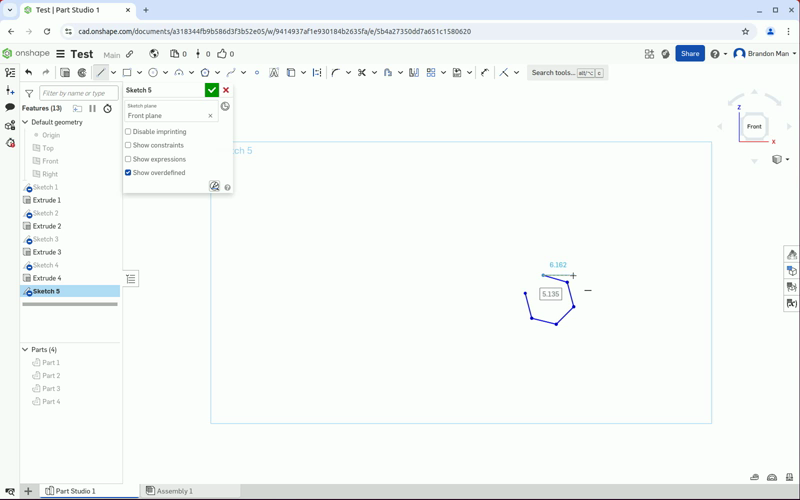
key_down(shift)
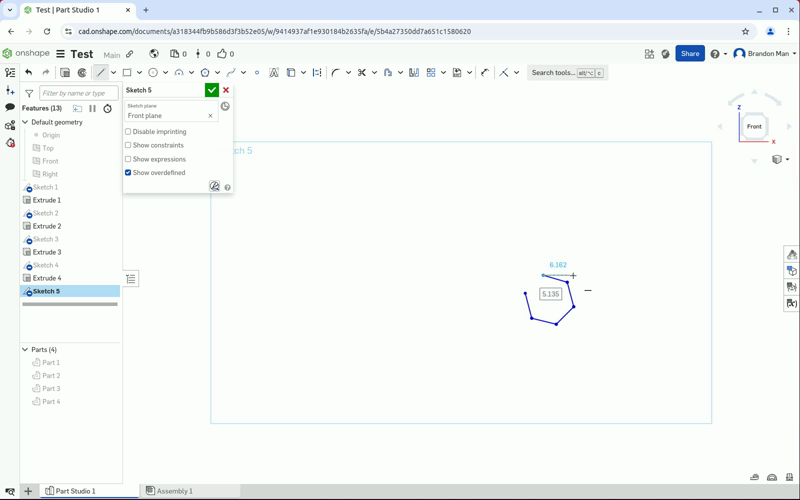
mouse_move(525, 293)
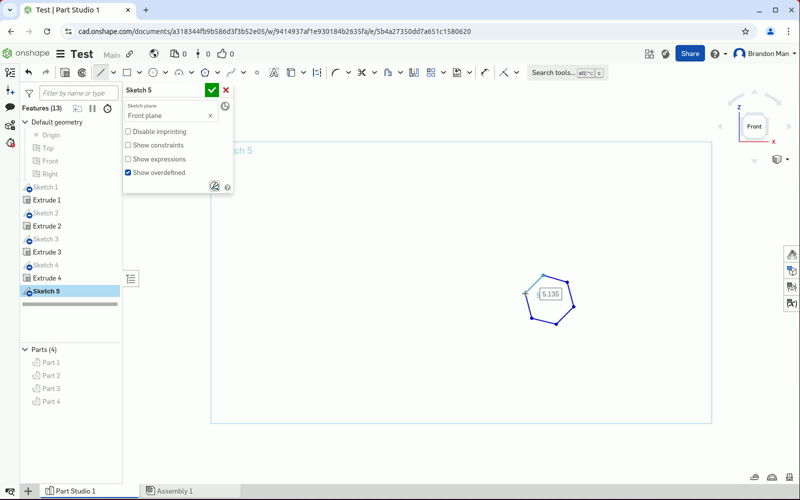
key_up(shift)
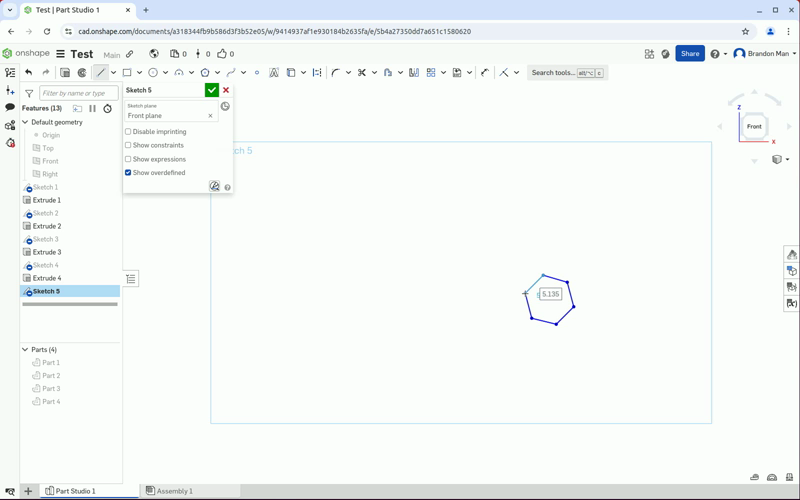
click(525, 293)
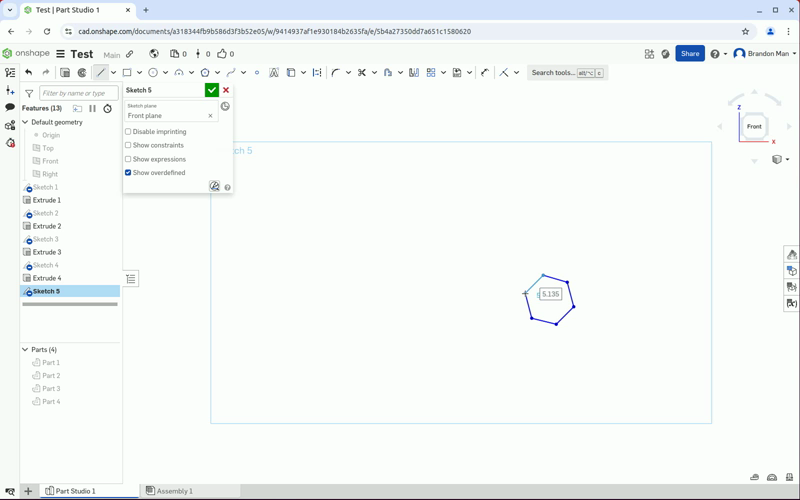
key(esc)
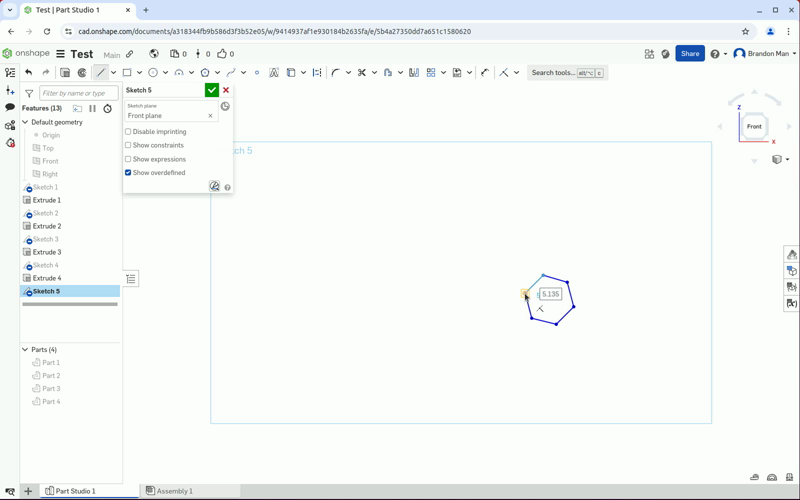
mouse_move(542, 291)
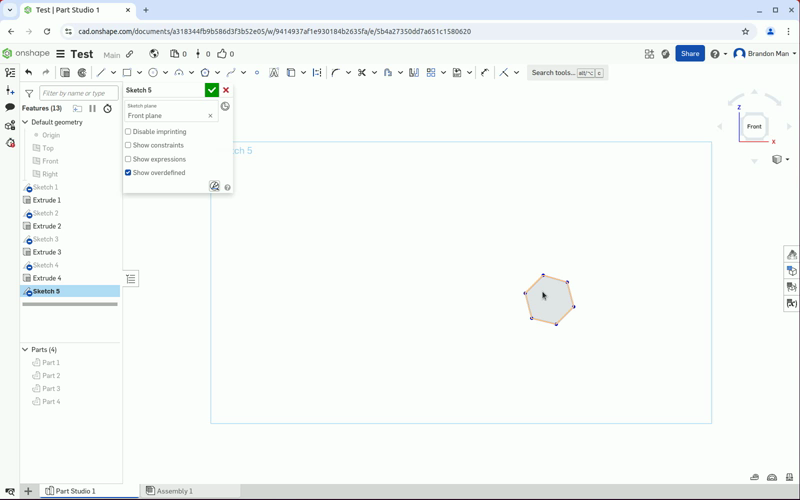
scroll(6)
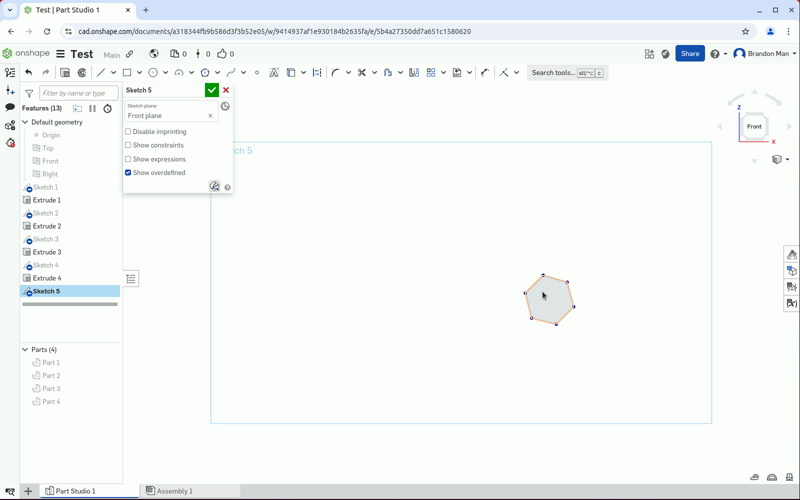
scroll(6)
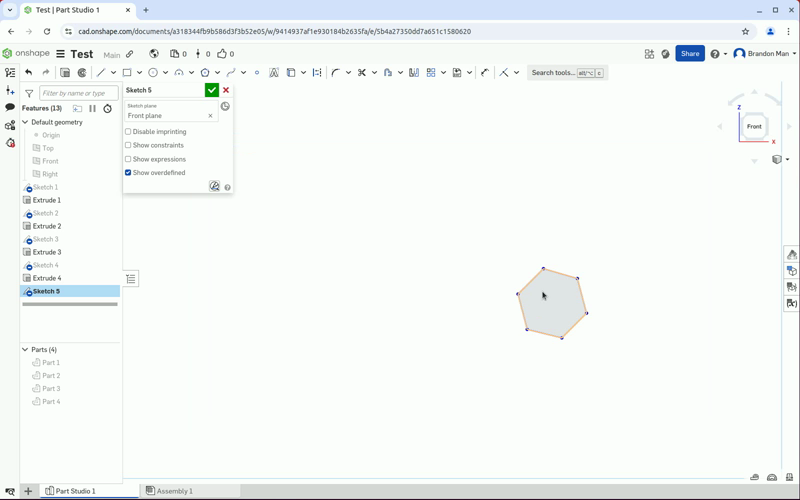
scroll(6)
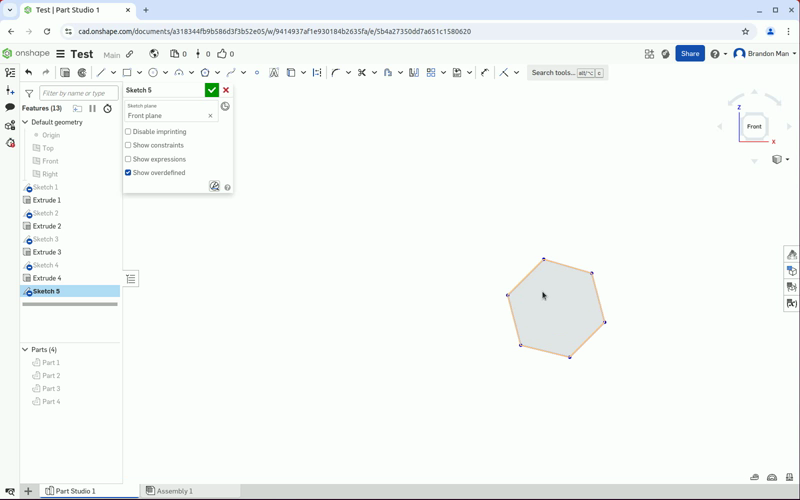
scroll(6)
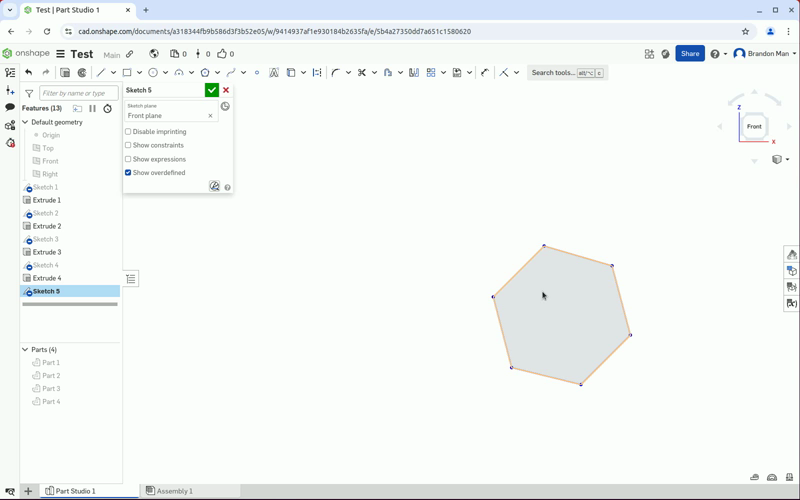
scroll(6)
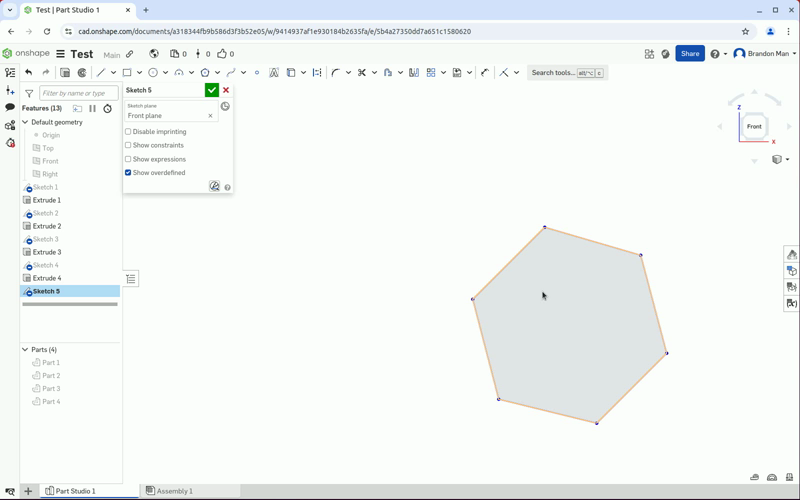
scroll(6)
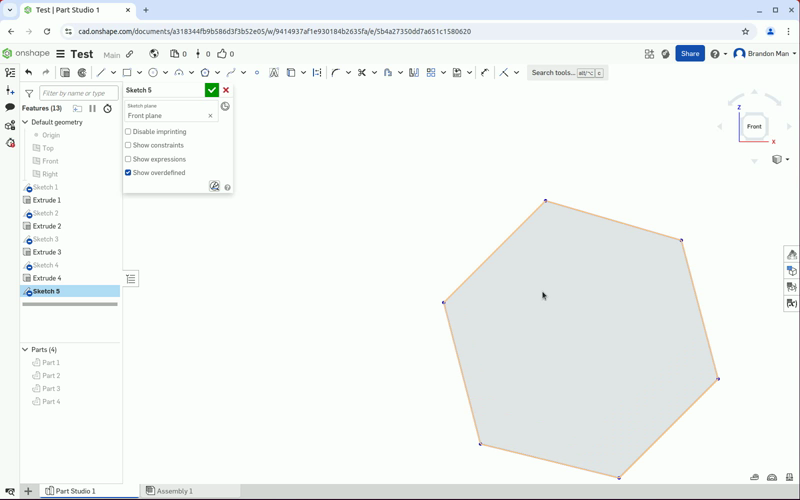
scroll(6)
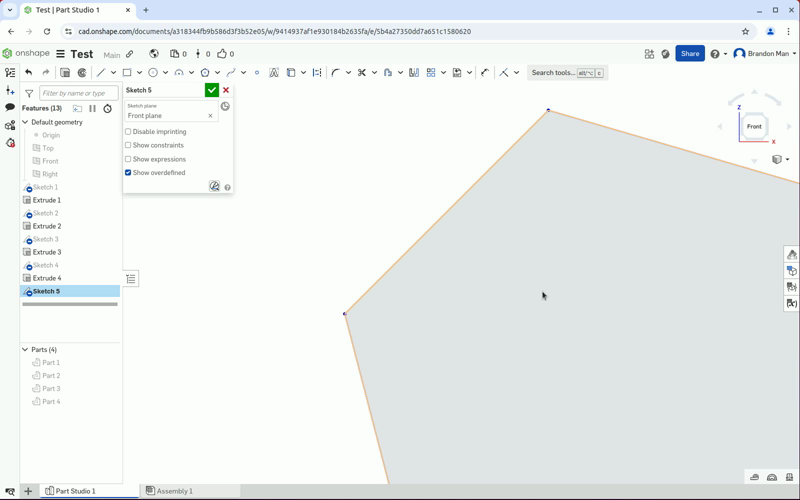
click(542, 291)
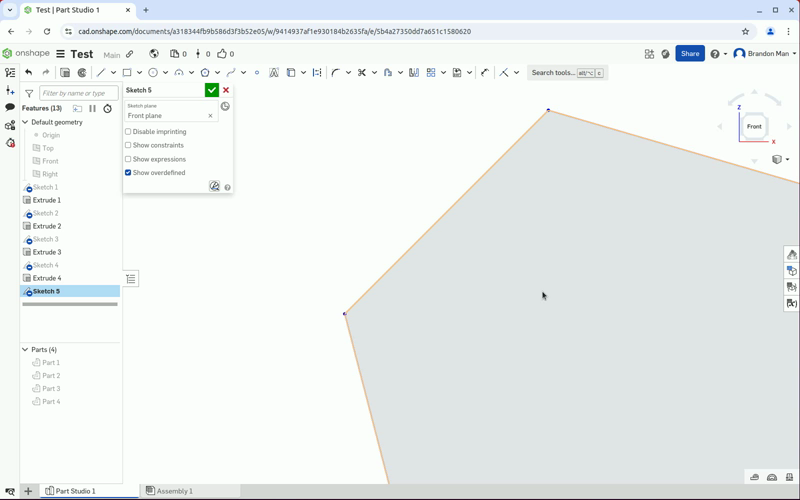
scroll(-6)
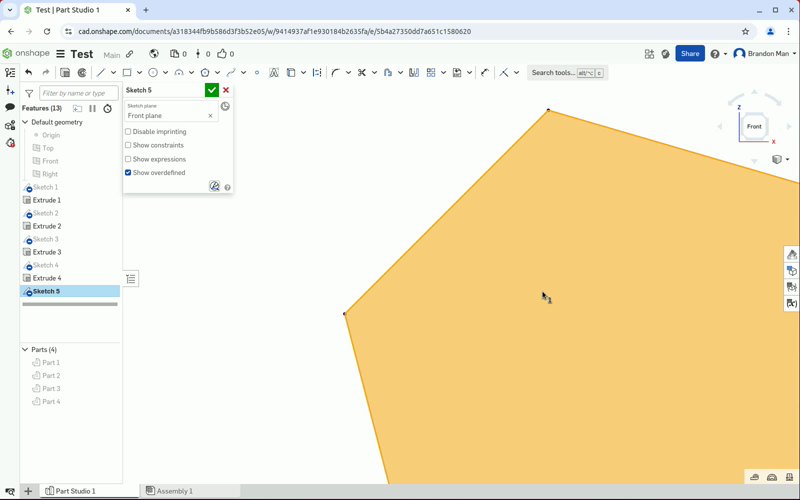
scroll(-6)
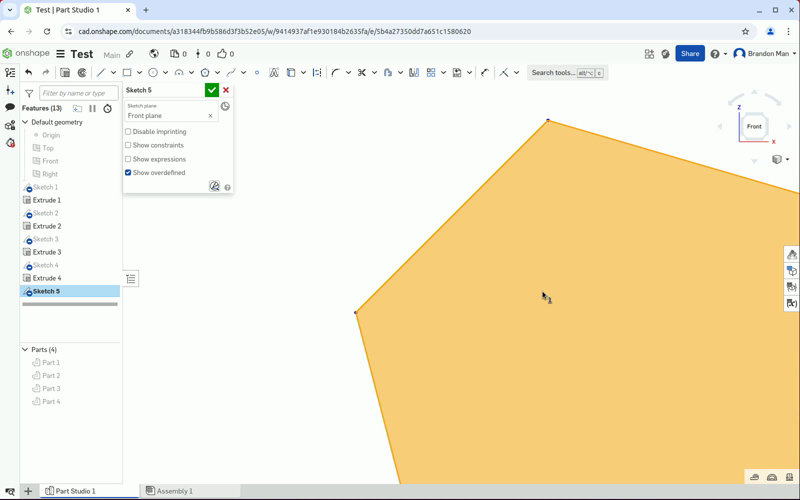
scroll(-6)
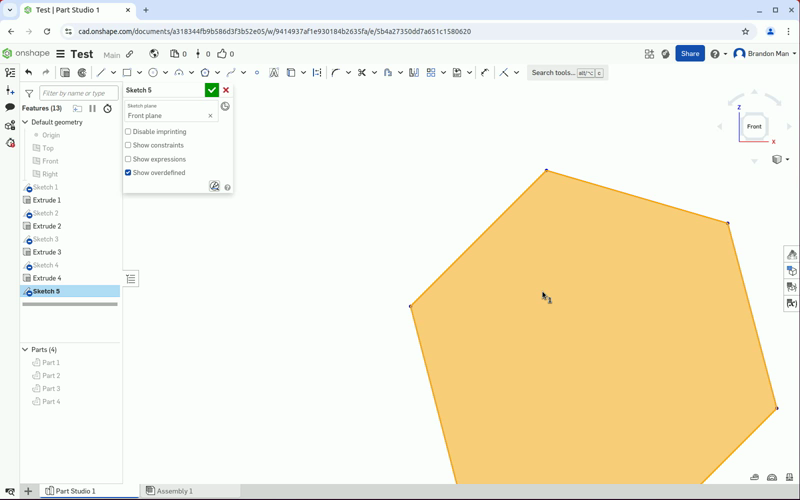
scroll(-6)
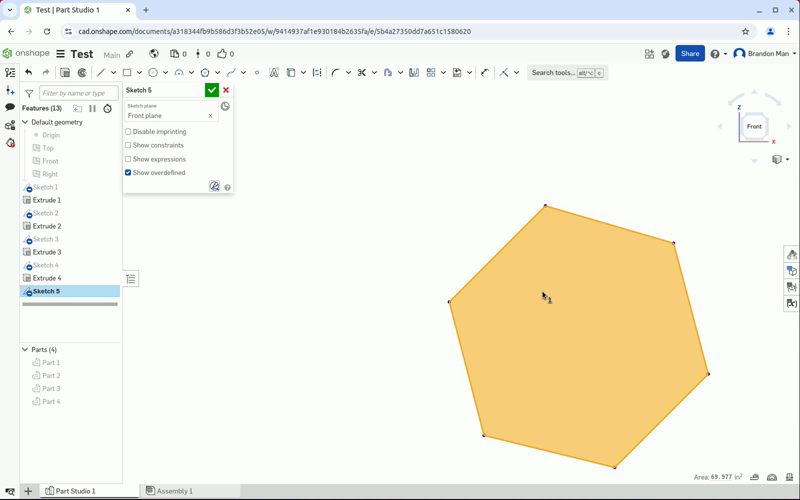
scroll(-6)
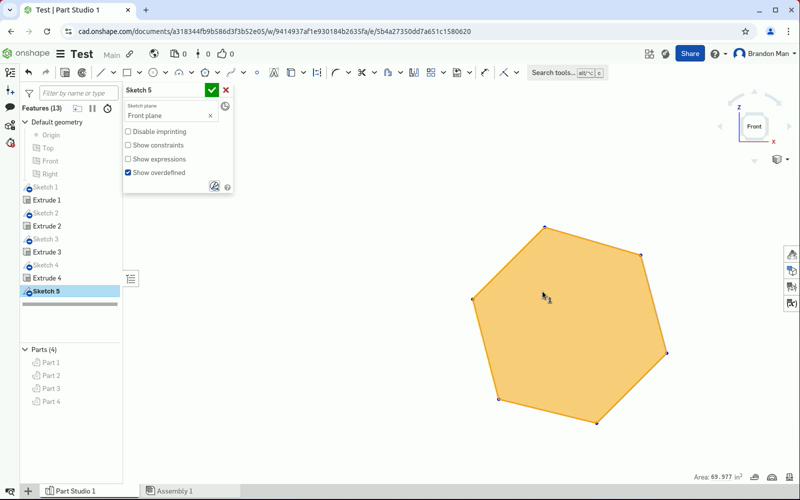
scroll(-6)
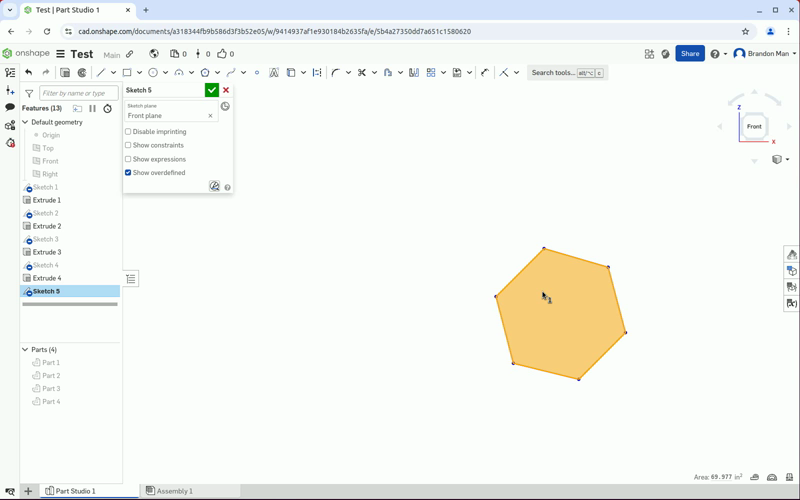
scroll(-6)
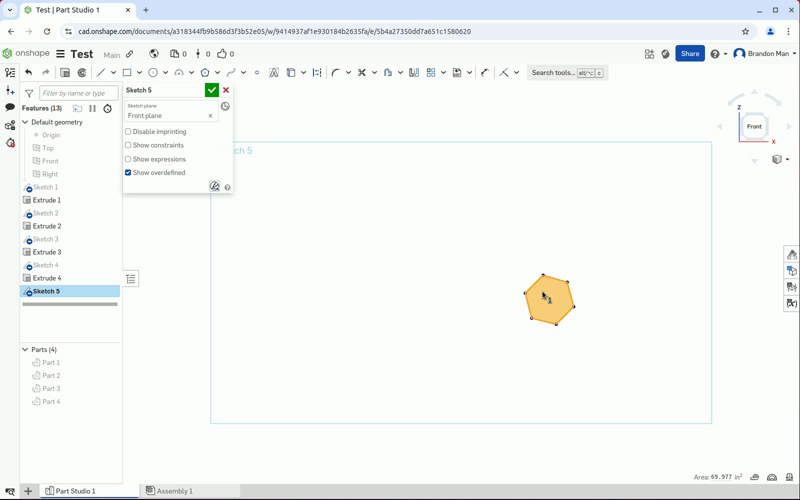
mouse_move(73, 352)
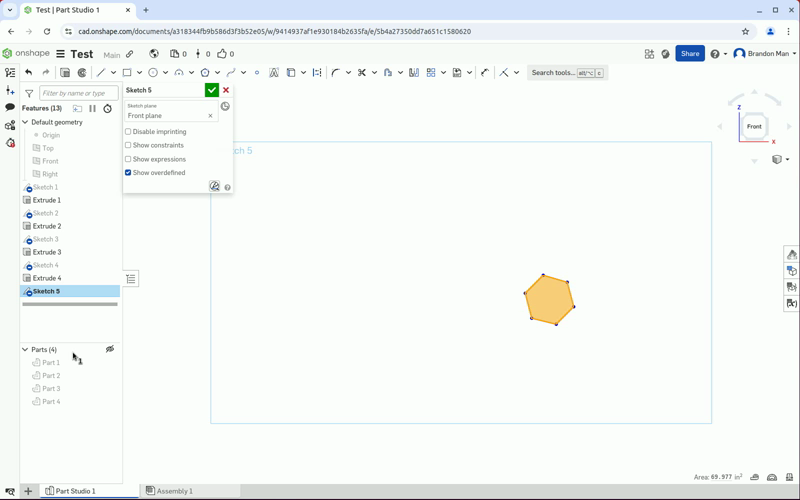
key(shift+y)
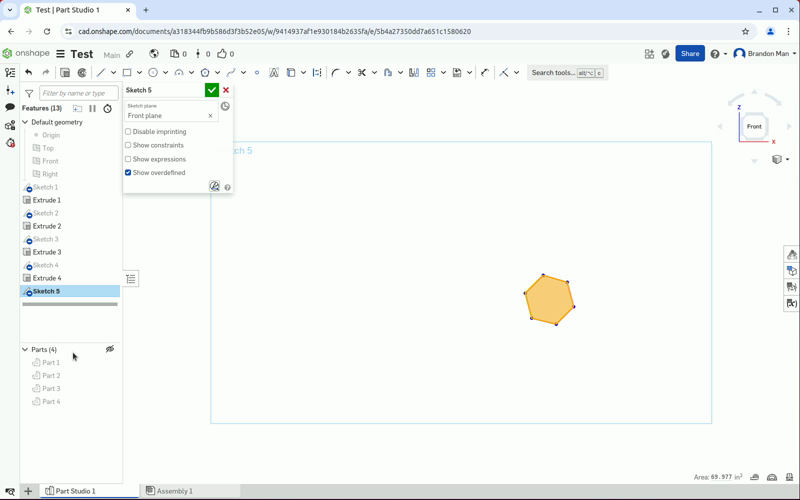
key(shift+e)
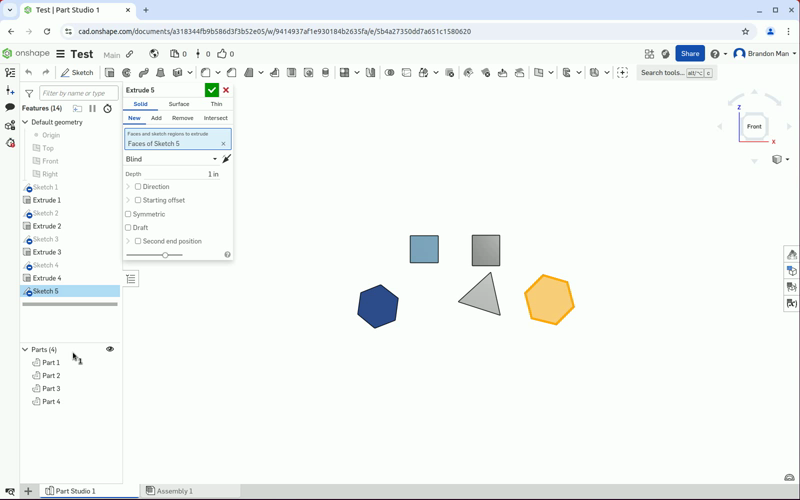
mouse_move(143, 106)
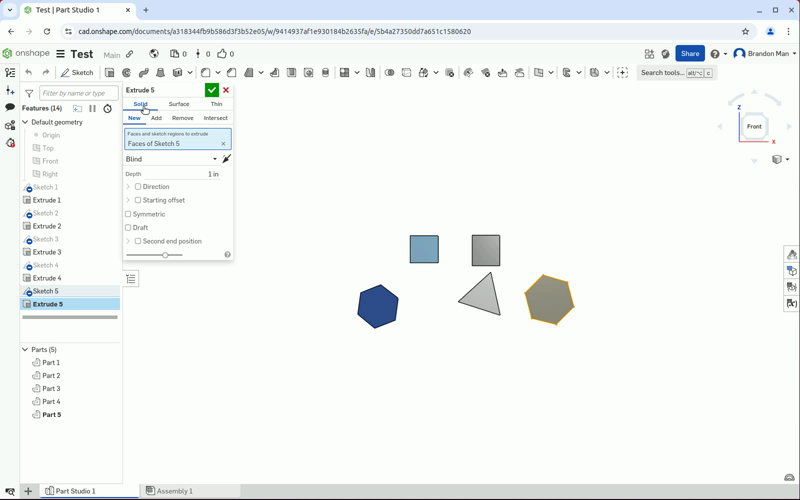
click(143, 106)
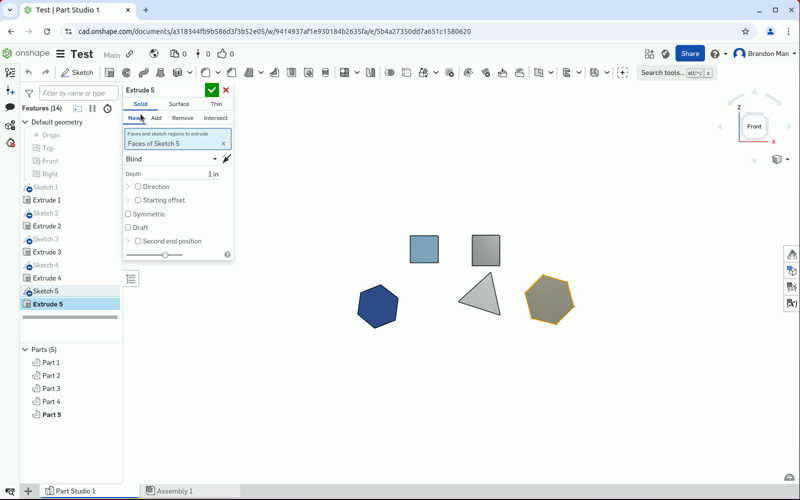
mouse_move(137, 120)
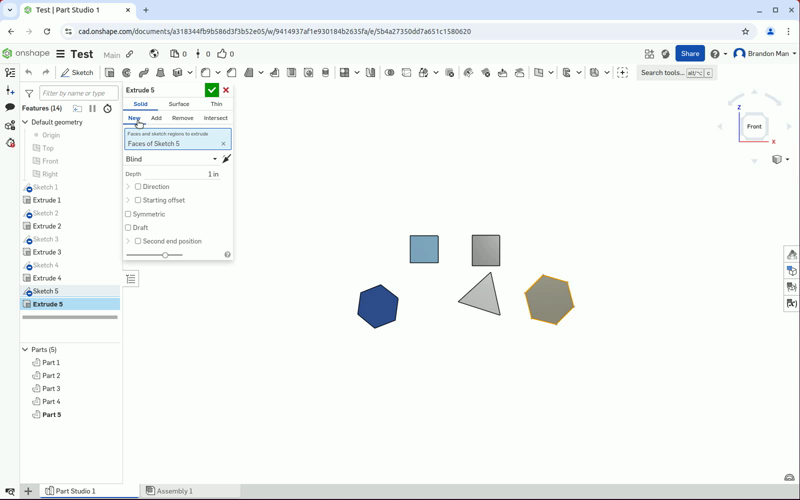
click(137, 120)
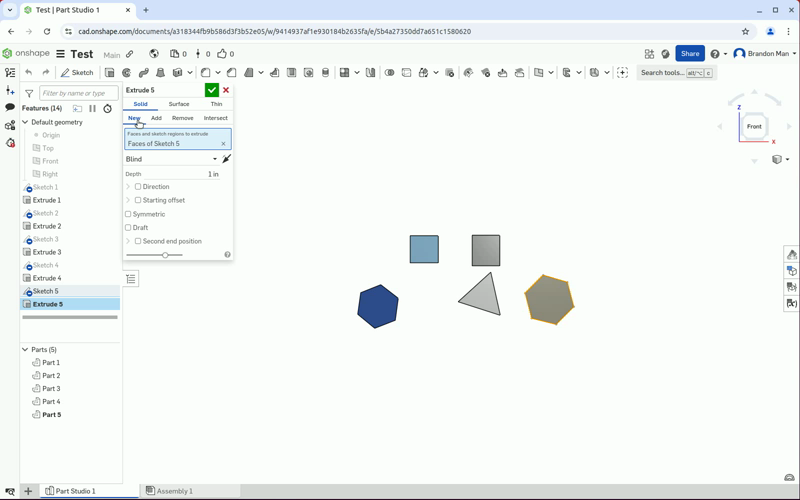
key(tab, 4)
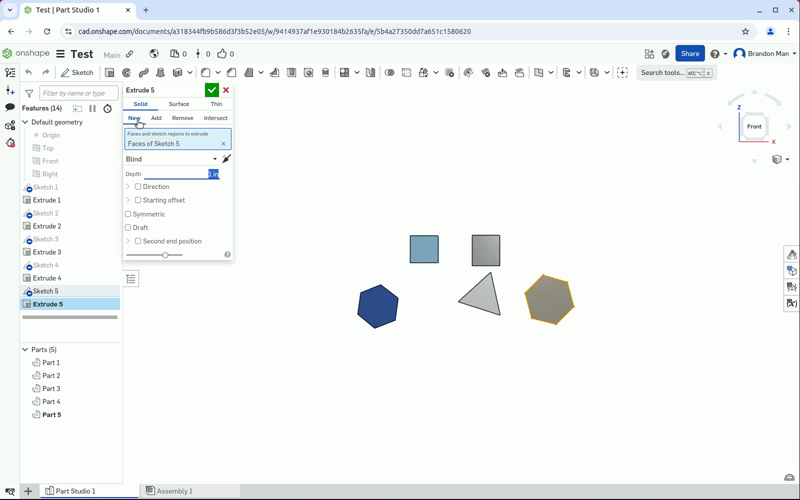
text(4.092)
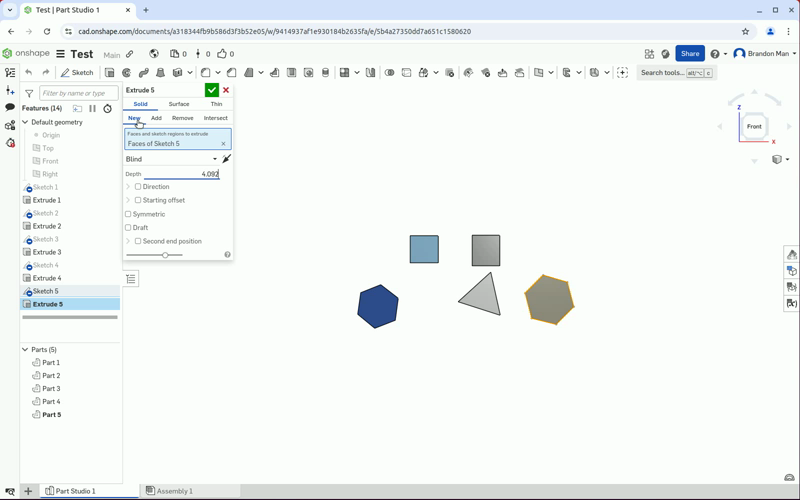
key(enter)
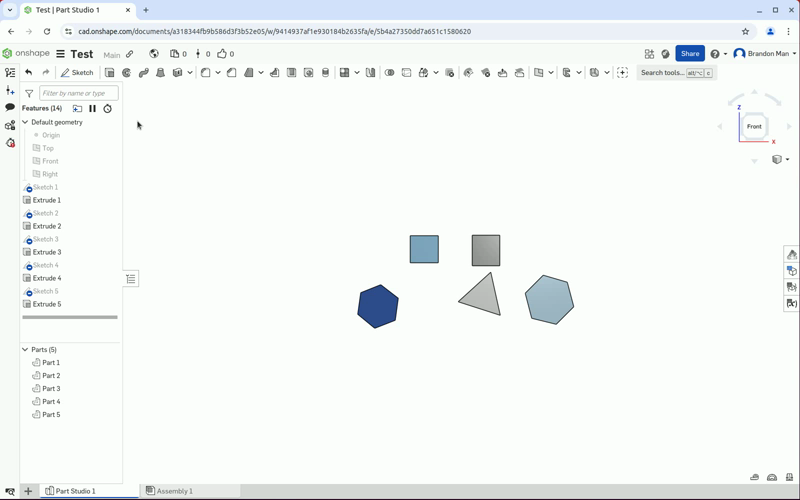
key(shift+h)
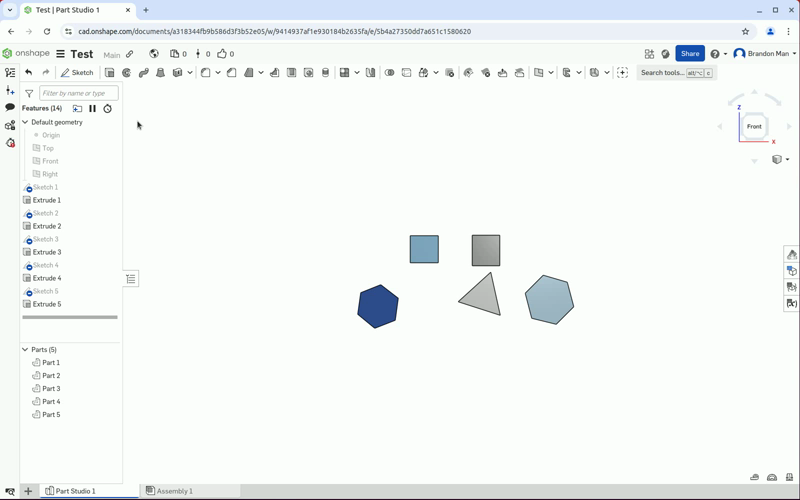
key(shift+h)
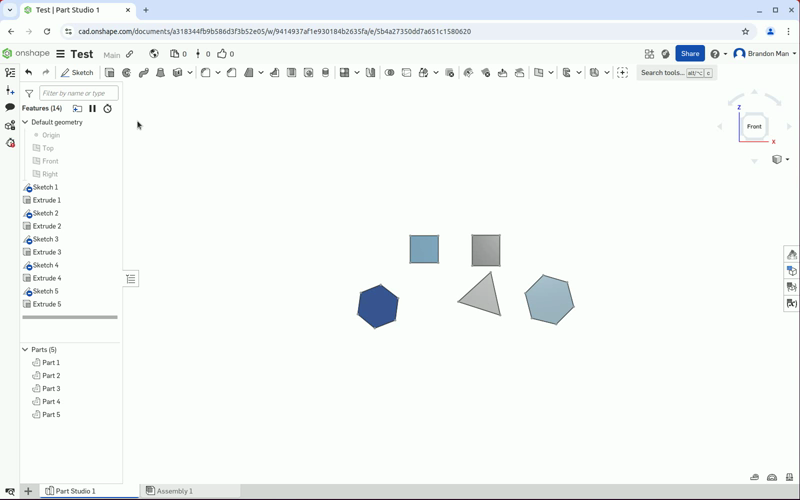
key(shift+7)
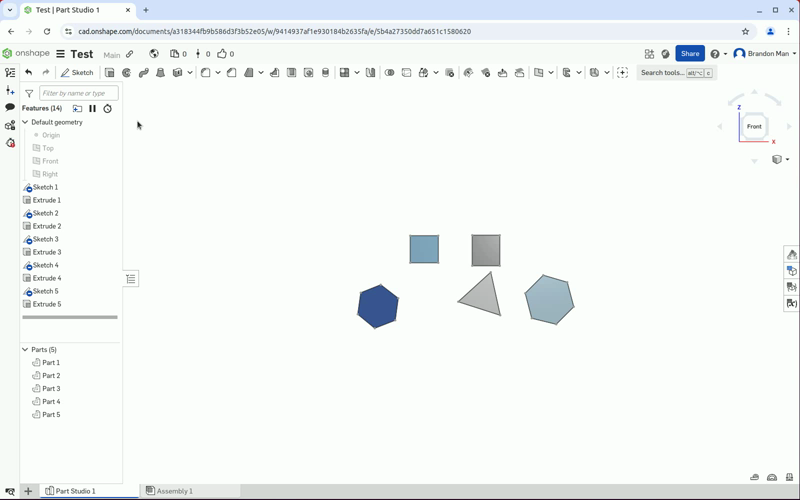
key(left, 2)
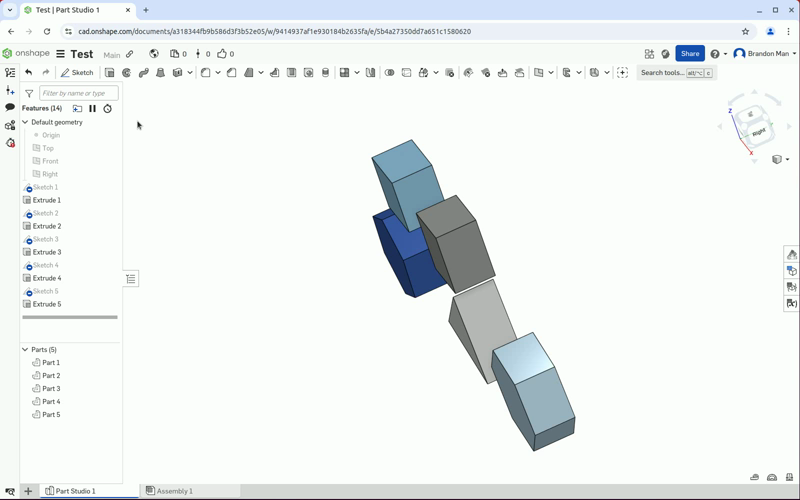
key(down, 2)
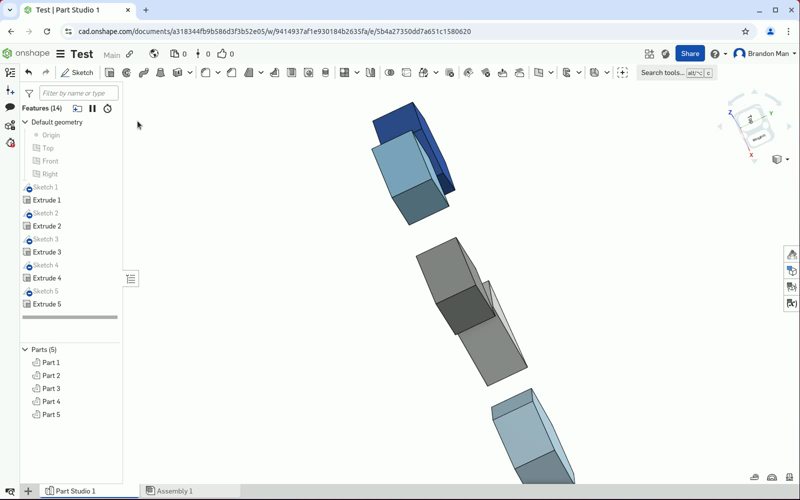
key(up, 2)
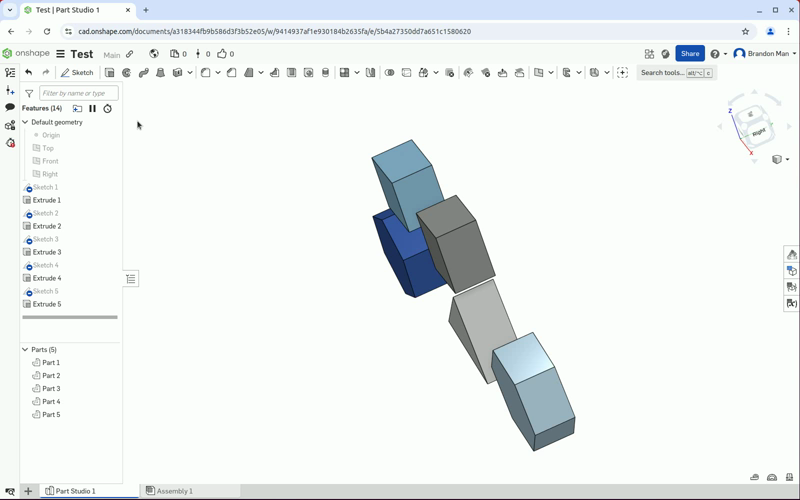
key(right, 2)
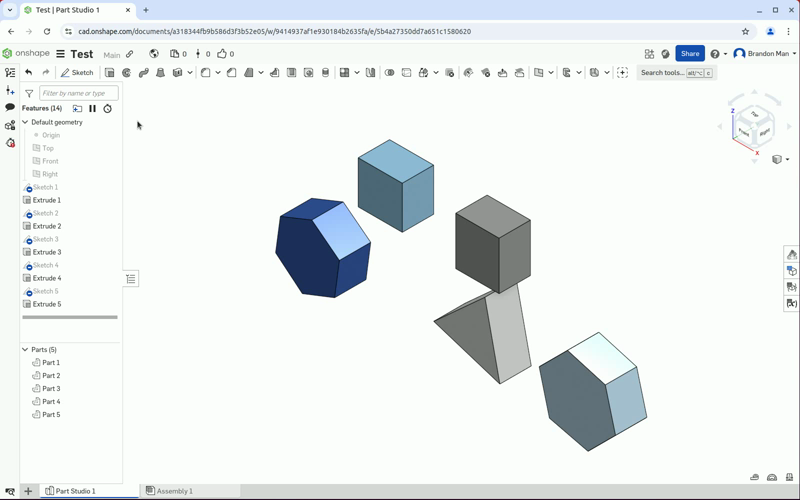
mouse_move(73, 189)
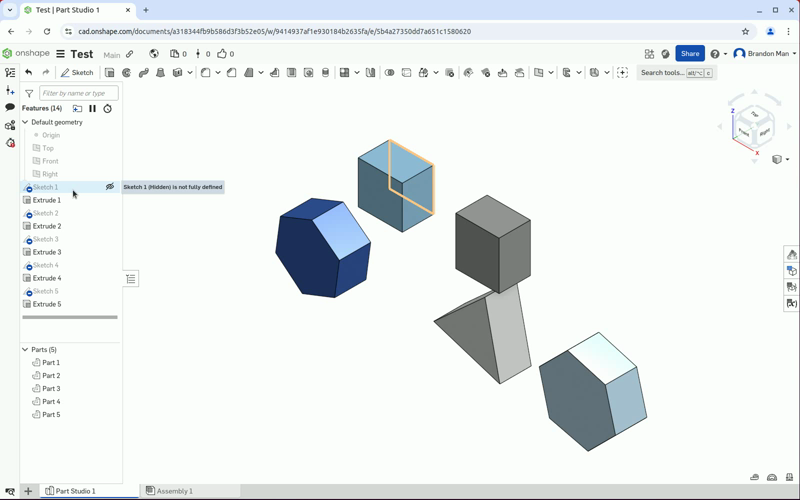
click(73, 189)